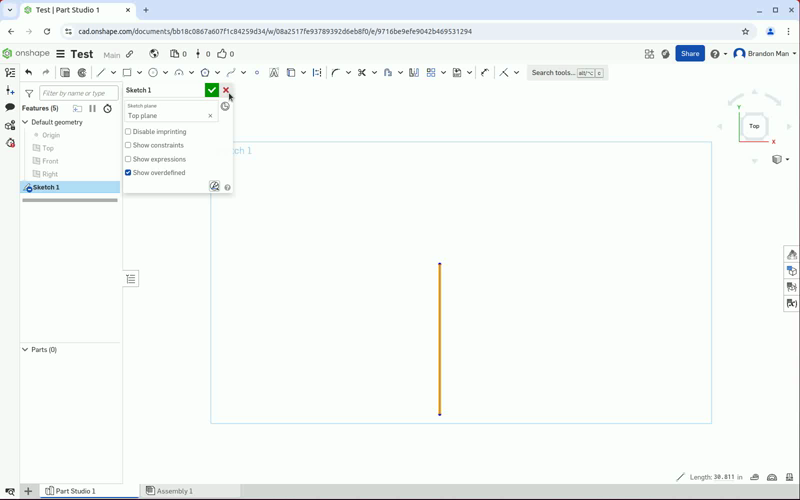
key(shift+h)
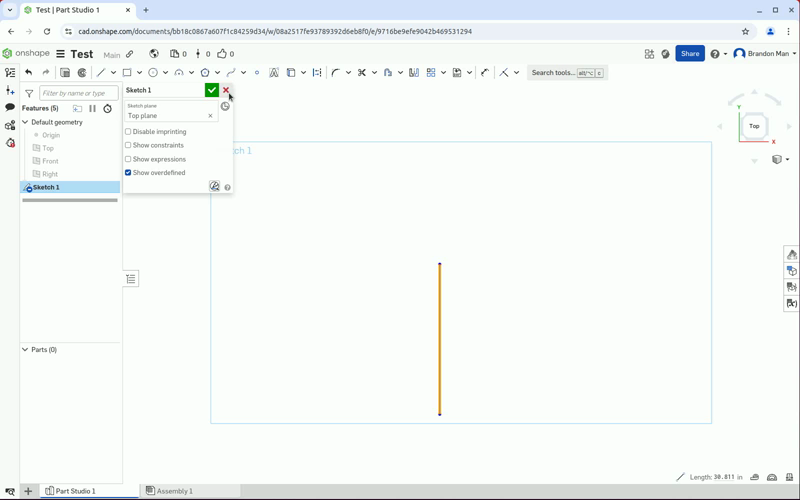
key(shift+s)
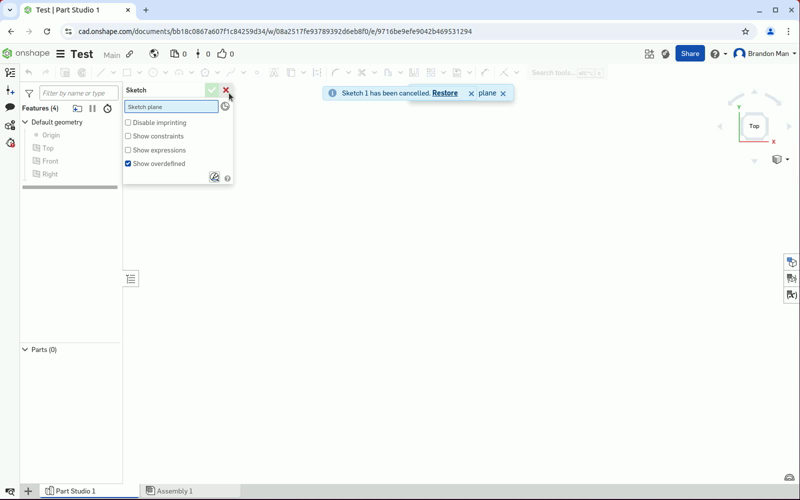
mouse_move(73, 150)
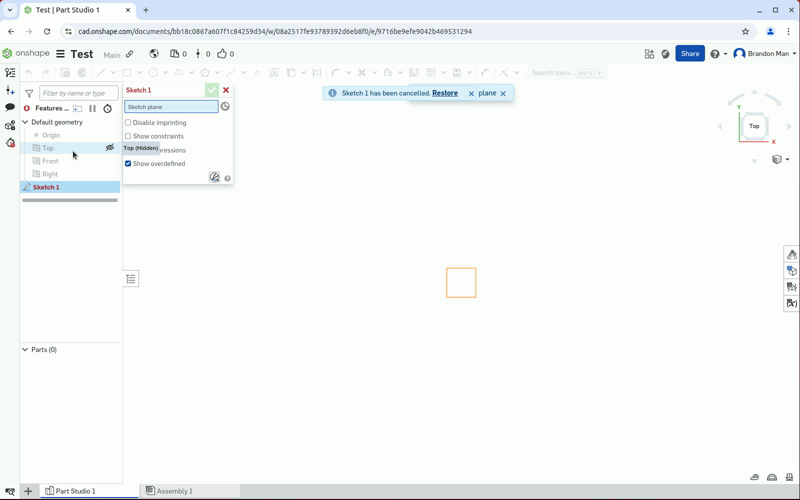
click(73, 150)
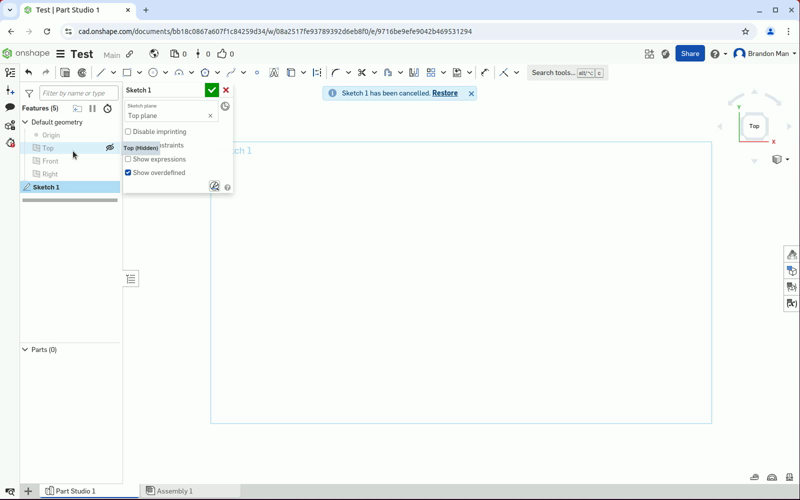
mouse_move(73, 352)
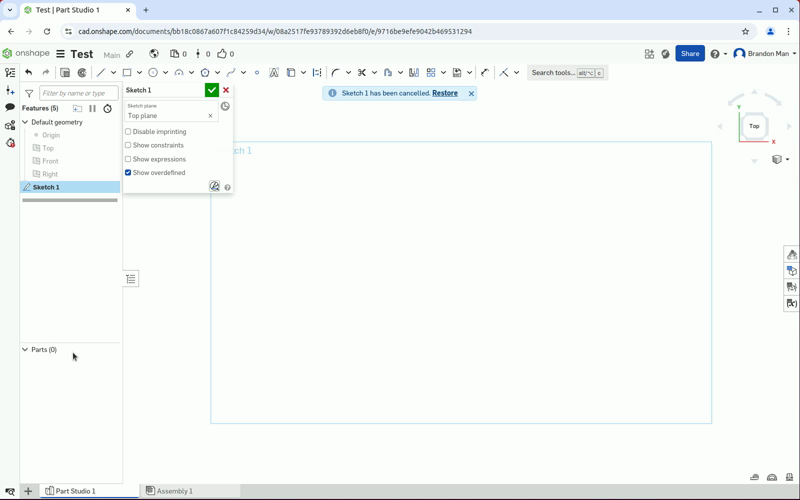
key(y)
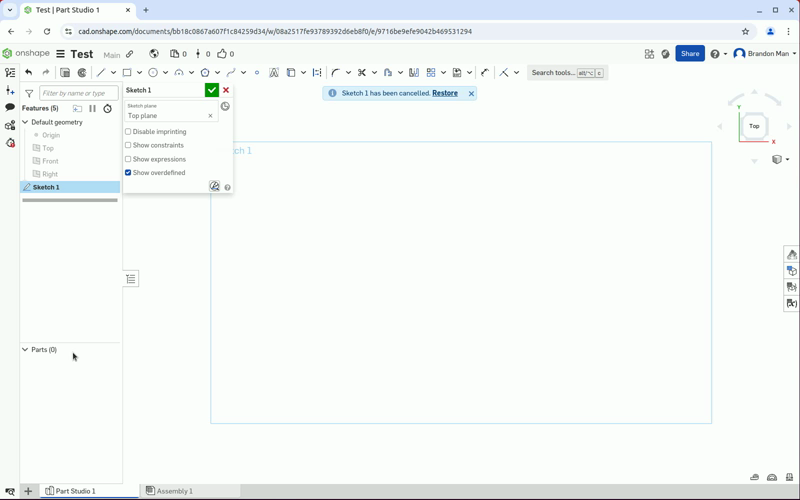
key(l)
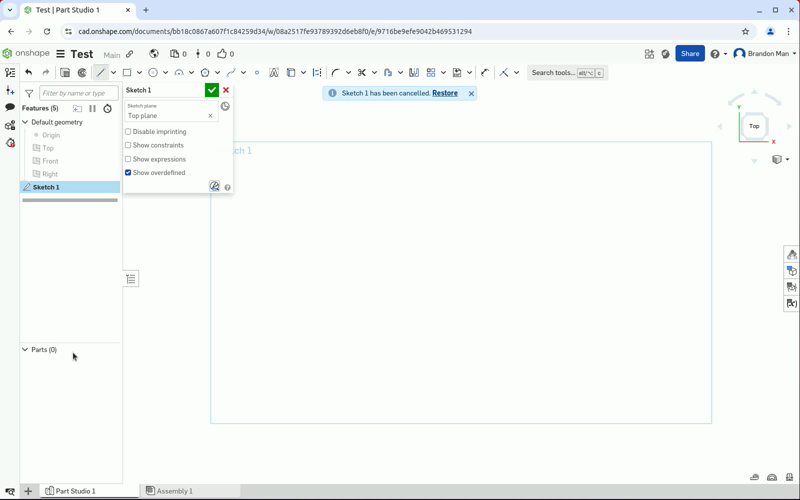
key_down(shift)
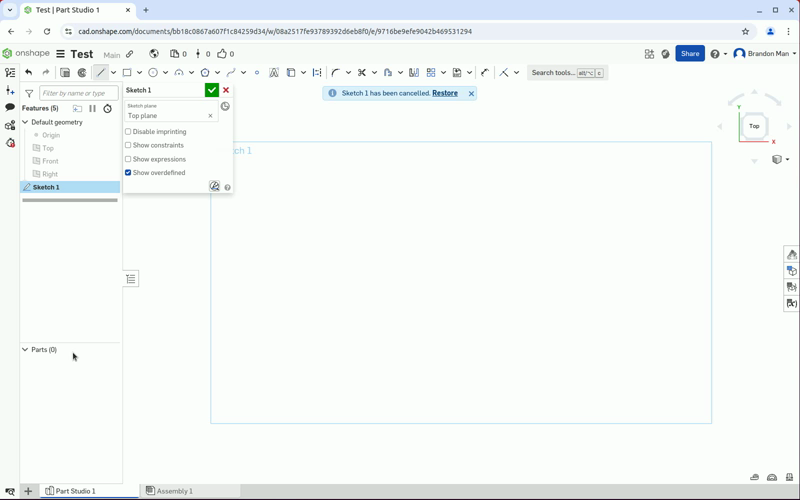
mouse_move(460, 282)
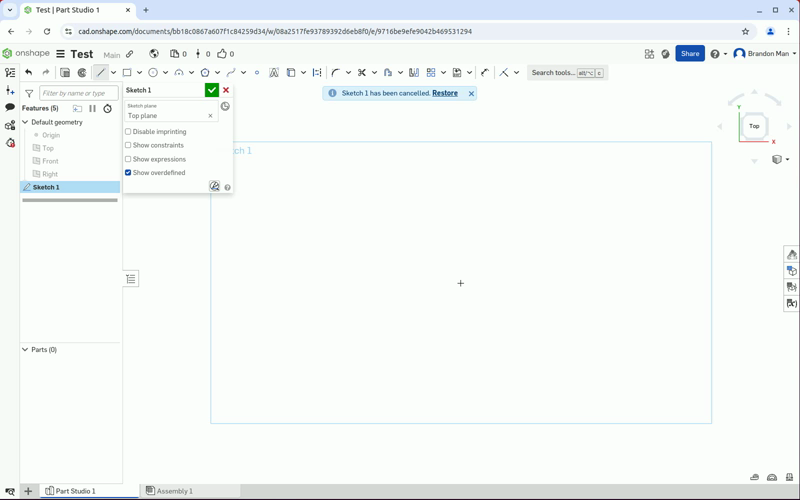
click(460, 282)
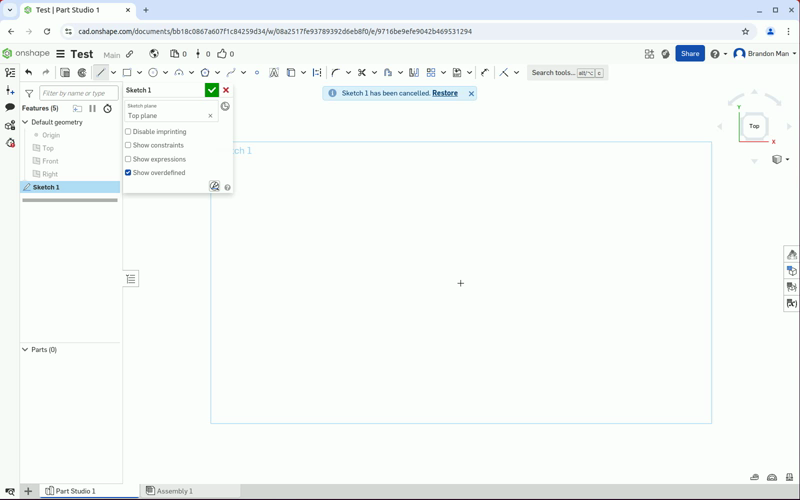
key_up(shift)
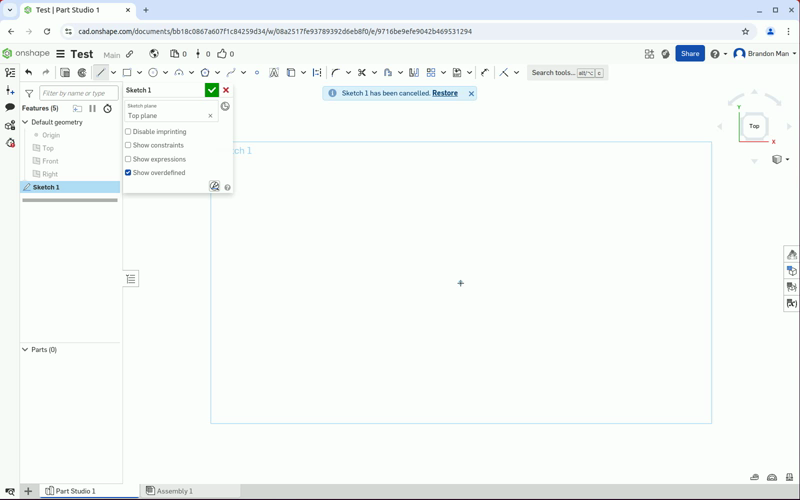
key_down(shift)
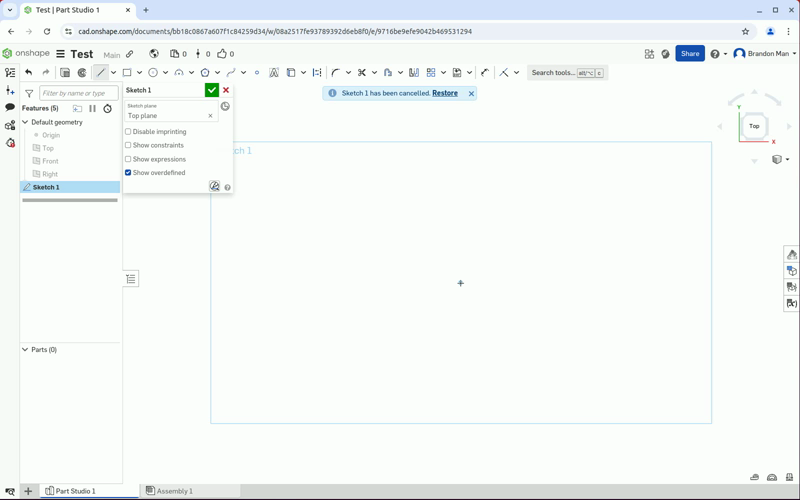
mouse_move(573, 282)
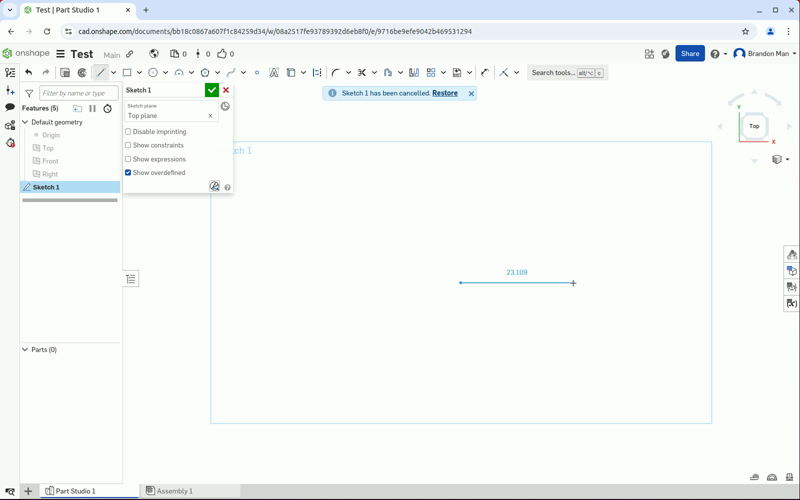
click(573, 282)
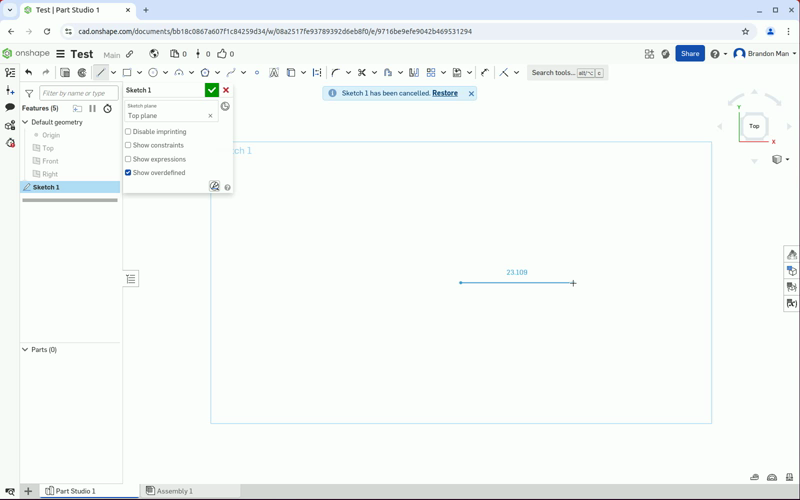
key_up(shift)
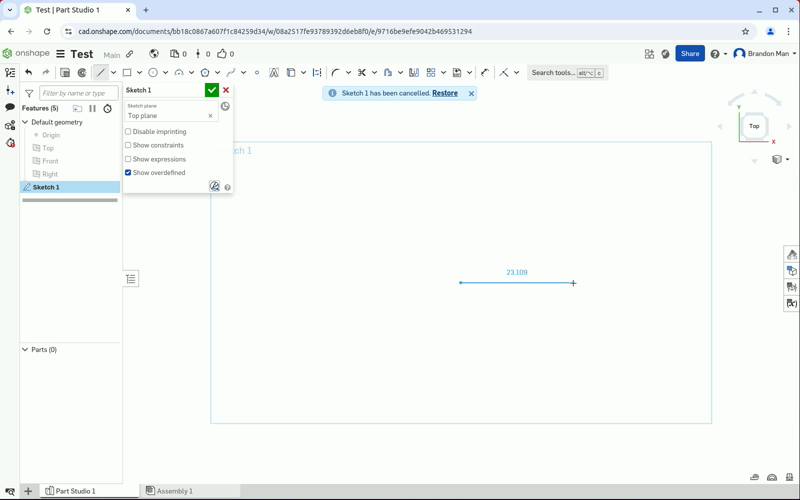
key_down(shift)
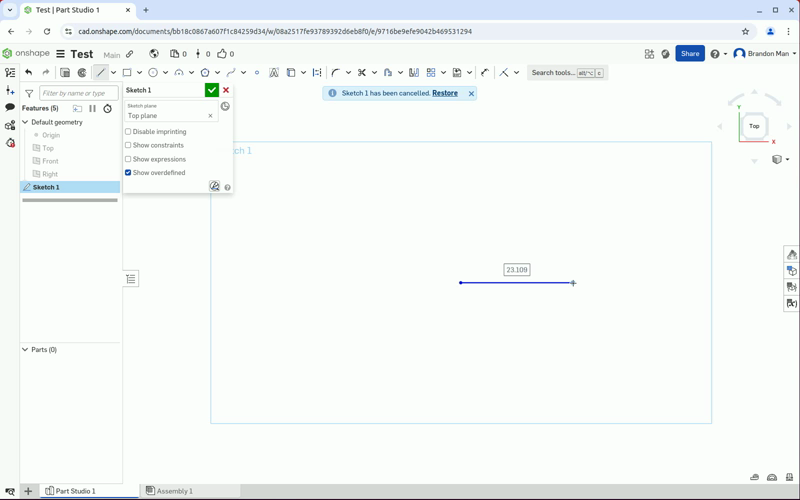
mouse_move(589, 282)
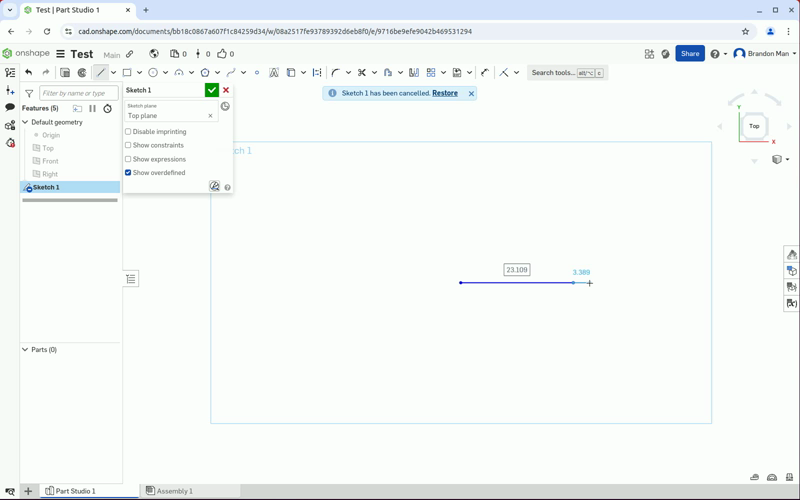
mouse_move(573, 252)
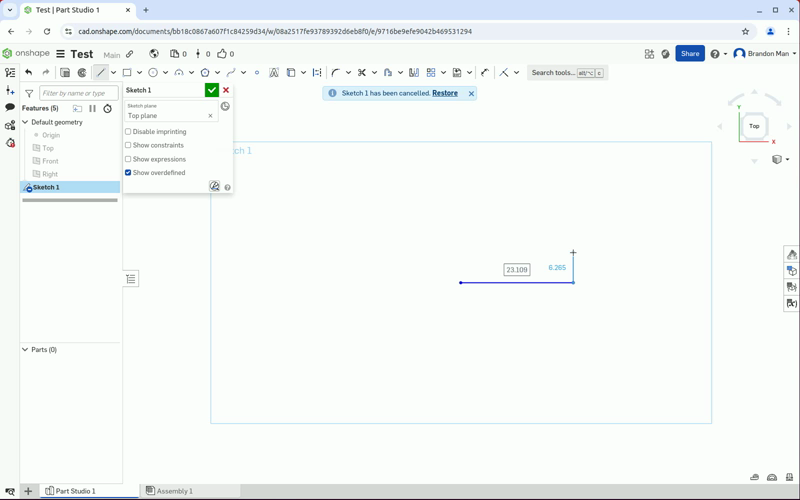
click(573, 252)
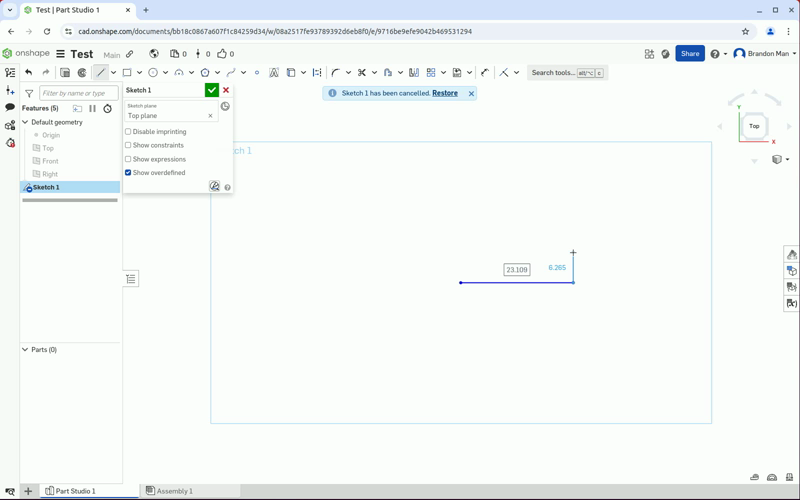
key_up(shift)
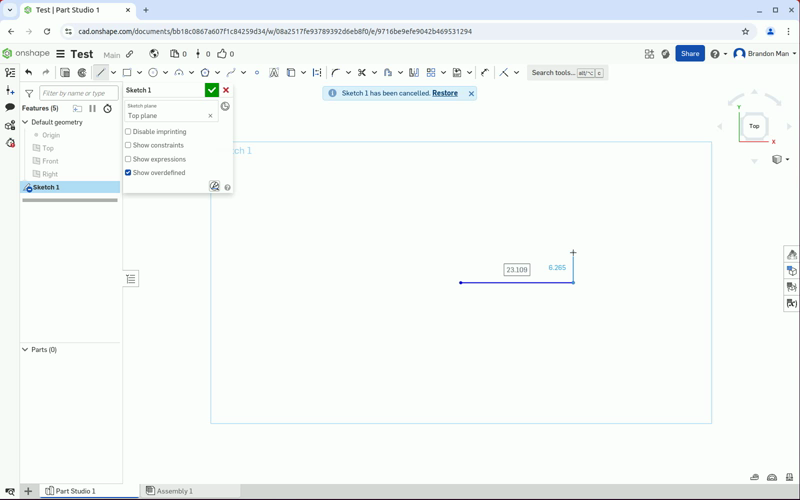
key_down(shift)
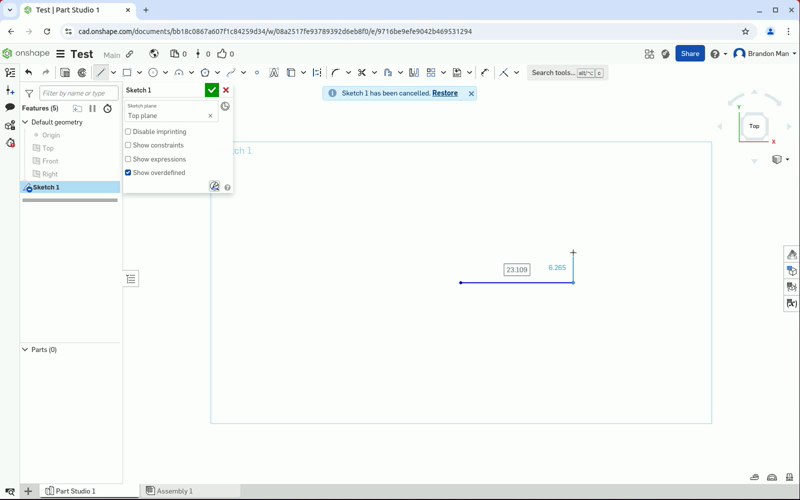
mouse_move(589, 252)
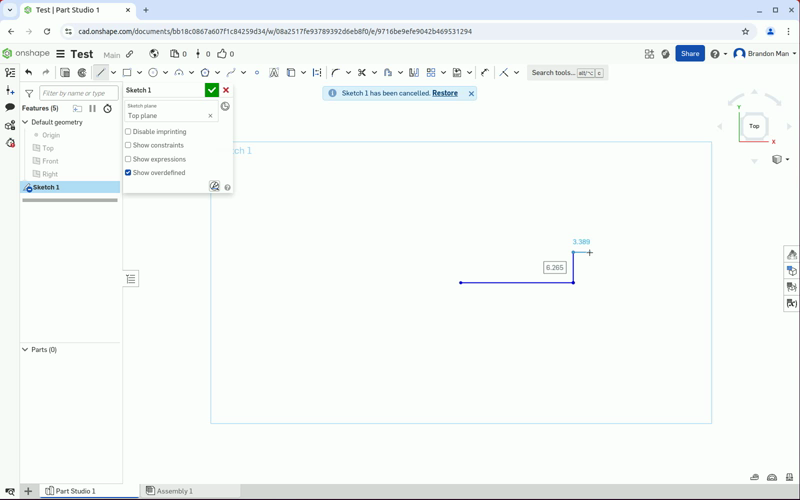
mouse_move(563, 252)
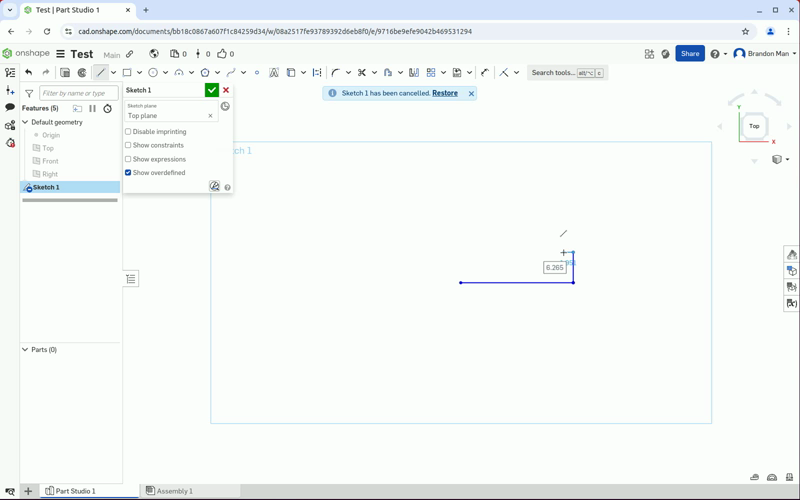
click(563, 252)
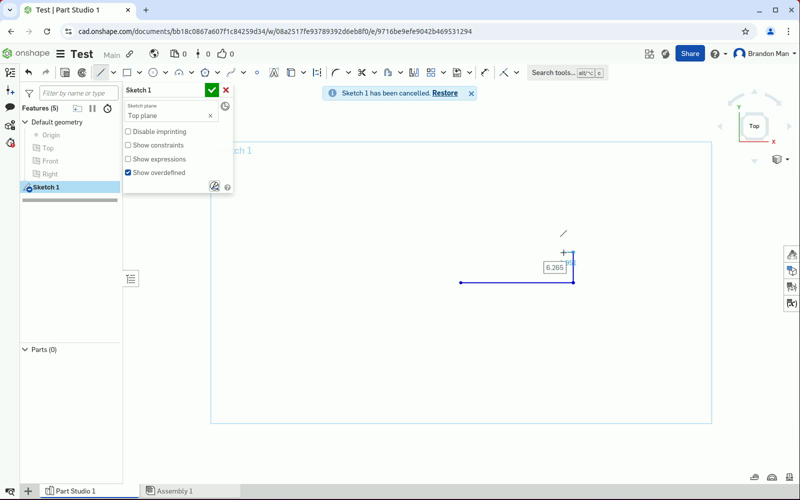
key_up(shift)
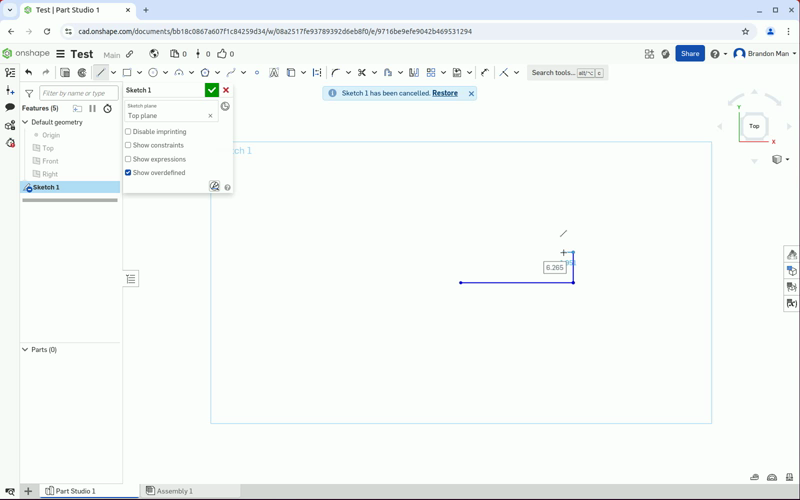
key_down(shift)
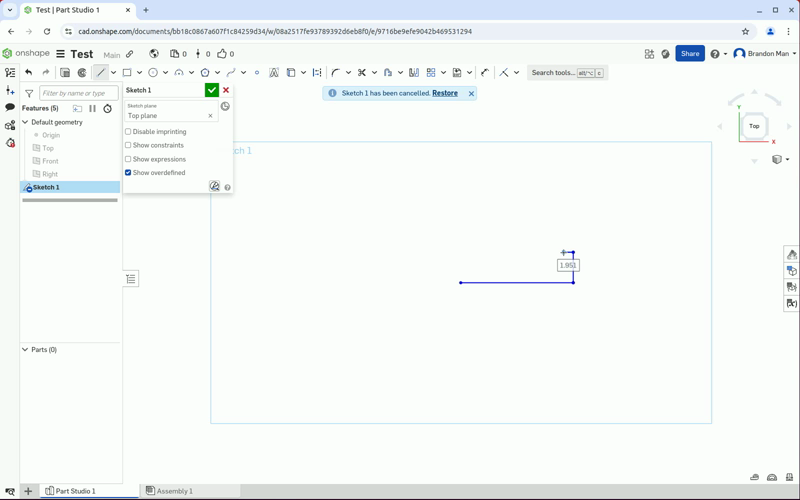
mouse_move(589, 252)
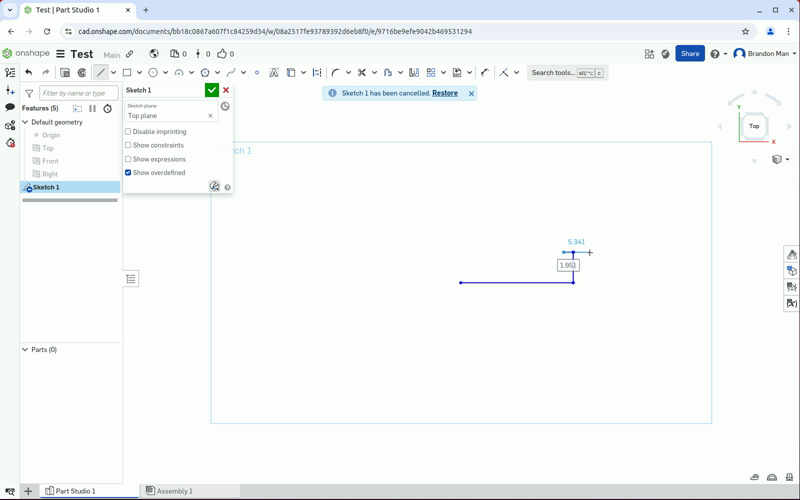
mouse_move(563, 276)
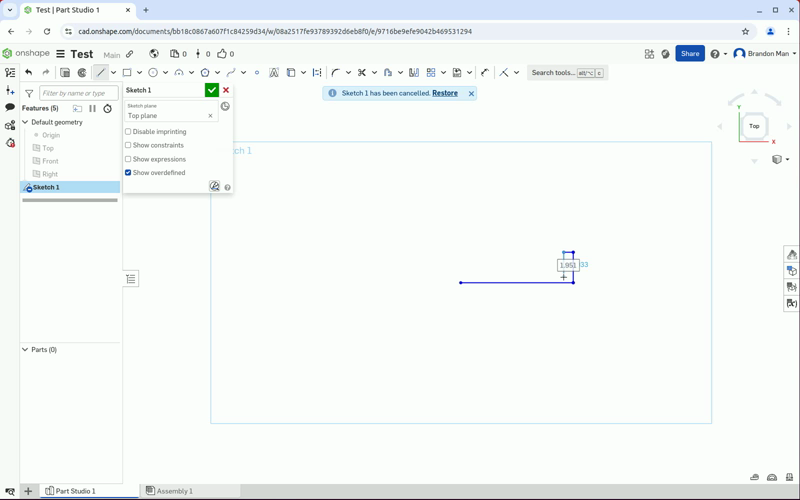
click(563, 276)
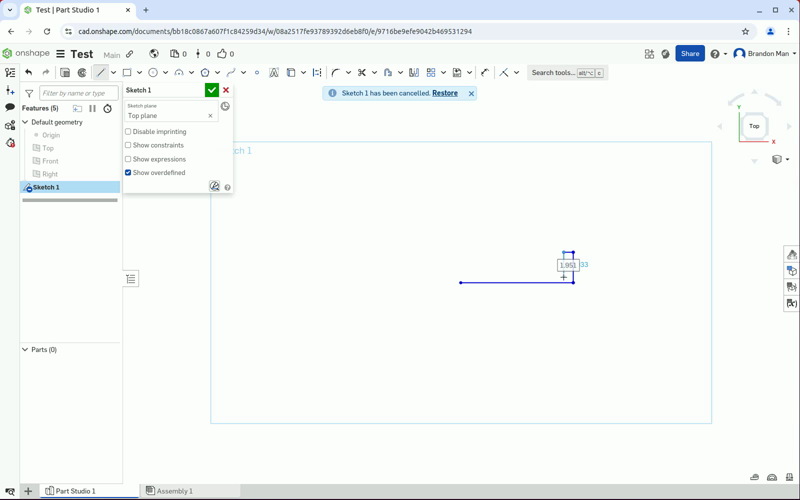
key_up(shift)
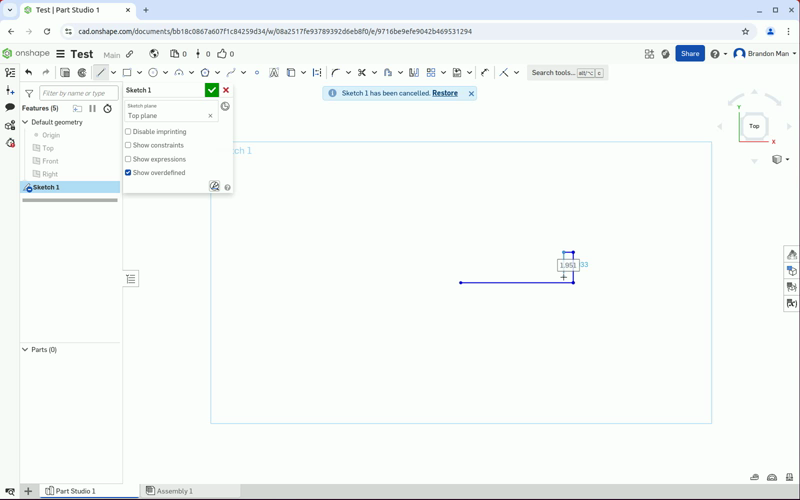
key_down(shift)
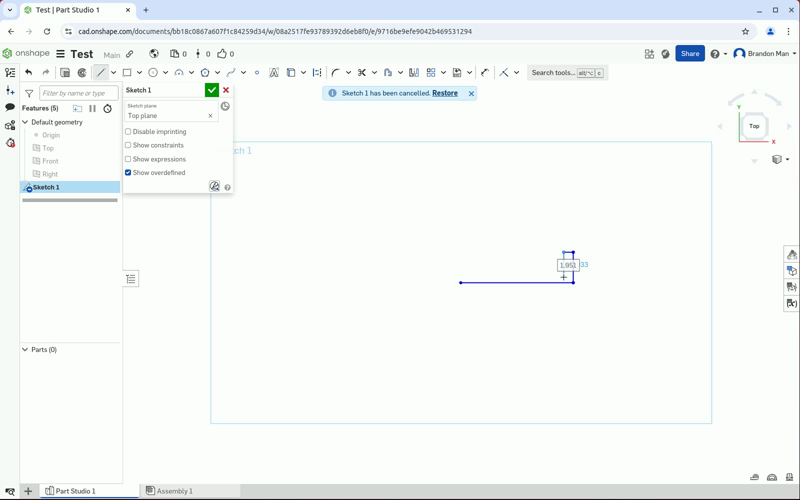
mouse_move(470, 276)
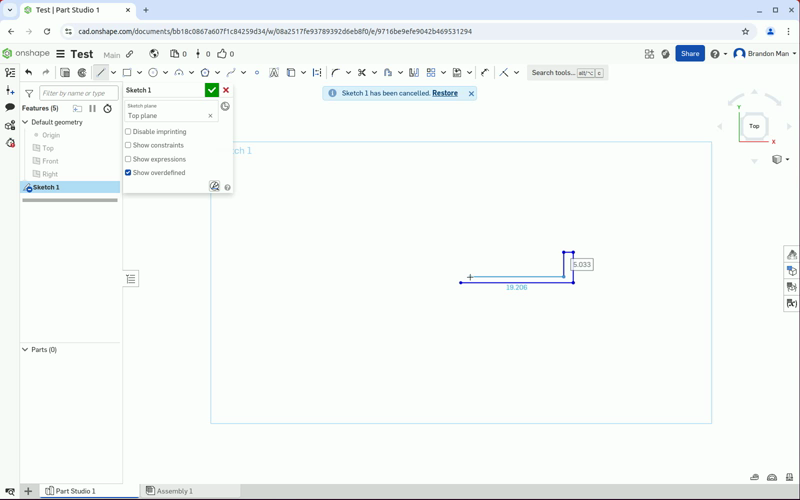
click(470, 276)
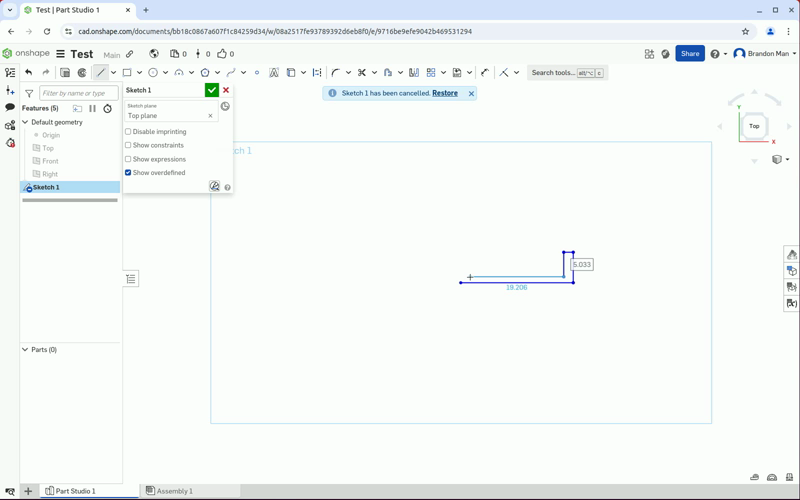
key_up(shift)
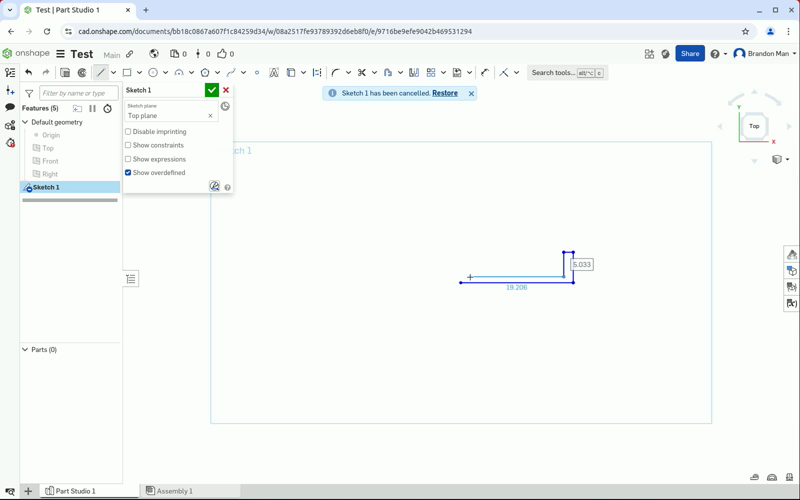
key_down(shift)
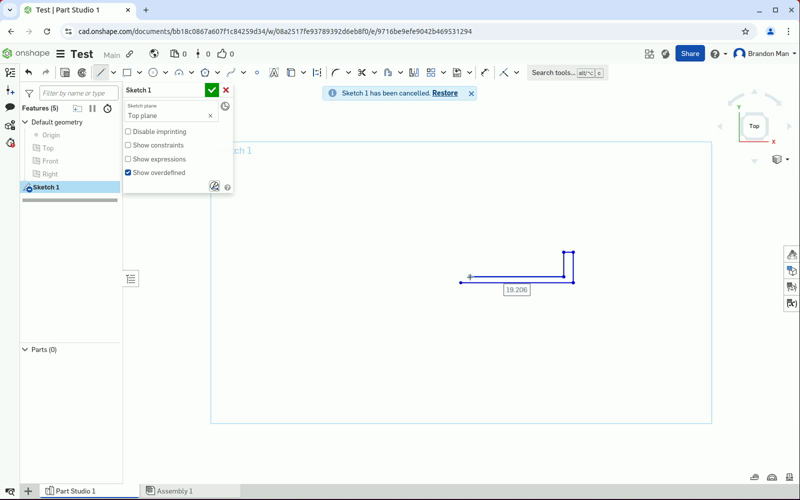
mouse_move(500, 276)
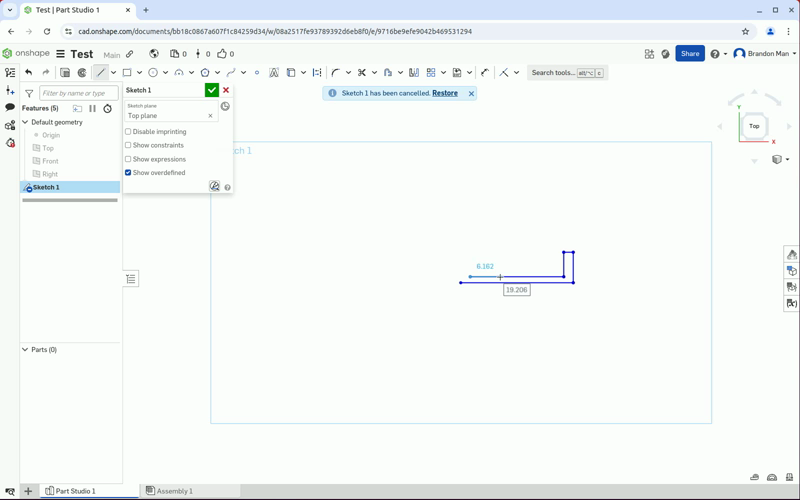
mouse_move(470, 252)
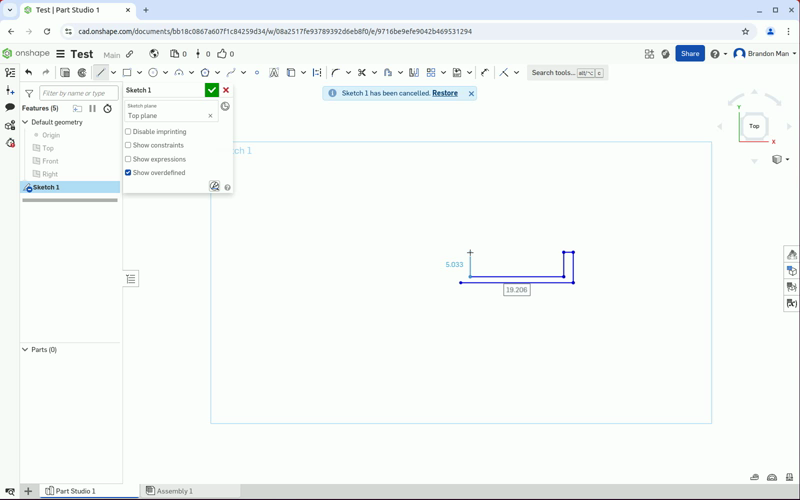
click(470, 252)
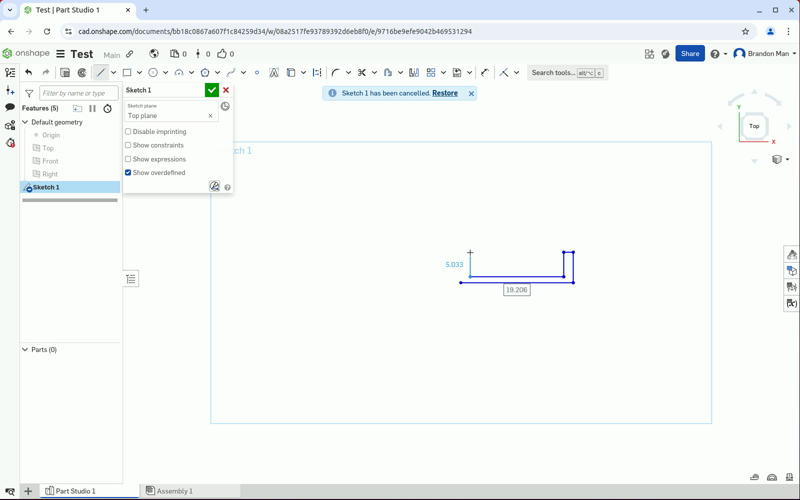
key_up(shift)
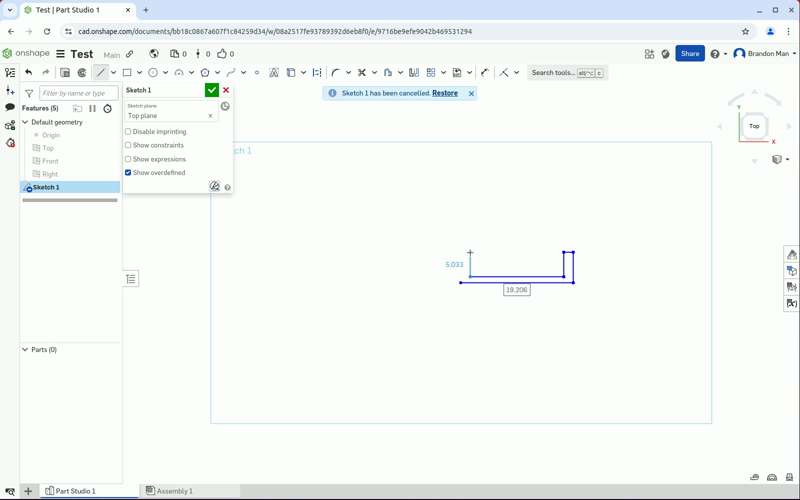
key_down(shift)
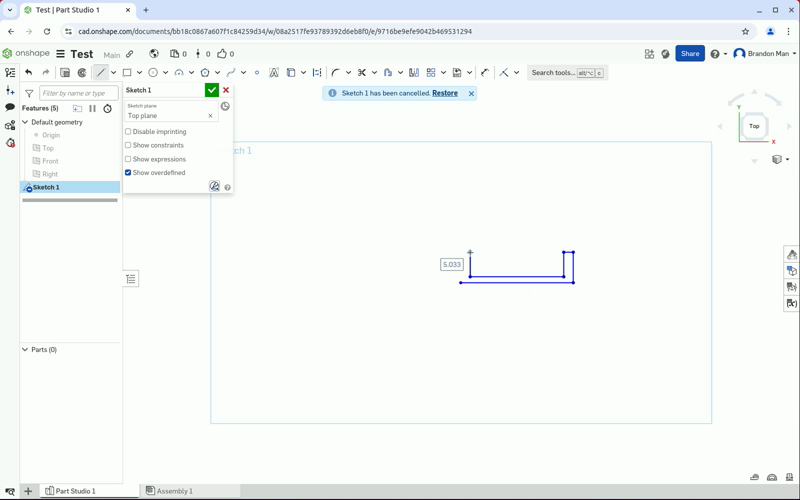
mouse_move(500, 252)
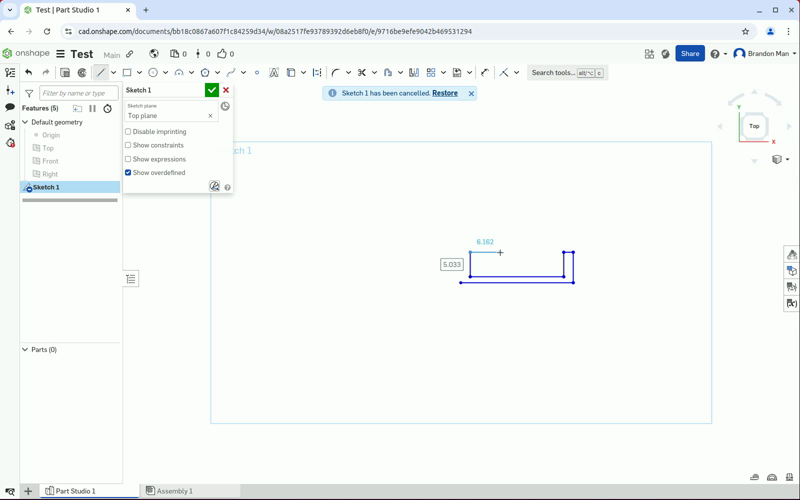
mouse_move(460, 252)
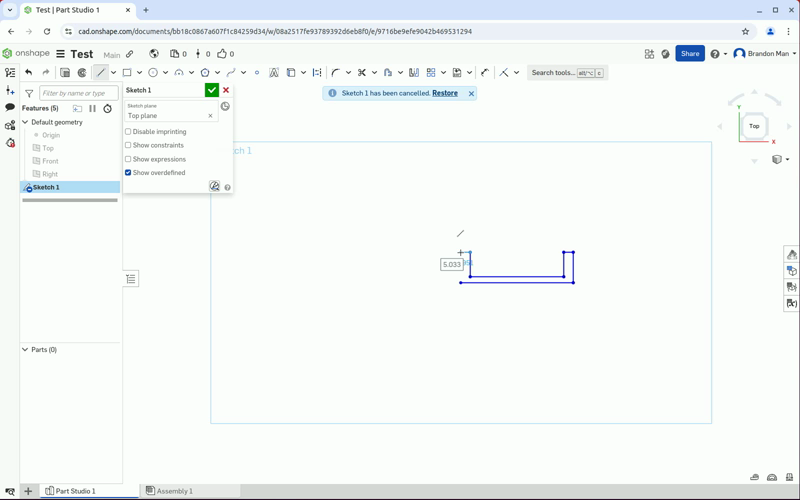
click(460, 252)
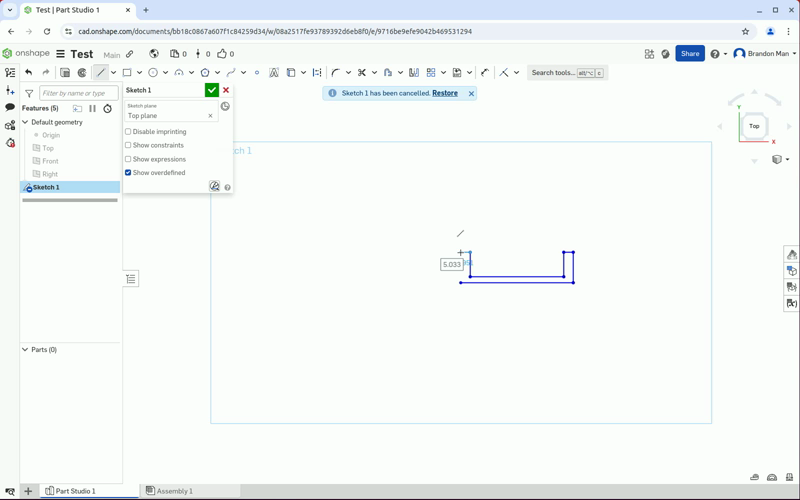
key_up(shift)
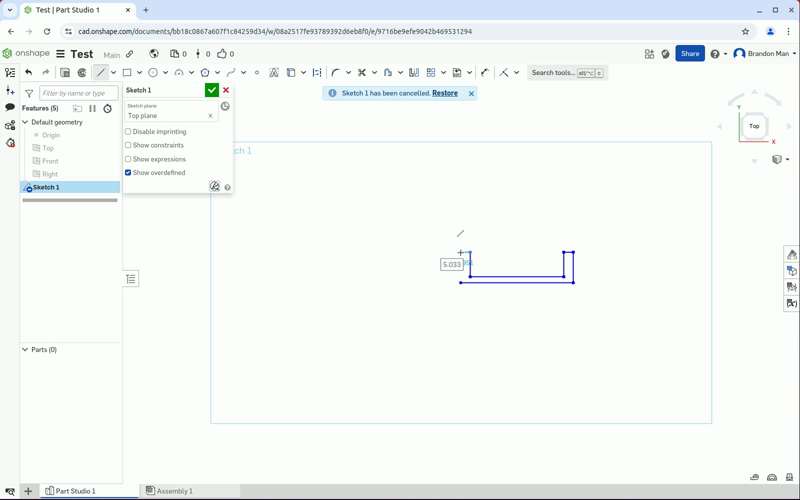
mouse_move(490, 252)
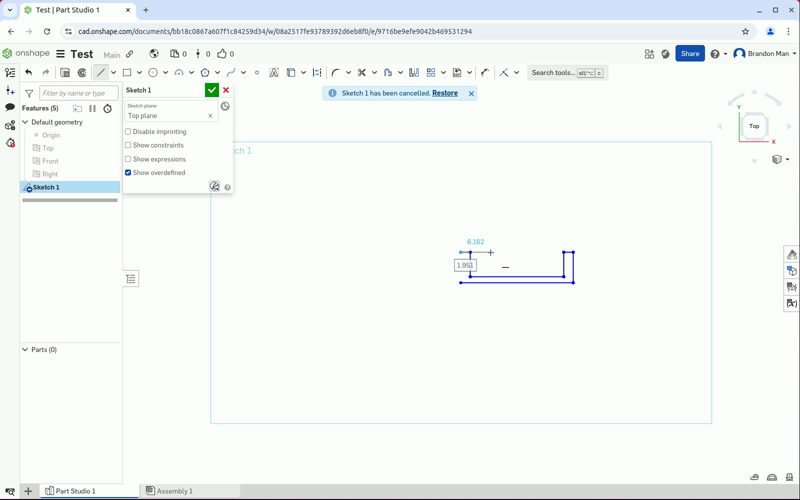
key_down(shift)
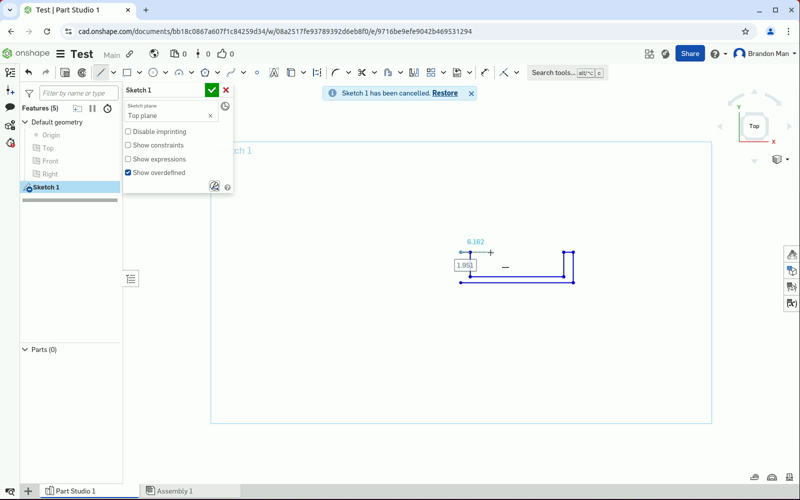
mouse_move(460, 282)
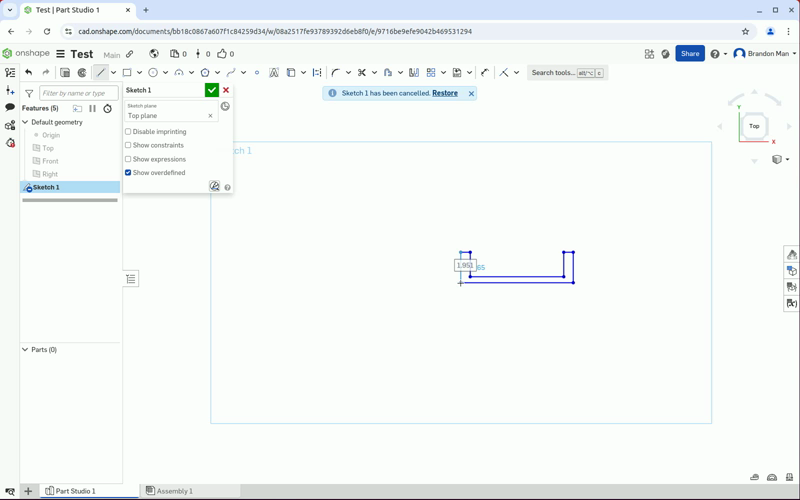
key_up(shift)
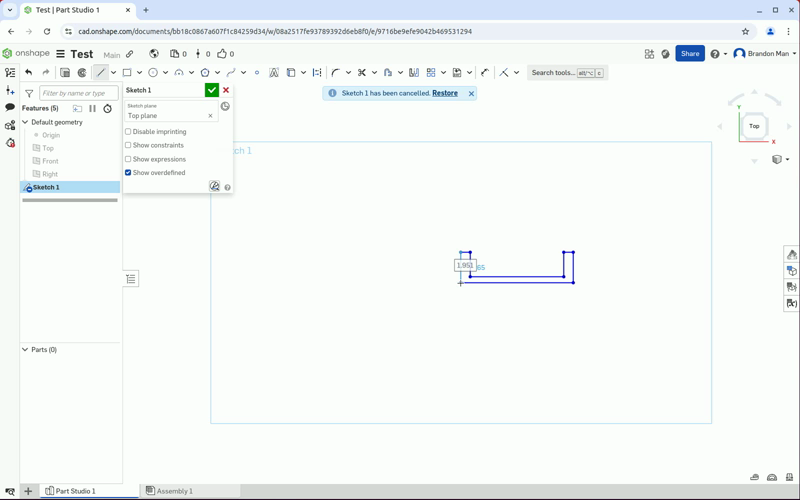
click(460, 282)
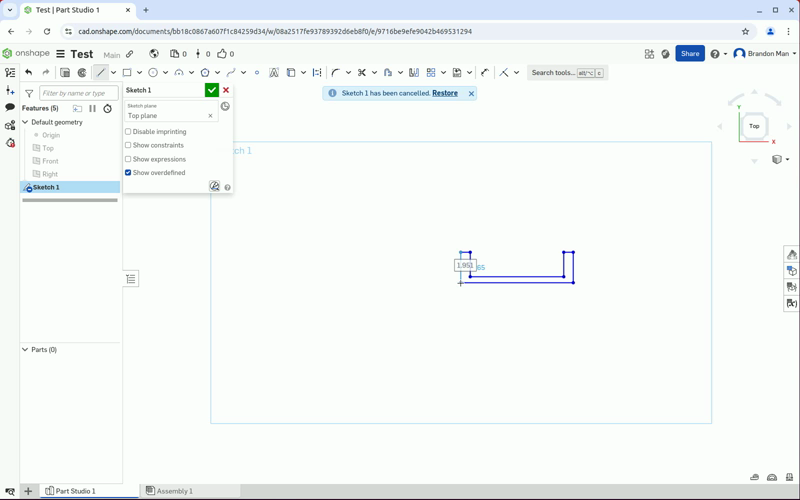
key(esc)
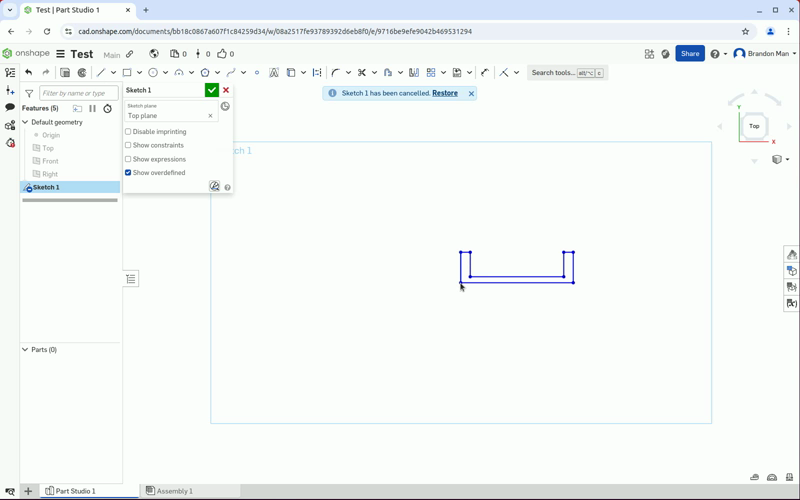
mouse_move(565, 272)
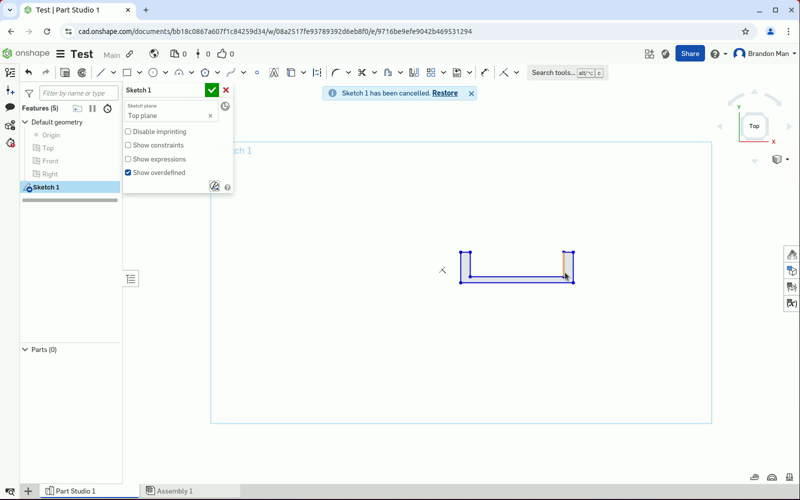
scroll(6)
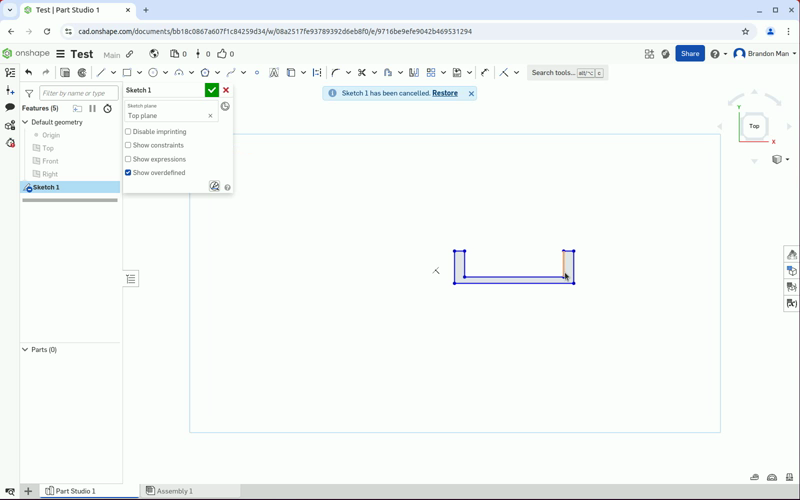
scroll(6)
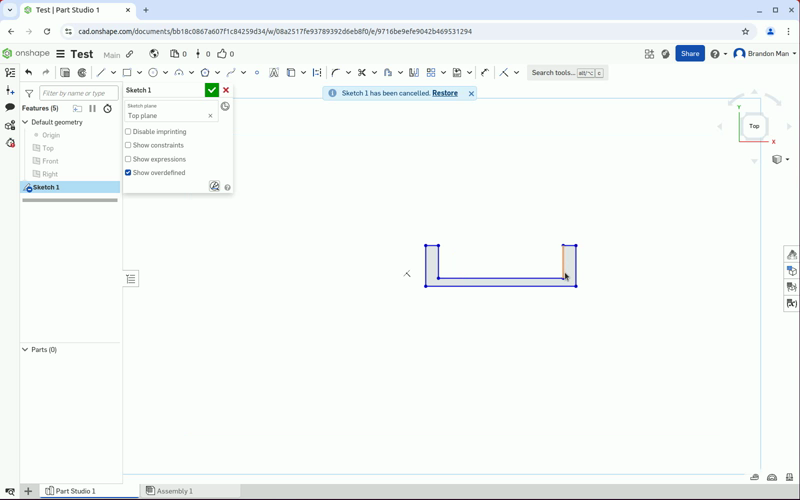
scroll(6)
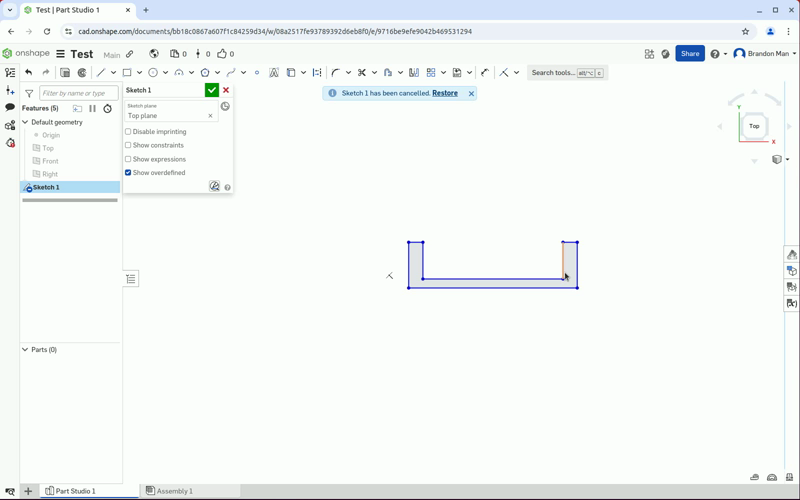
scroll(6)
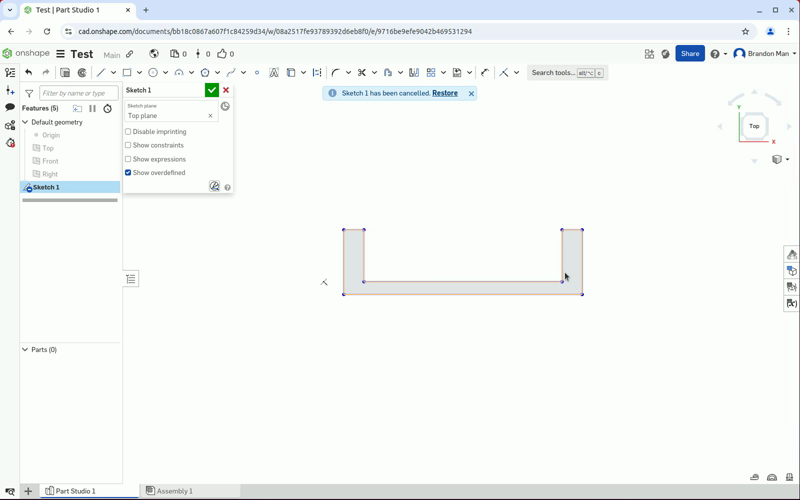
scroll(6)
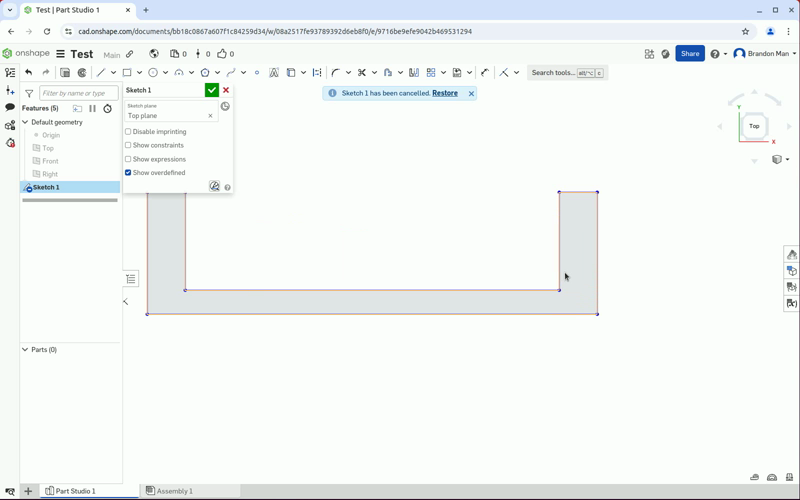
scroll(6)
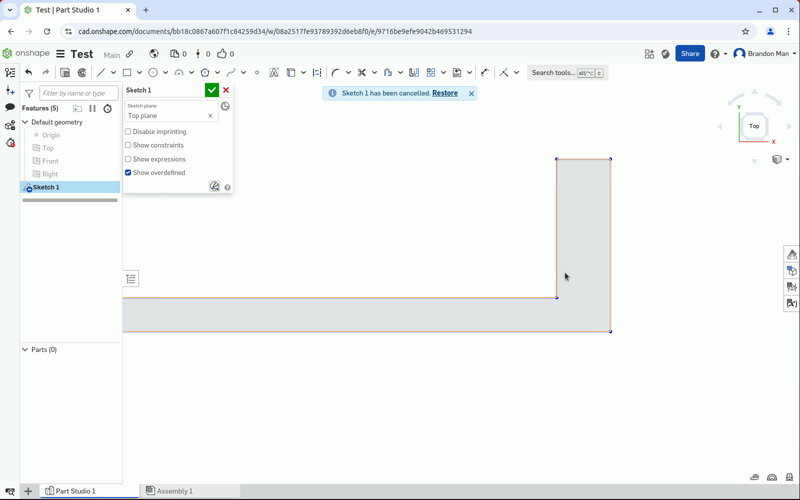
scroll(6)
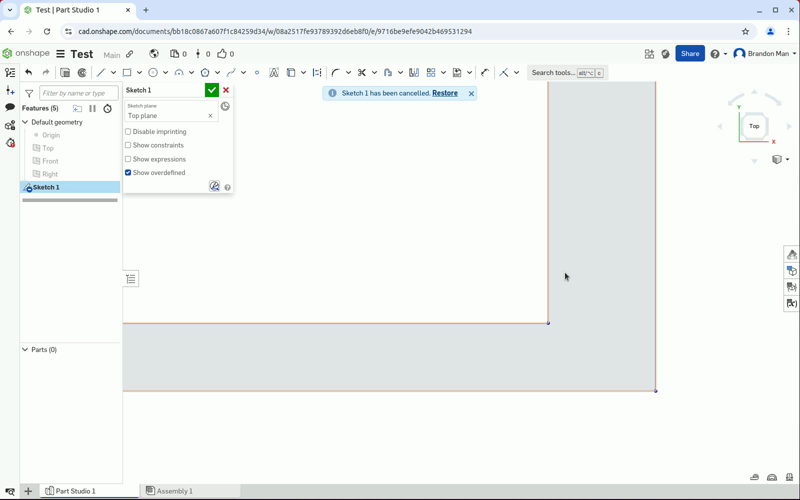
click(565, 272)
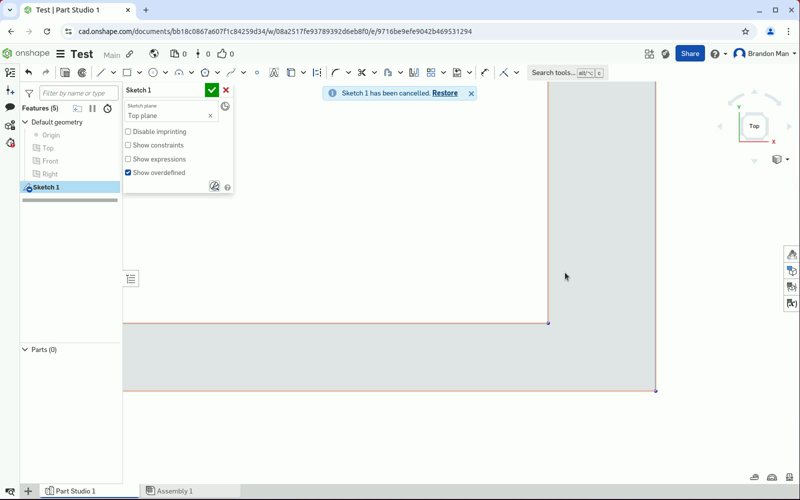
scroll(-6)
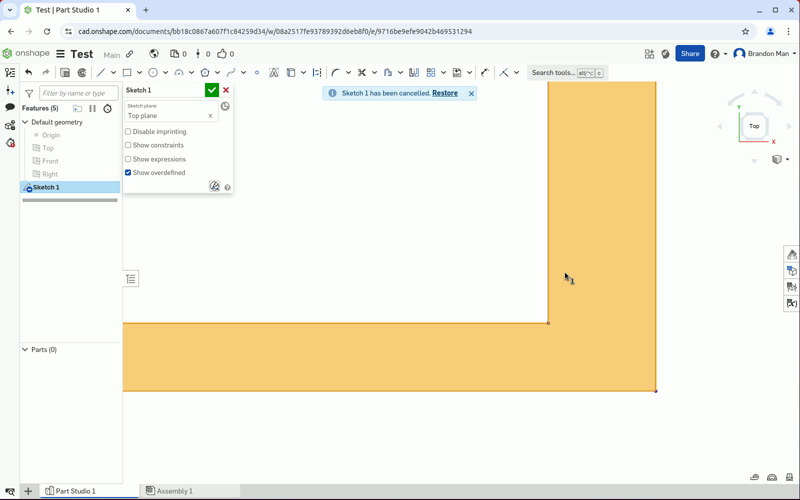
scroll(-6)
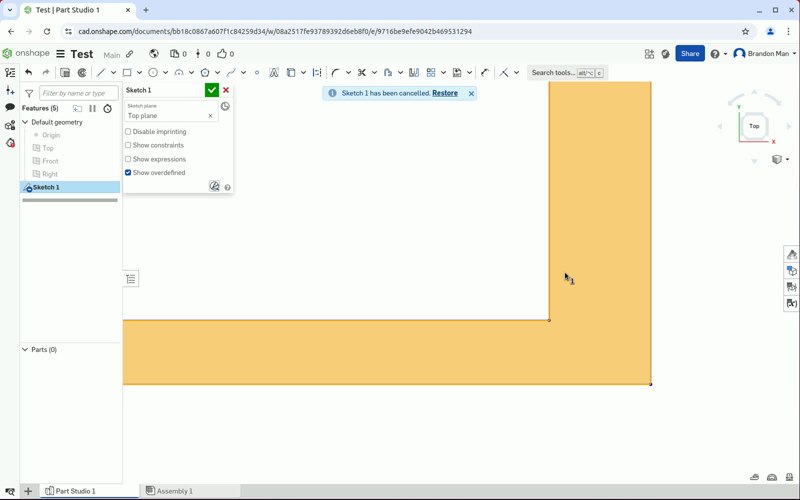
scroll(-6)
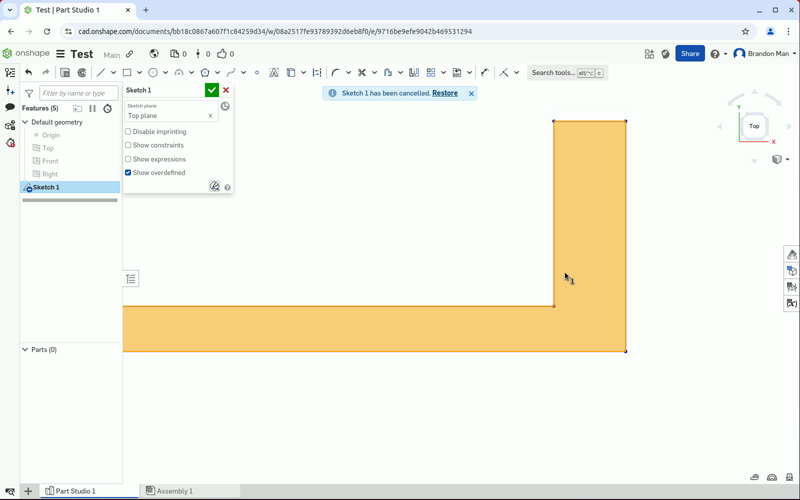
scroll(-6)
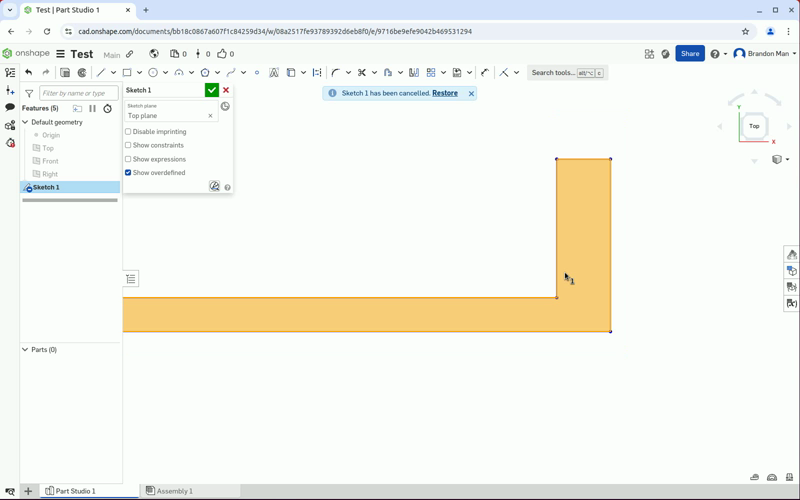
scroll(-6)
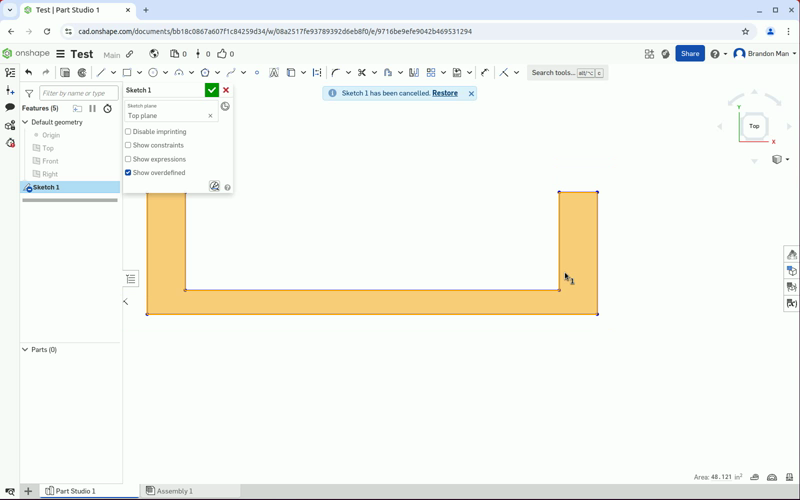
scroll(-6)
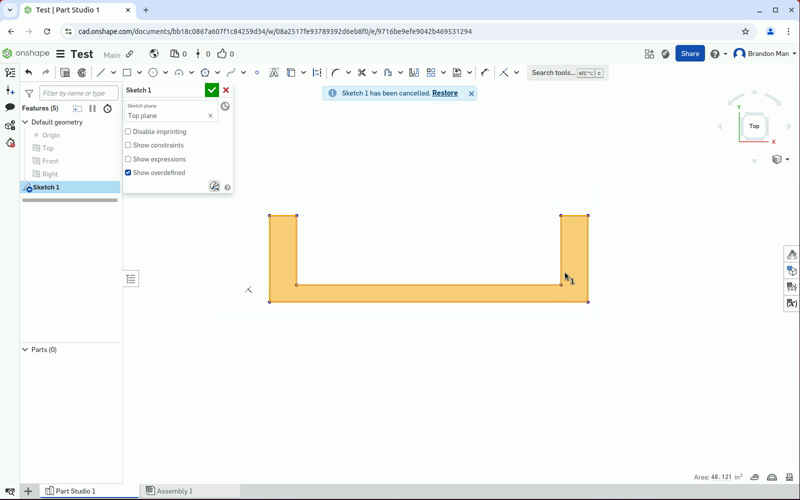
scroll(-6)
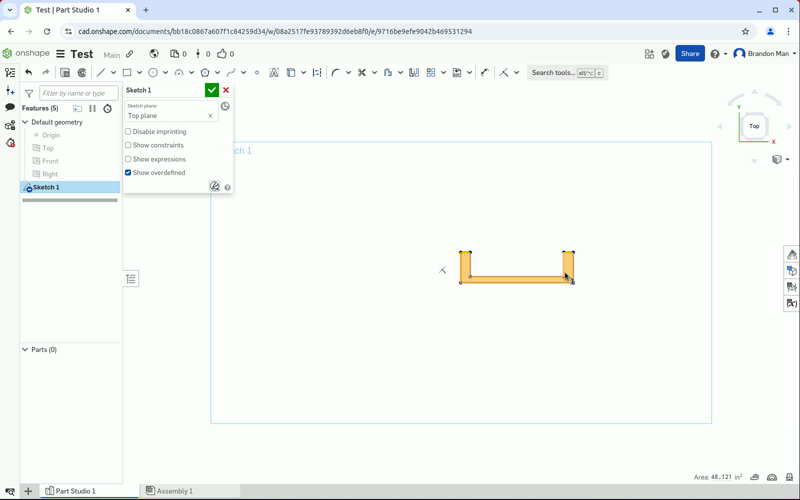
mouse_move(73, 352)
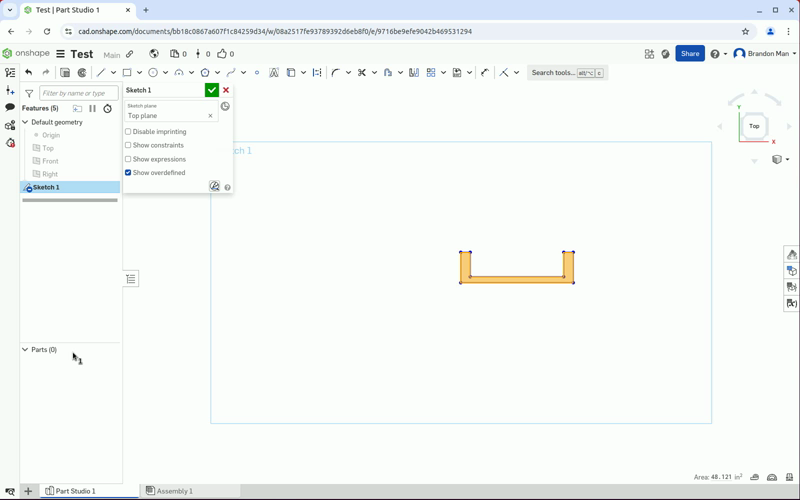
key(shift+y)
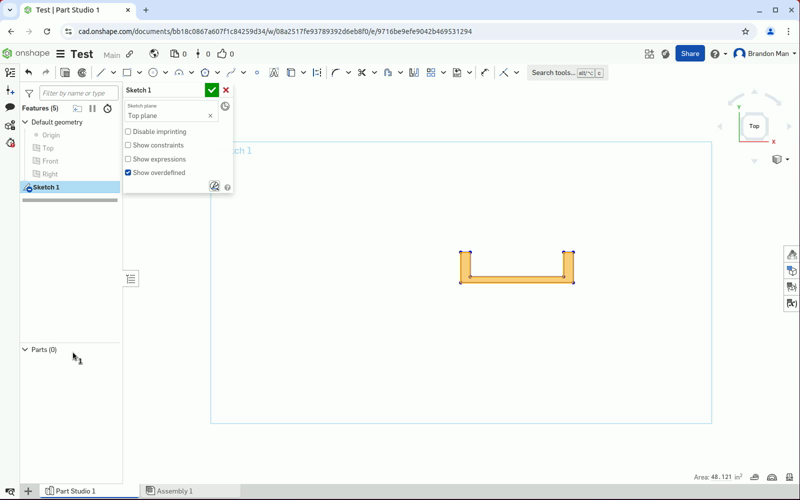
key(shift+e)
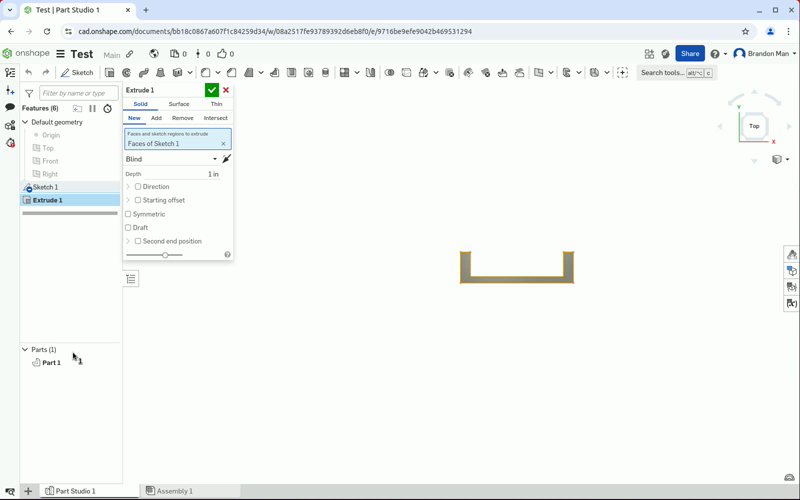
mouse_move(143, 106)
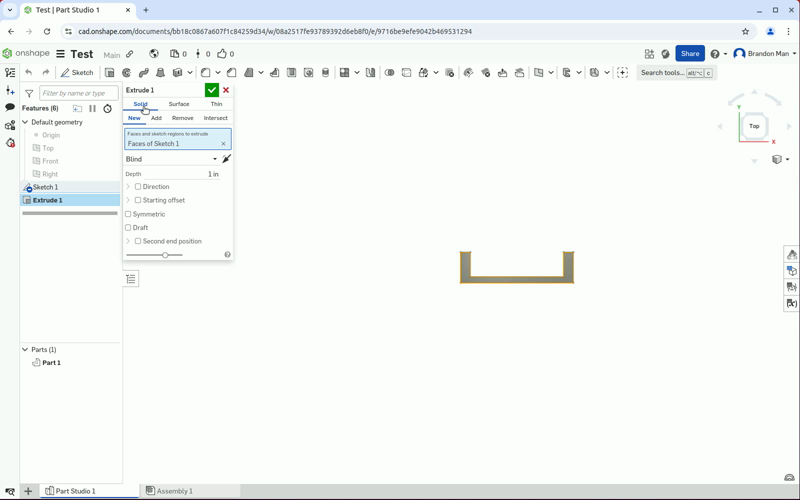
click(143, 106)
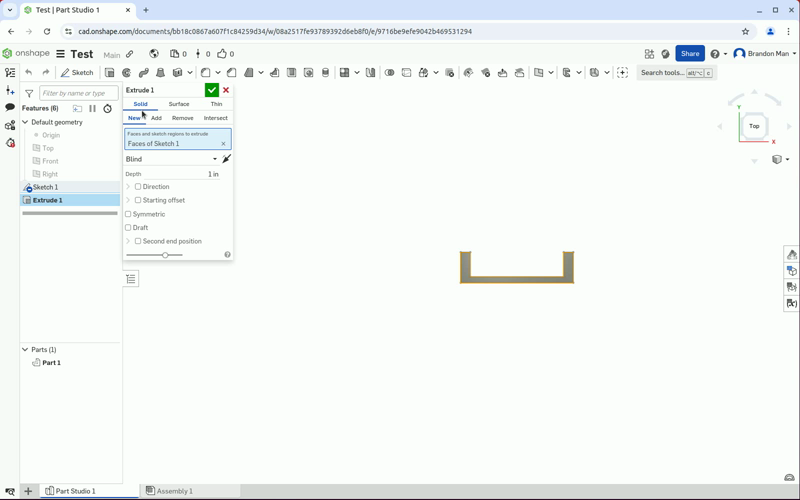
mouse_move(137, 120)
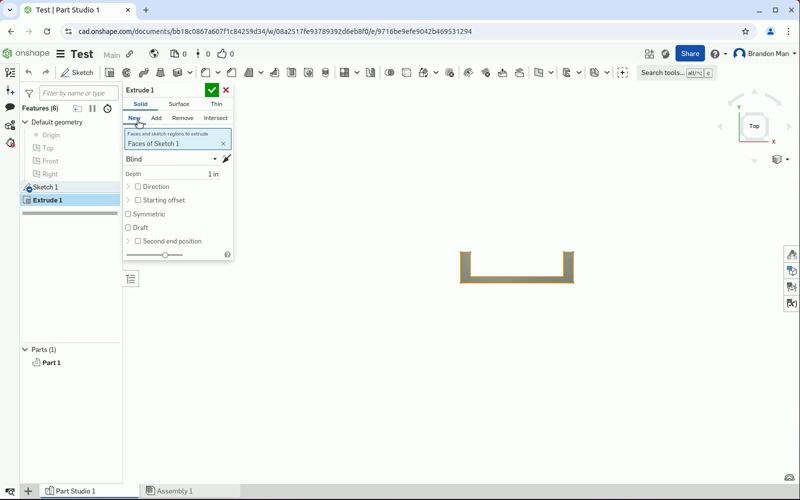
click(137, 120)
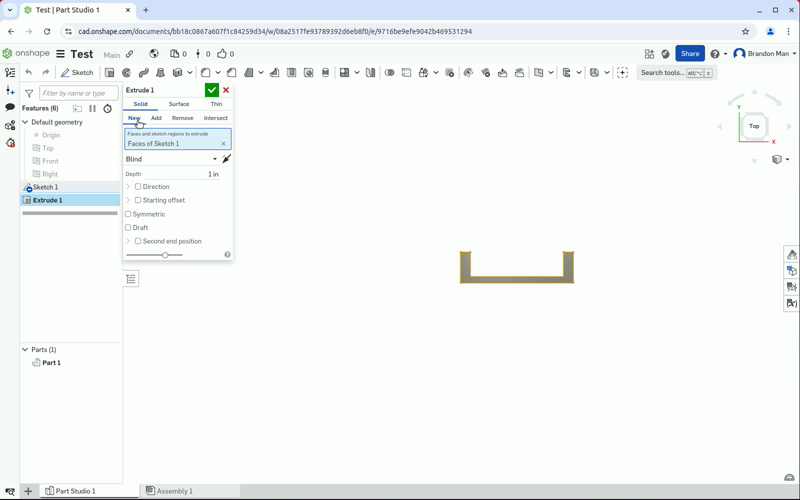
key(tab, 4)
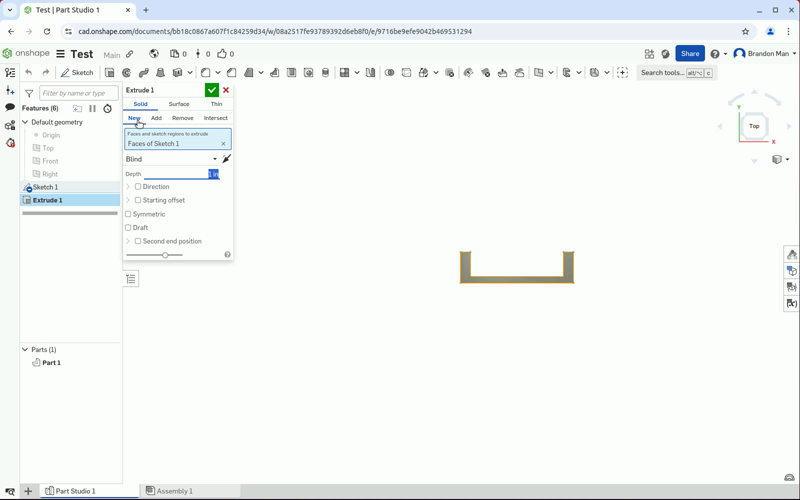
text(0.963)
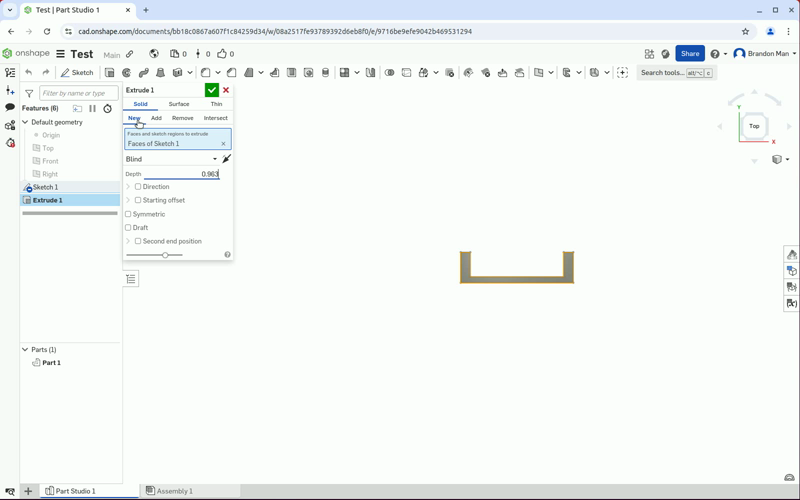
key(enter)
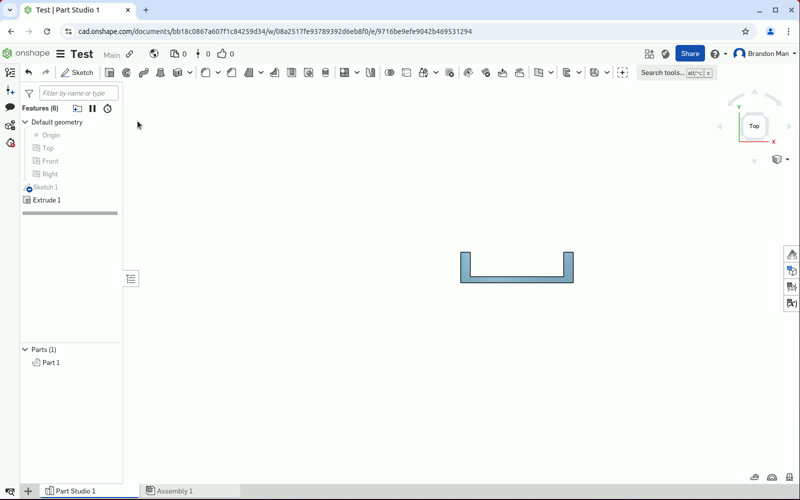
key(shift+h)
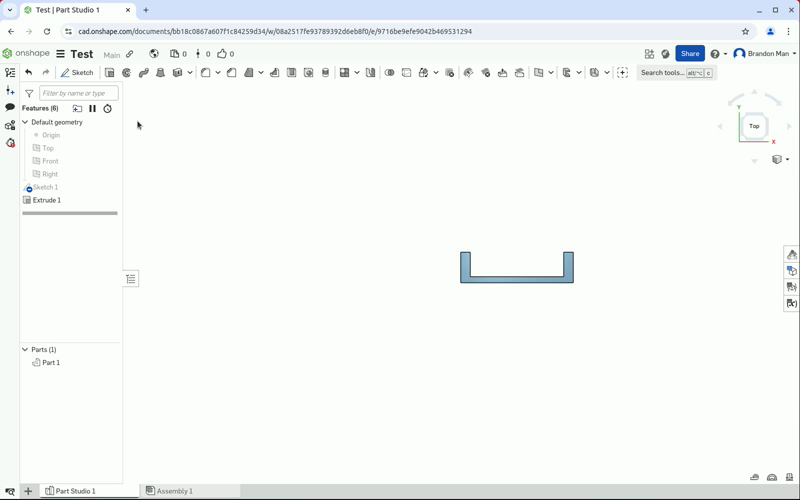
key(shift+h)
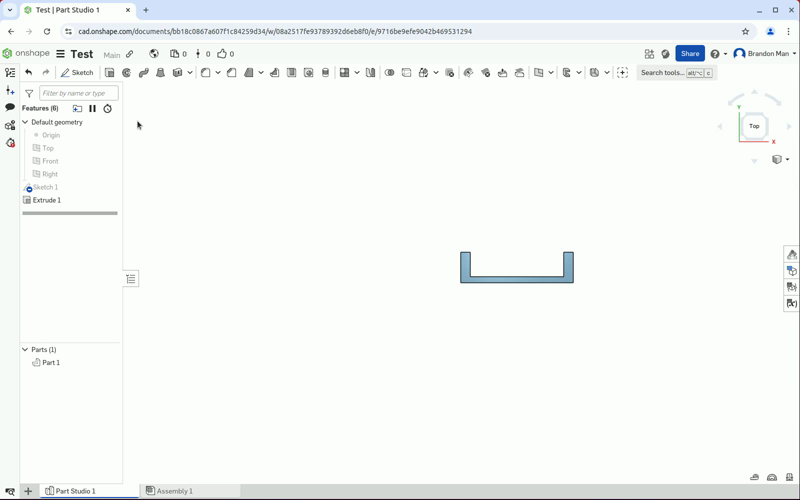
mouse_move(73, 189)
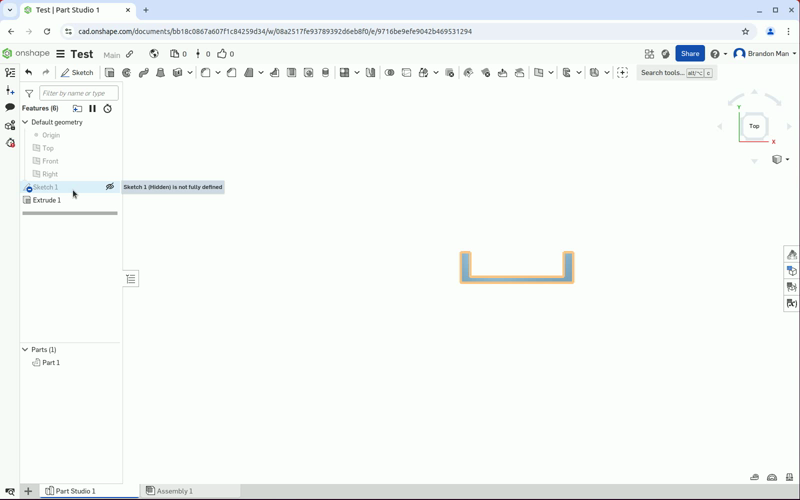
click(73, 189)
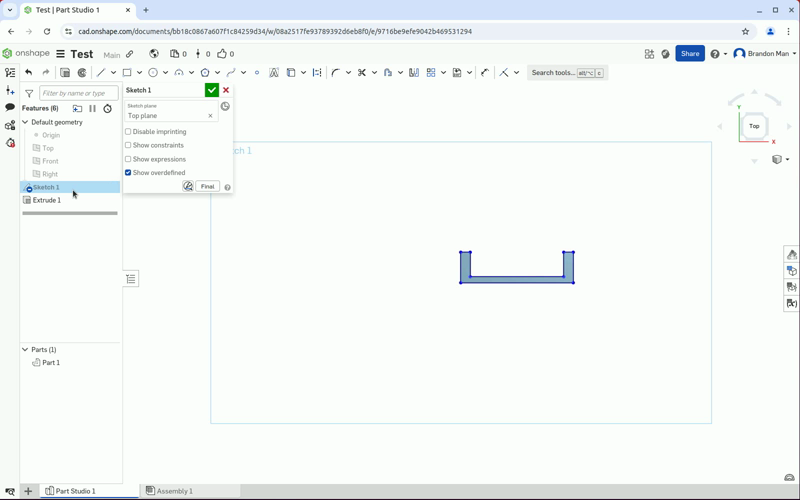
mouse_move(229, 92)
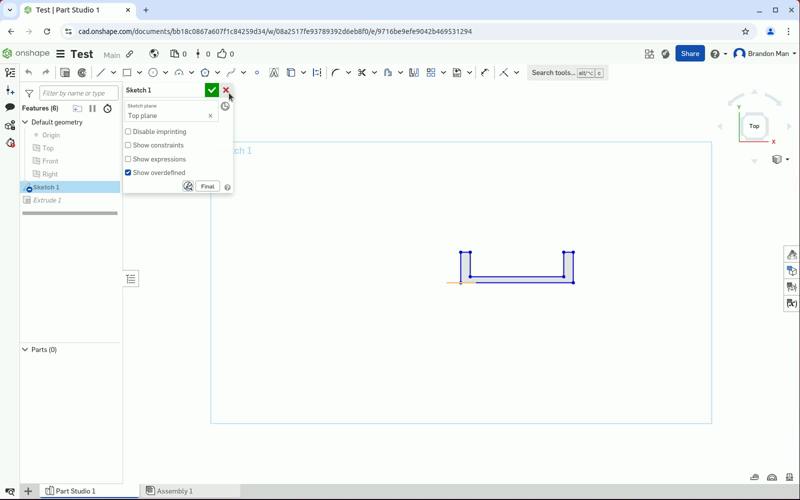
click(229, 92)
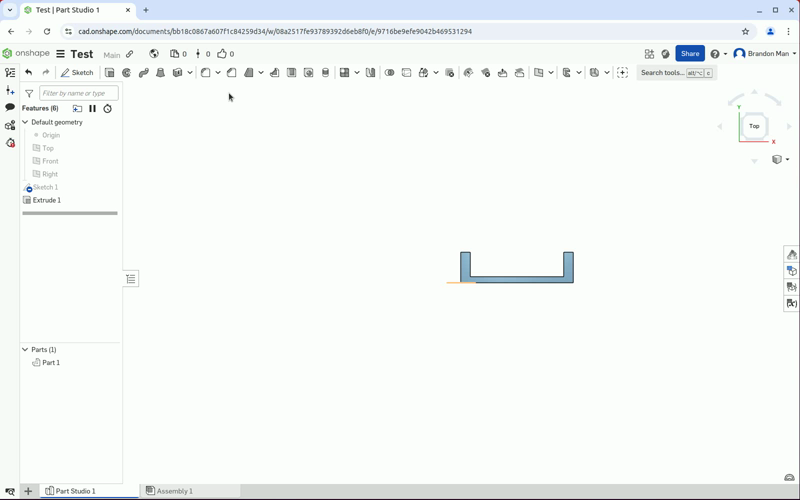
mouse_move(541, 75)
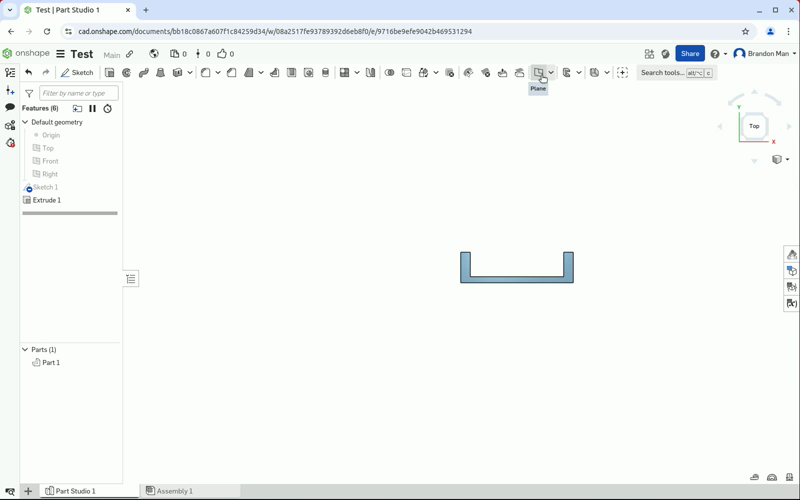
click(541, 75)
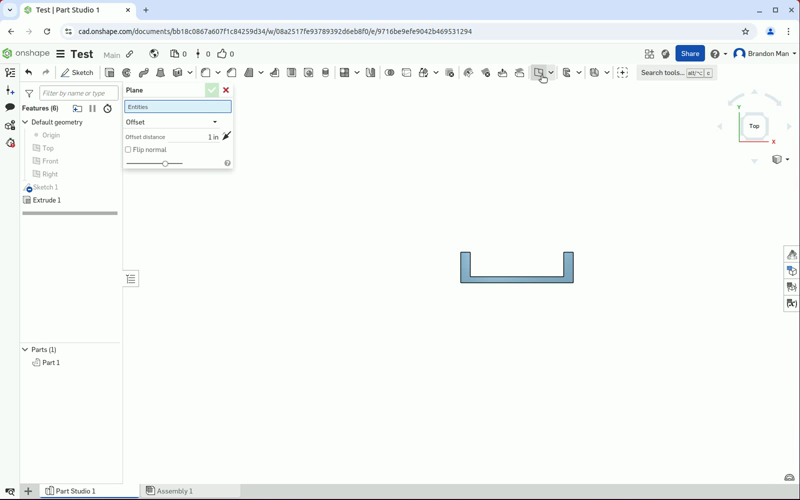
mouse_move(73, 150)
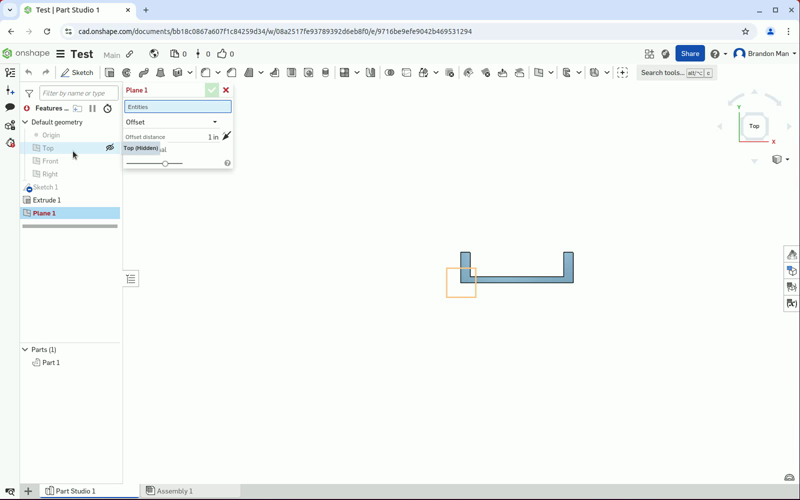
click(73, 150)
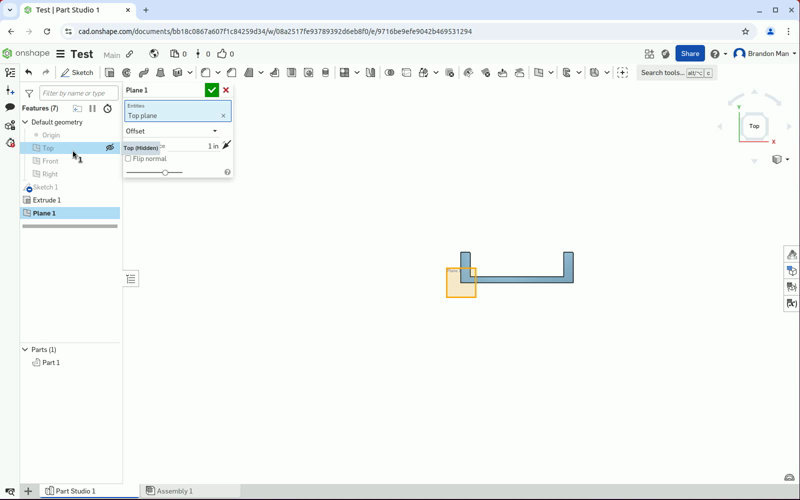
key(tab, 2)
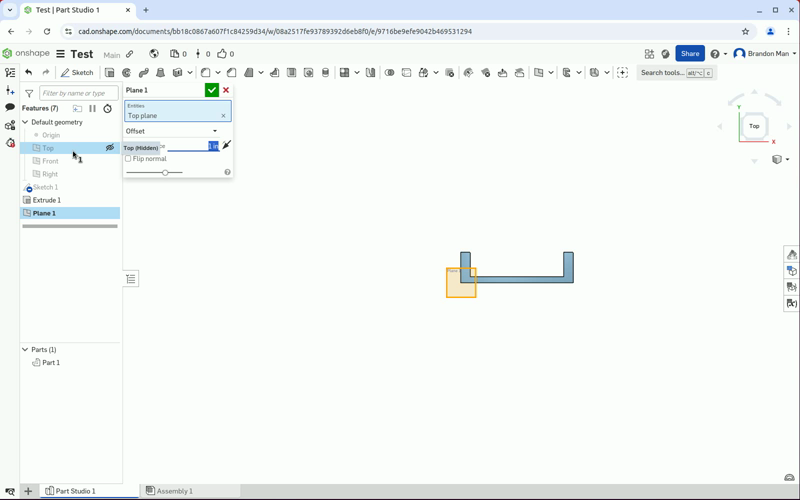
text(0.955)
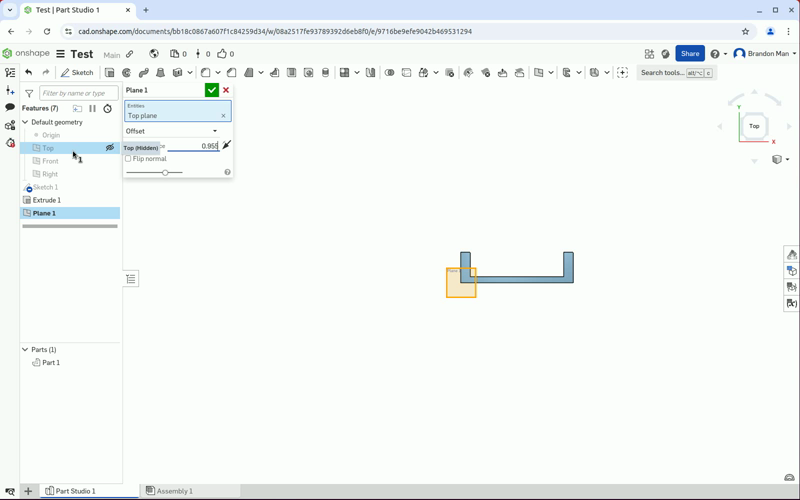
key(enter, 2)
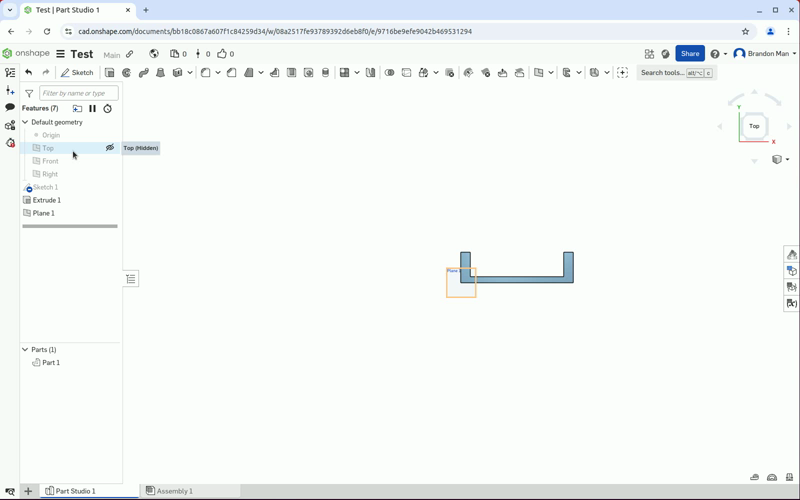
key(shift+s)
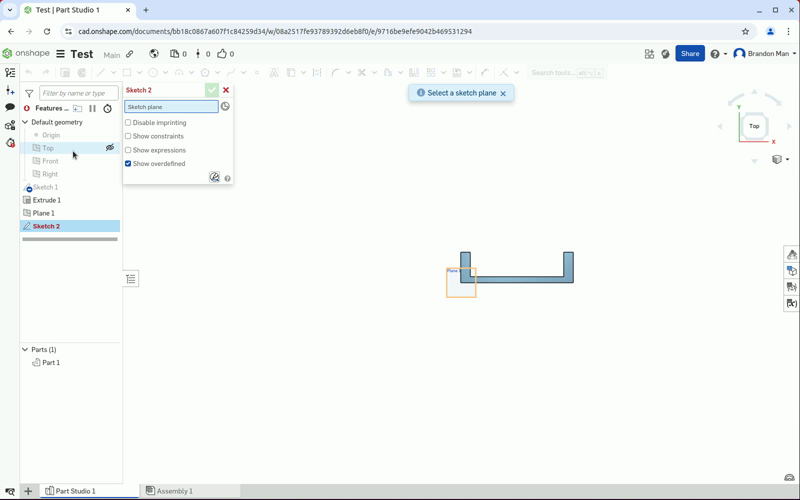
mouse_move(73, 215)
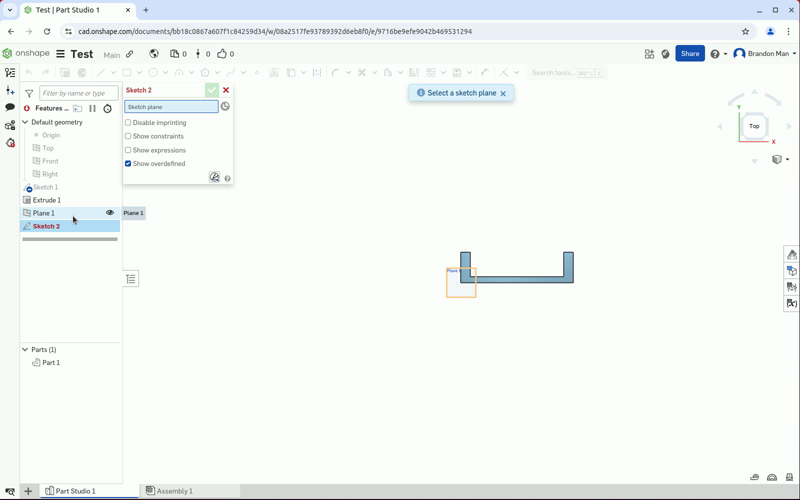
click(73, 215)
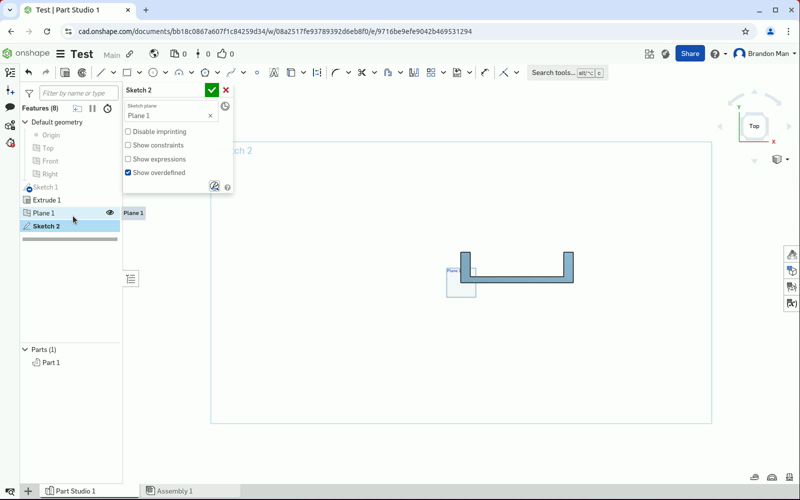
mouse_move(73, 352)
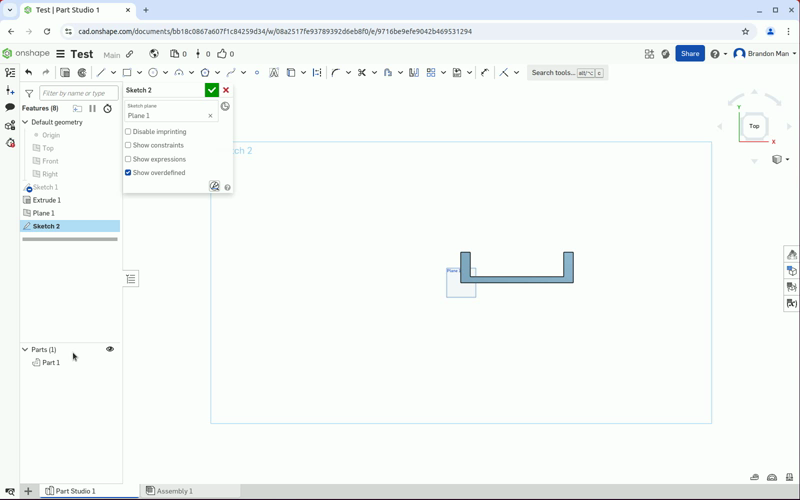
key(y)
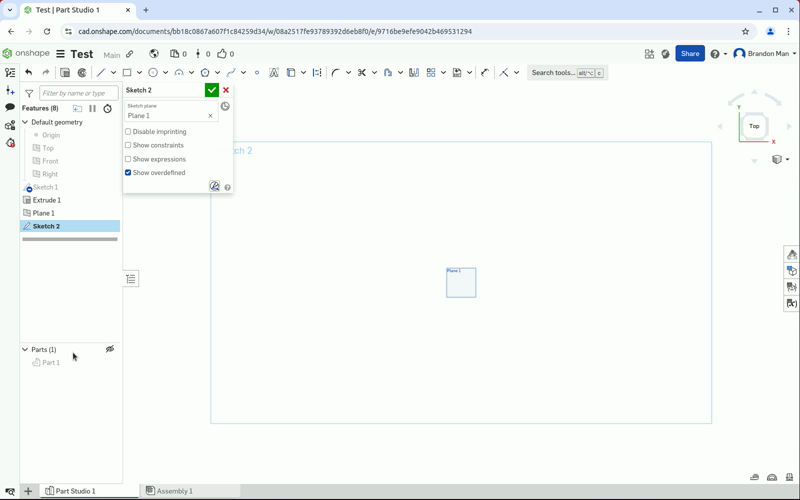
key(l)
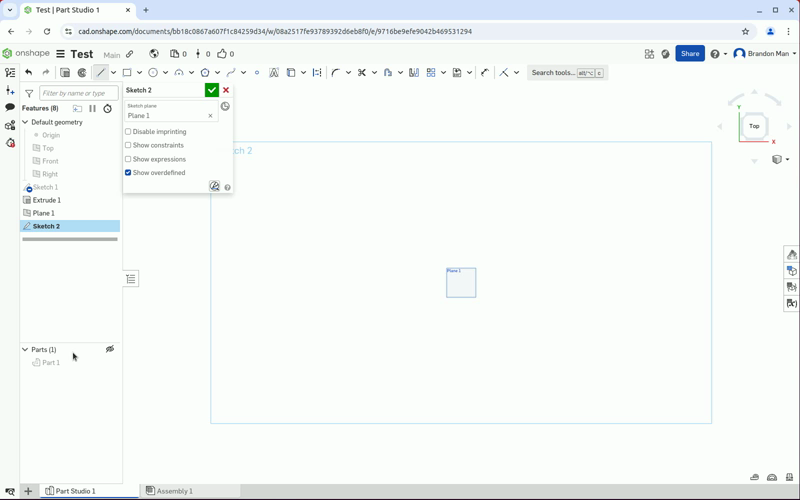
key_down(shift)
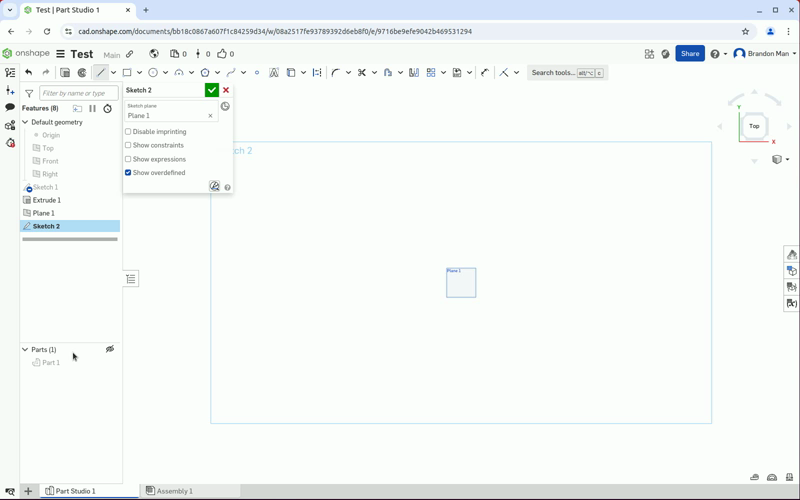
mouse_move(564, 276)
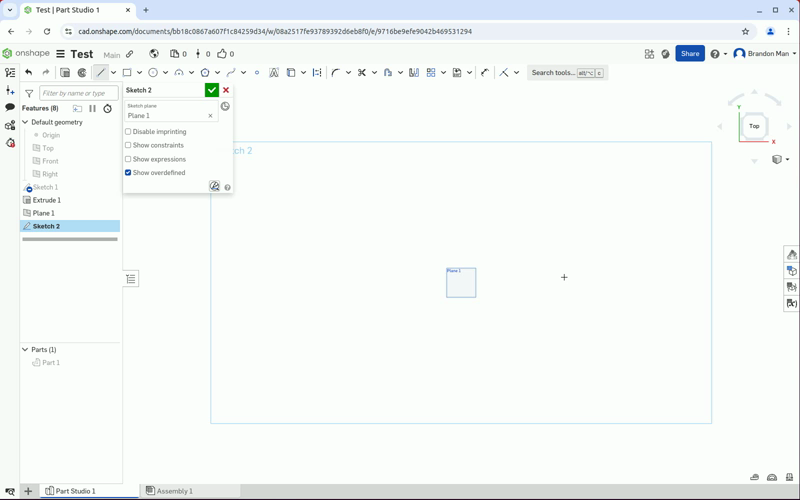
click(564, 276)
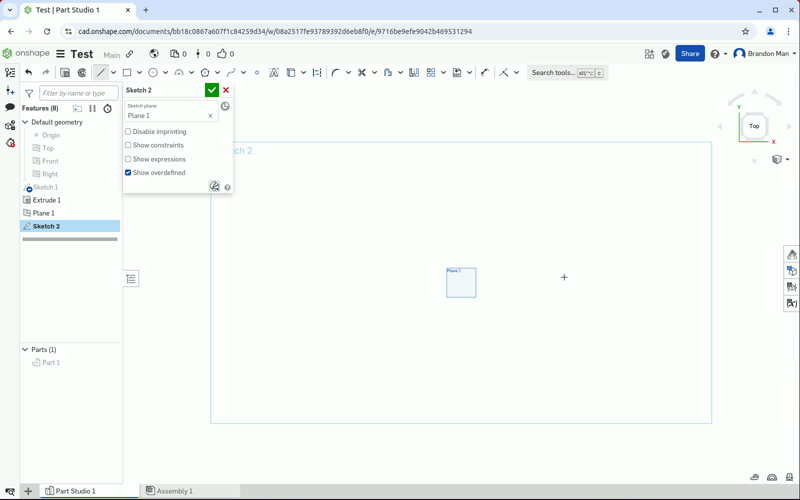
key_up(shift)
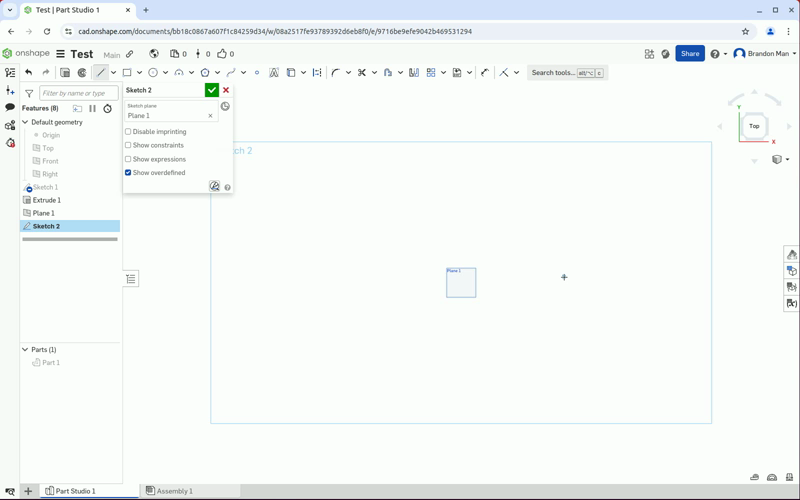
key_down(shift)
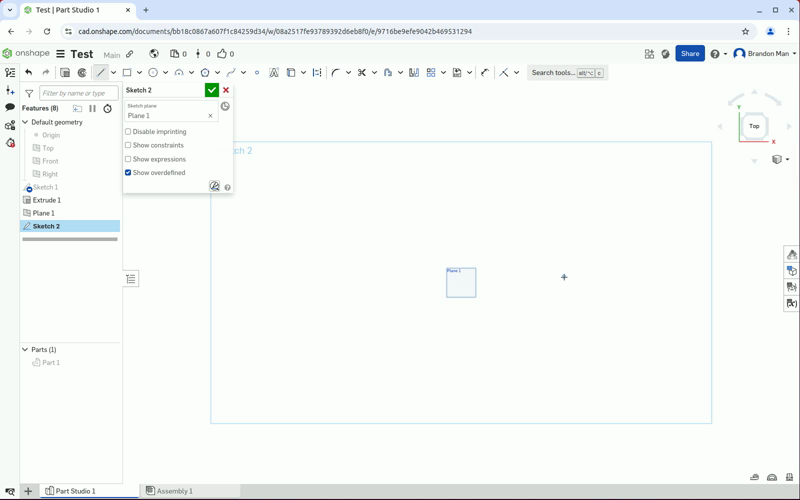
mouse_move(589, 276)
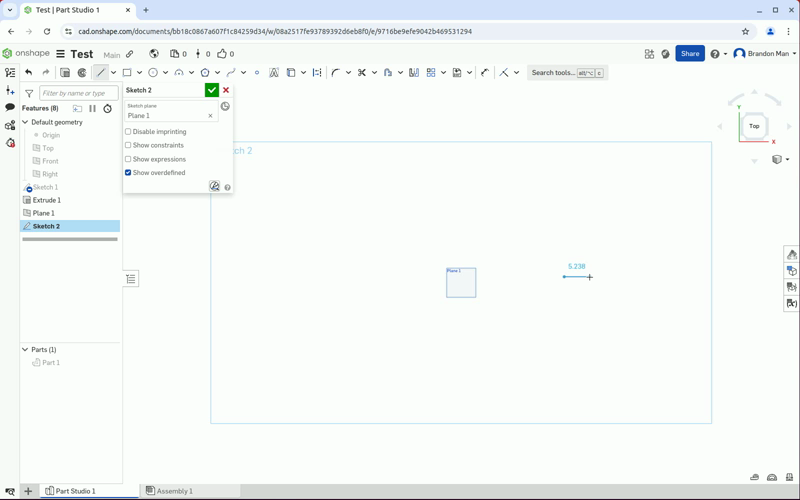
mouse_move(574, 276)
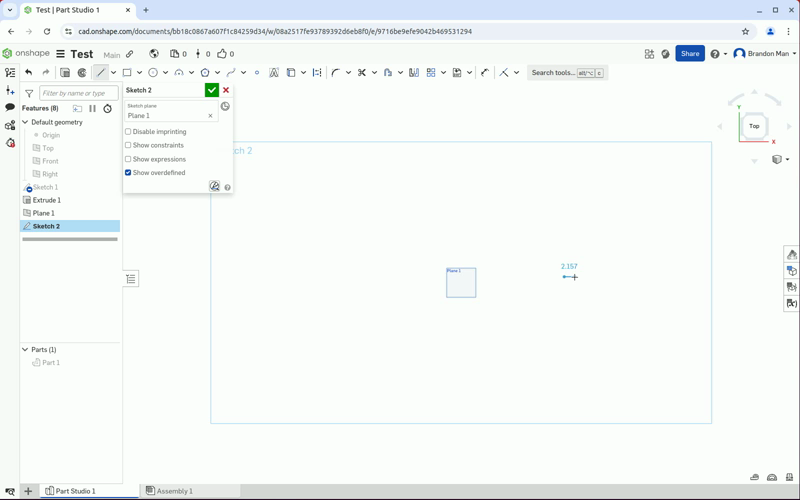
click(574, 276)
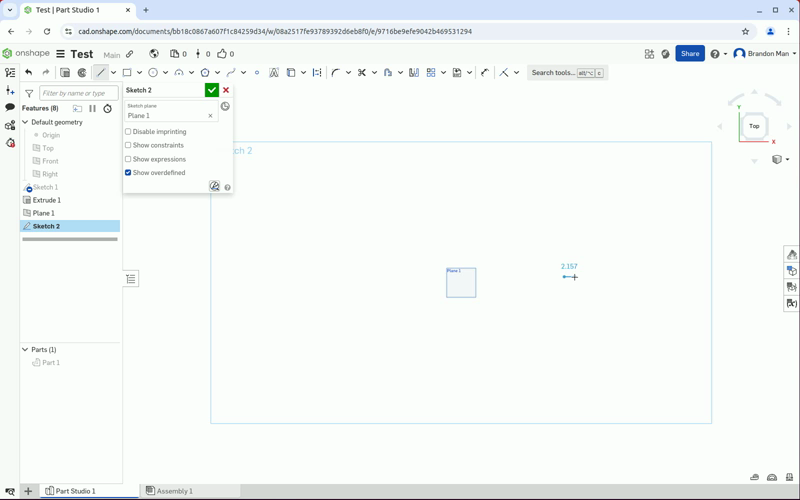
key_up(shift)
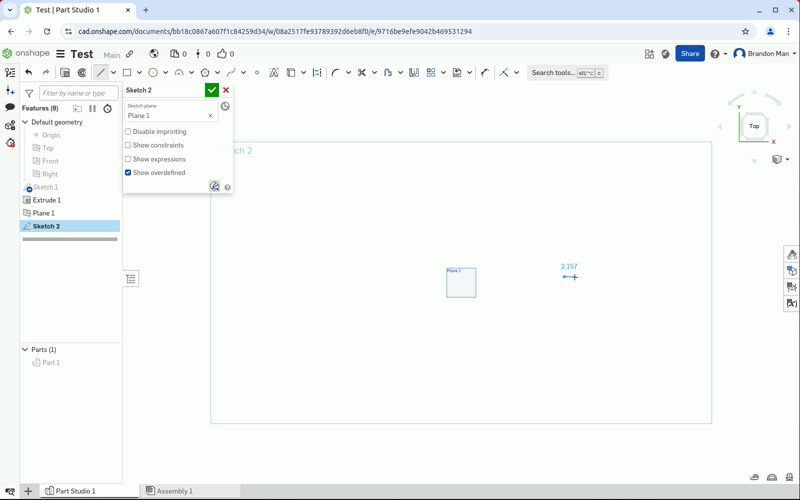
key_down(shift)
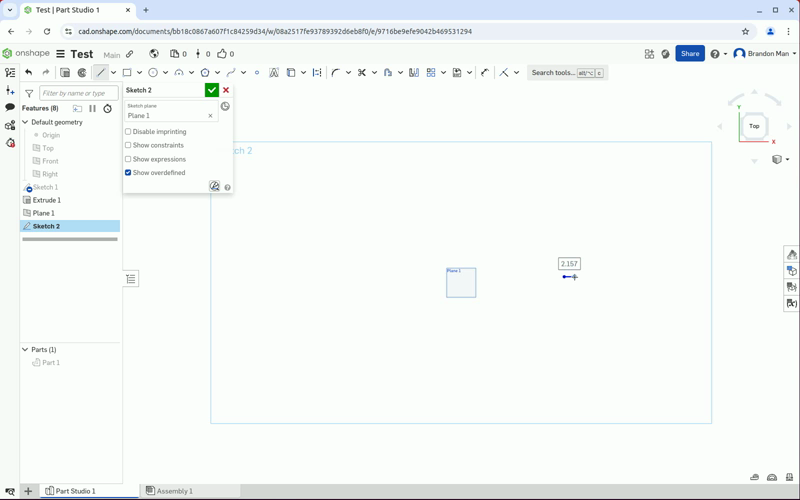
mouse_move(589, 276)
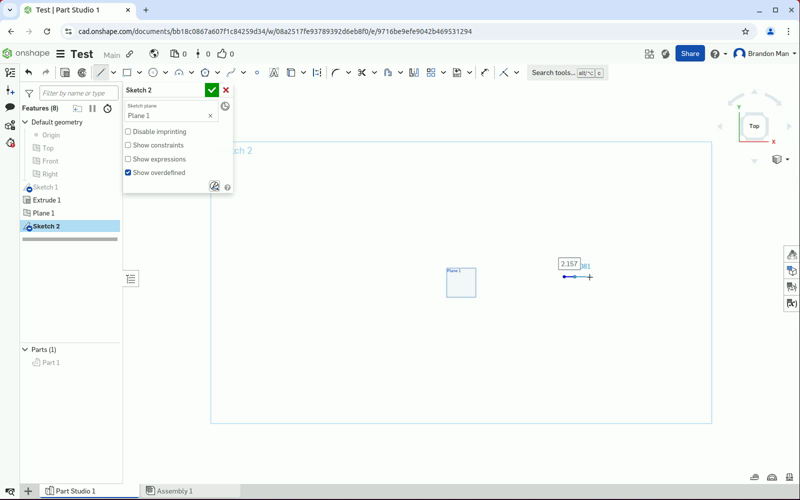
mouse_move(574, 264)
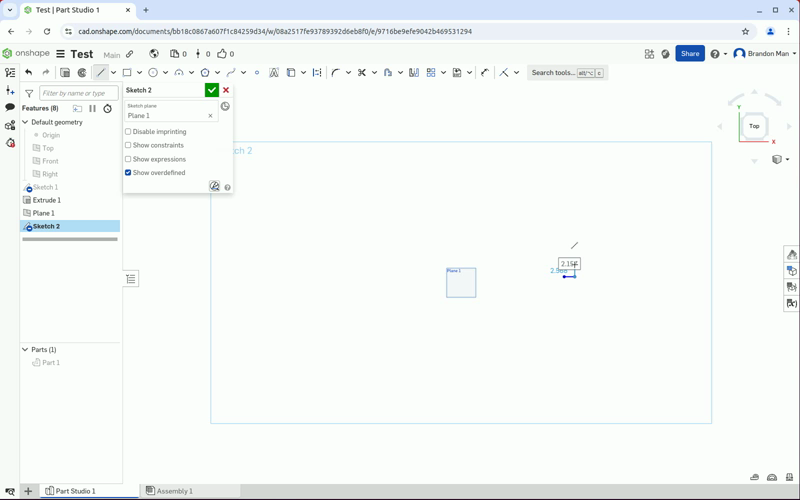
click(574, 264)
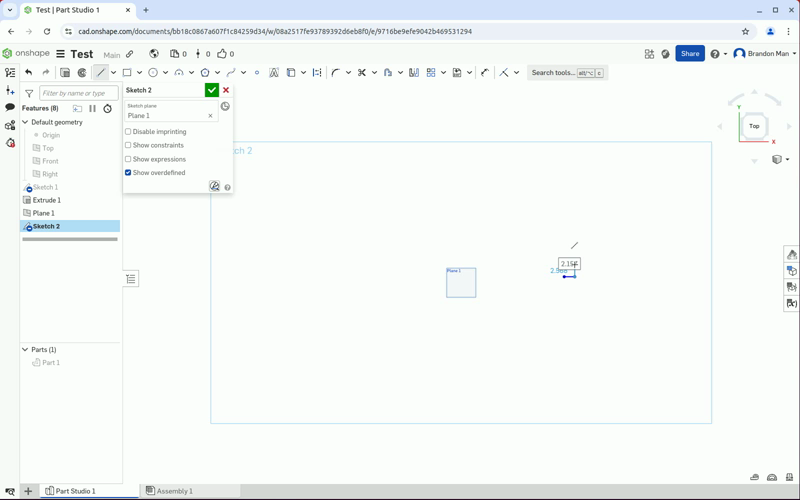
key_up(shift)
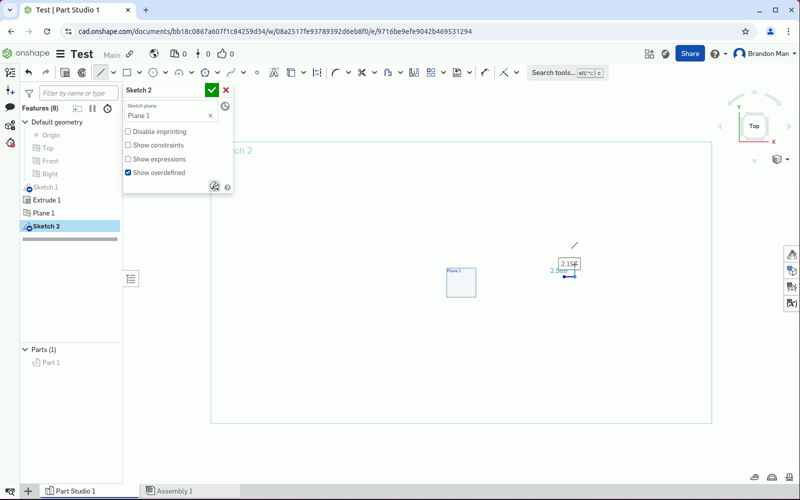
key_down(shift)
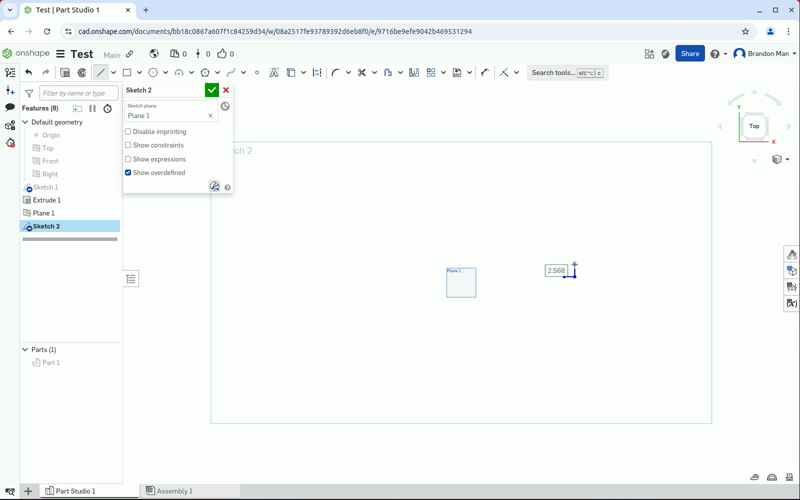
mouse_move(589, 264)
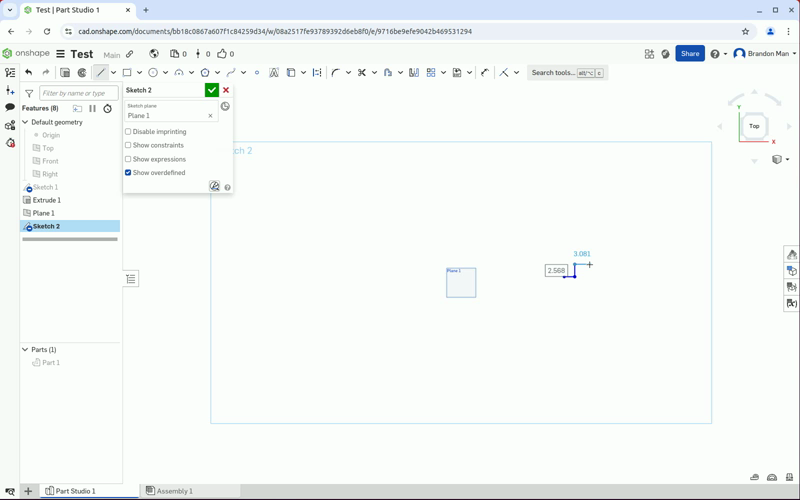
mouse_move(564, 264)
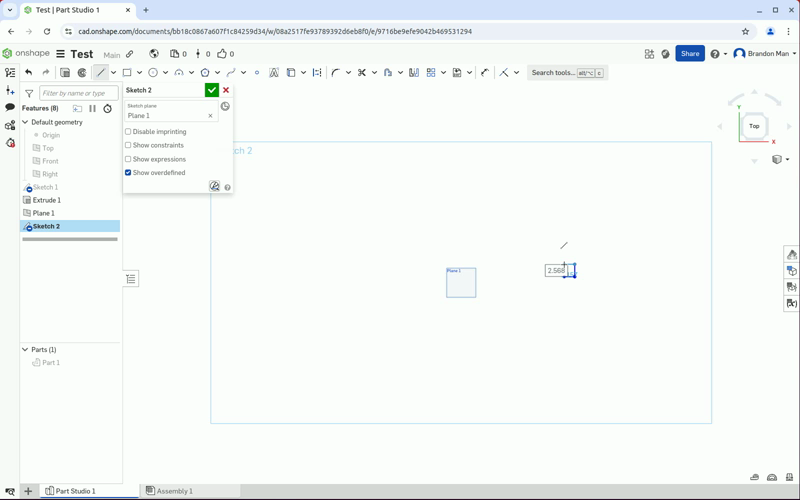
click(564, 264)
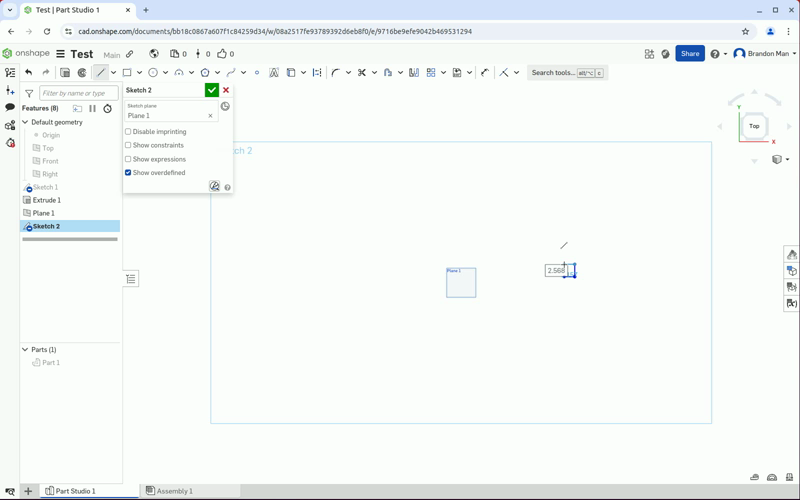
key_up(shift)
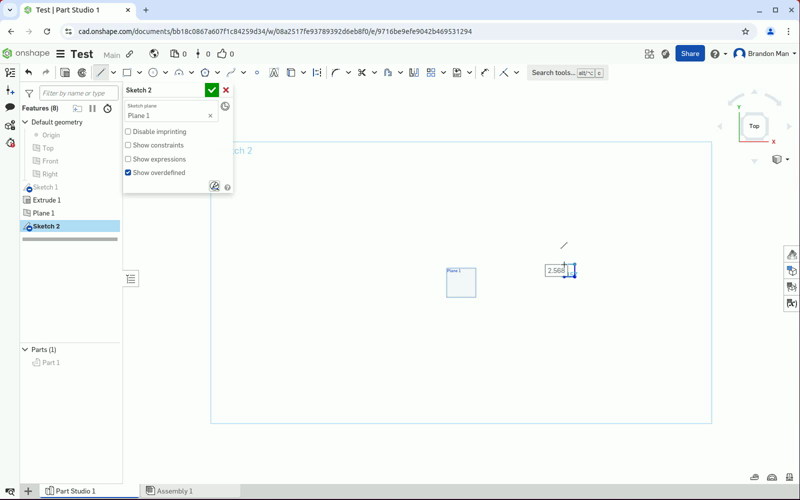
mouse_move(589, 264)
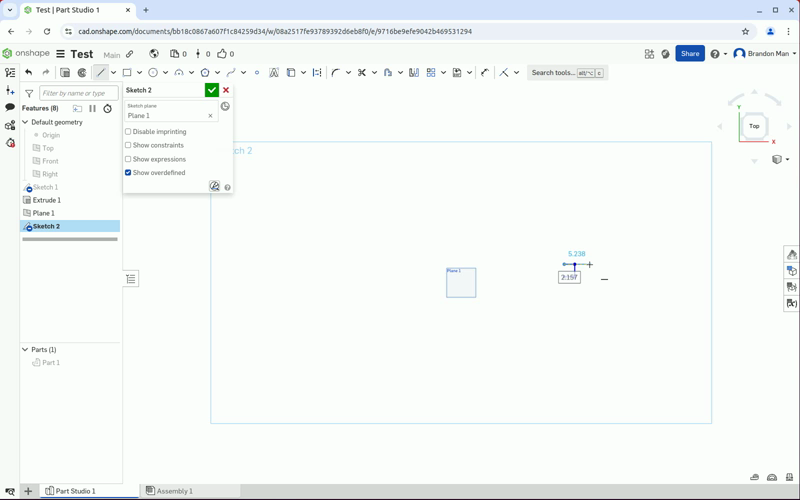
key_down(shift)
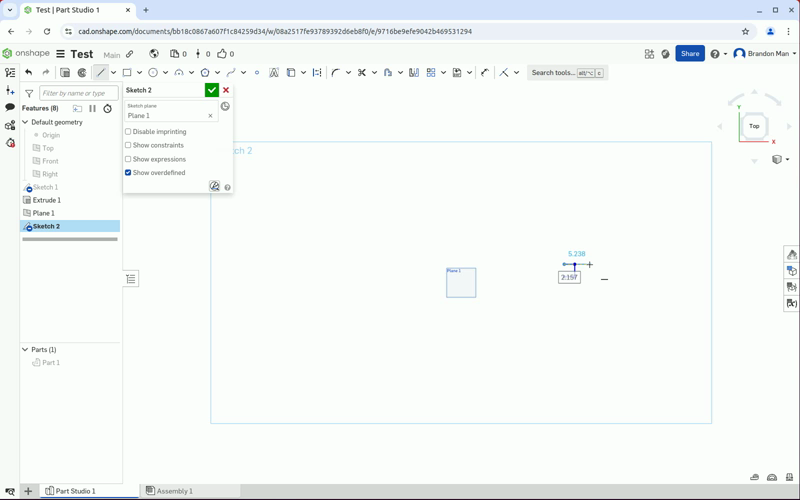
mouse_move(564, 276)
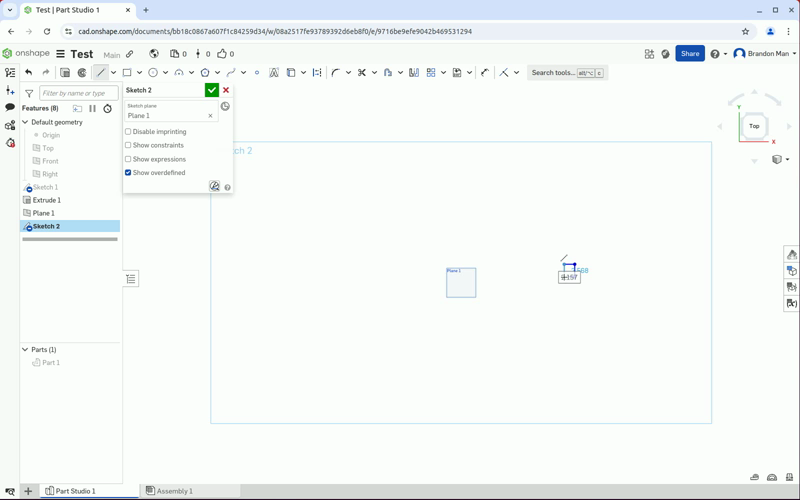
key_up(shift)
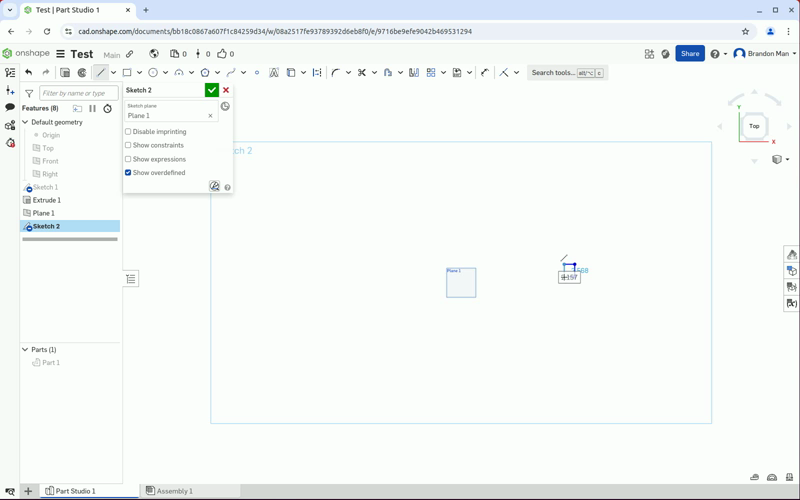
click(564, 276)
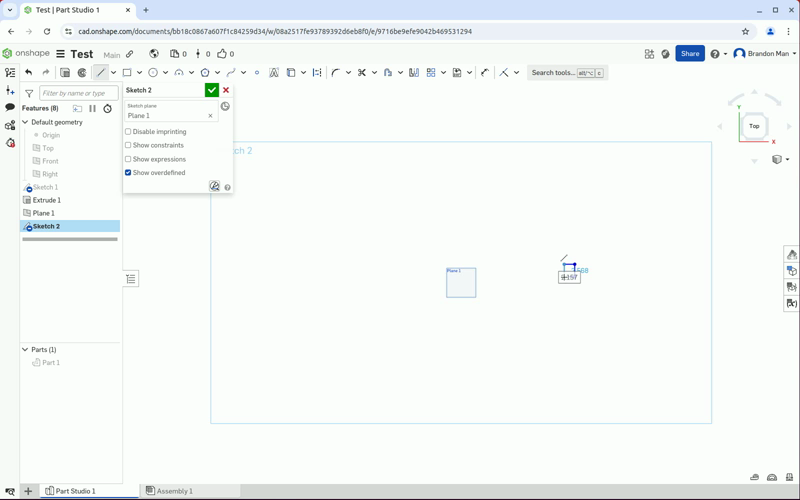
key(esc)
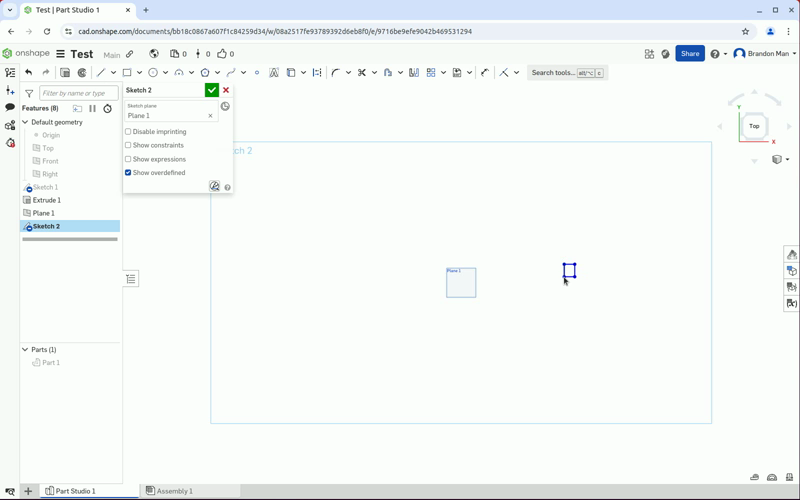
mouse_move(565, 267)
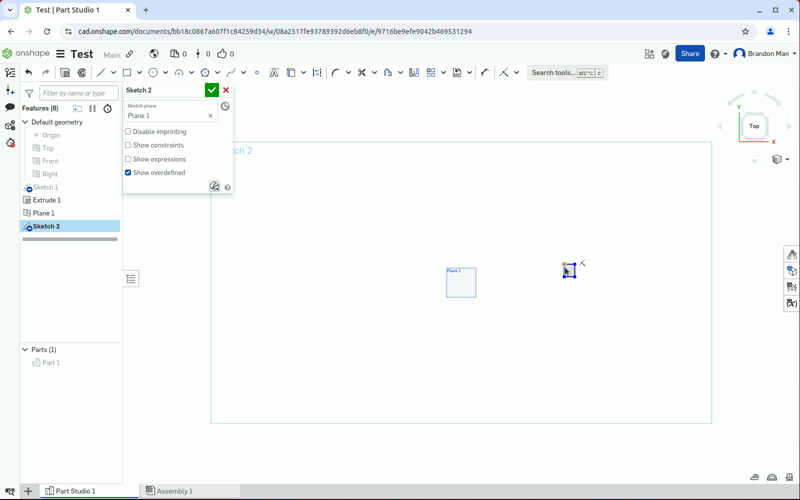
scroll(6)
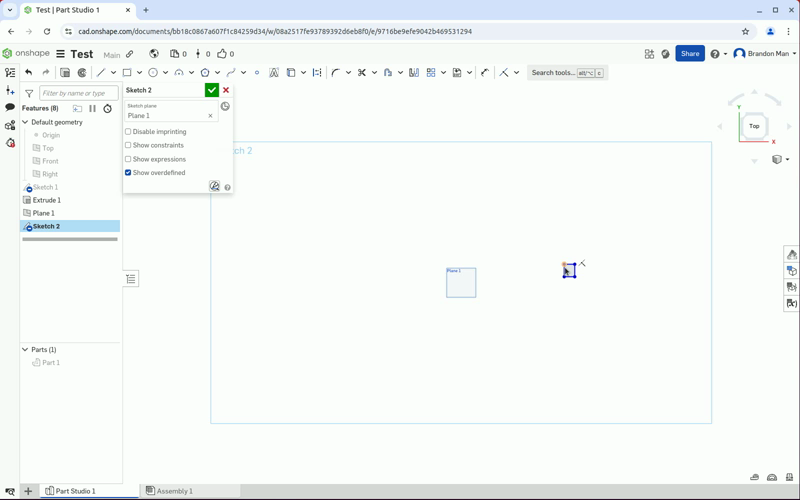
scroll(6)
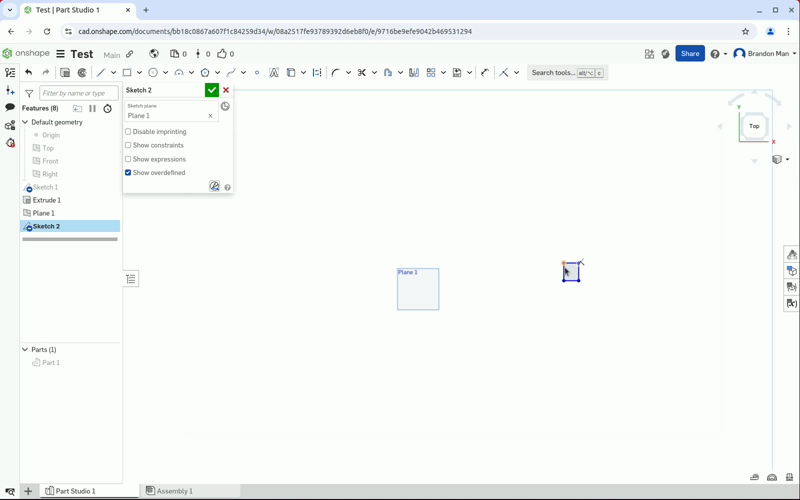
scroll(6)
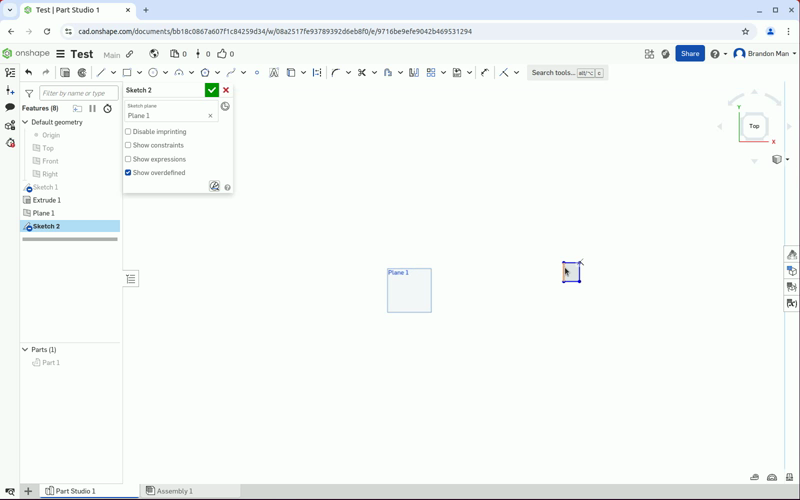
scroll(6)
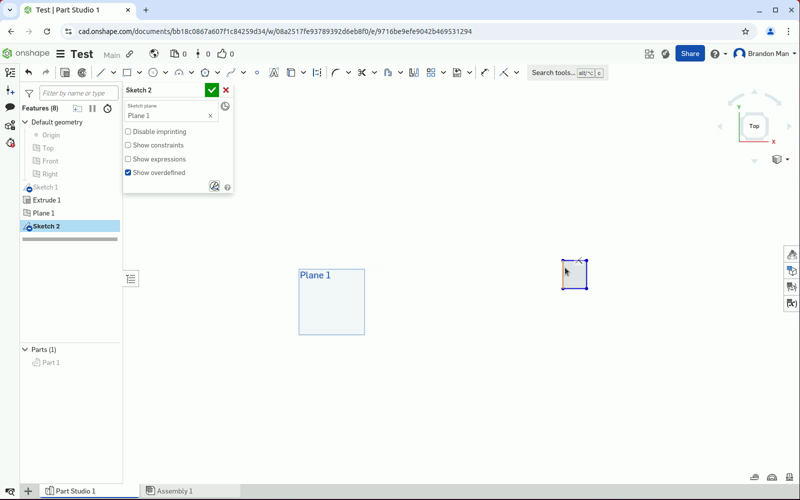
scroll(6)
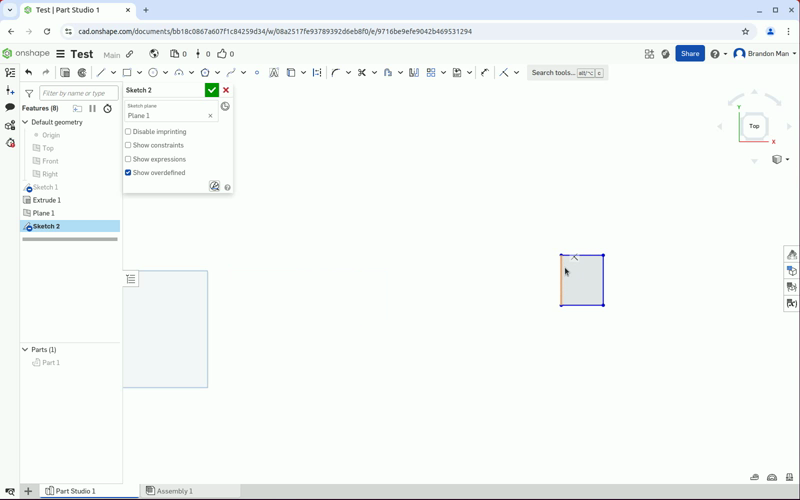
scroll(6)
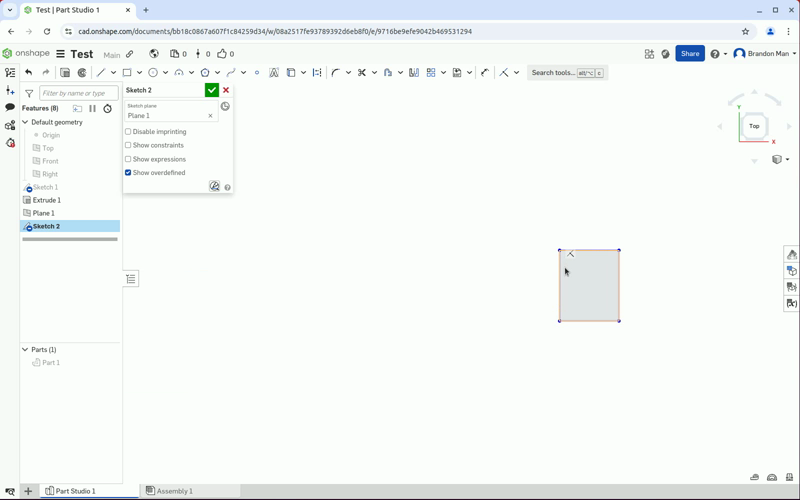
scroll(6)
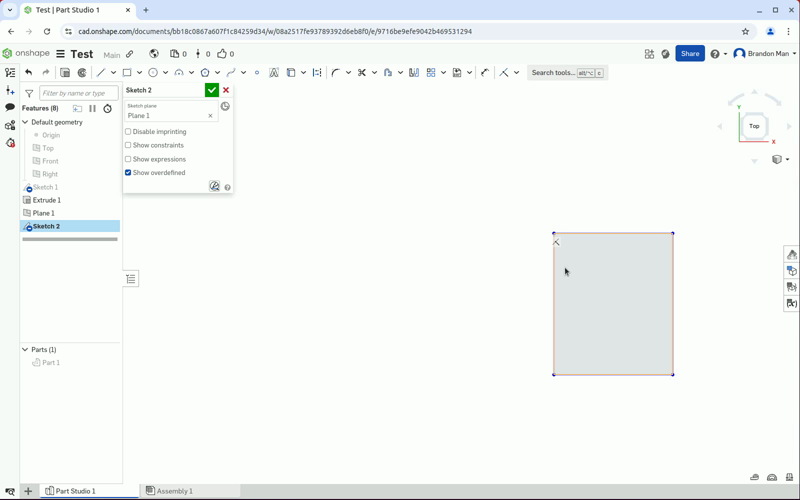
click(565, 267)
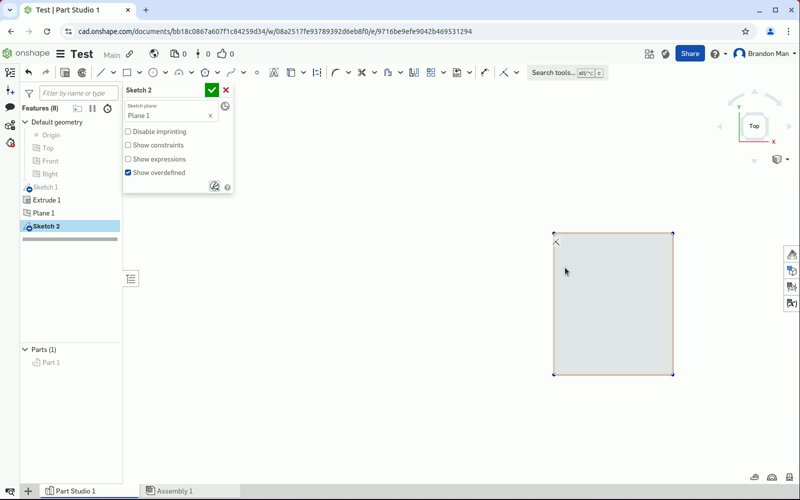
scroll(-6)
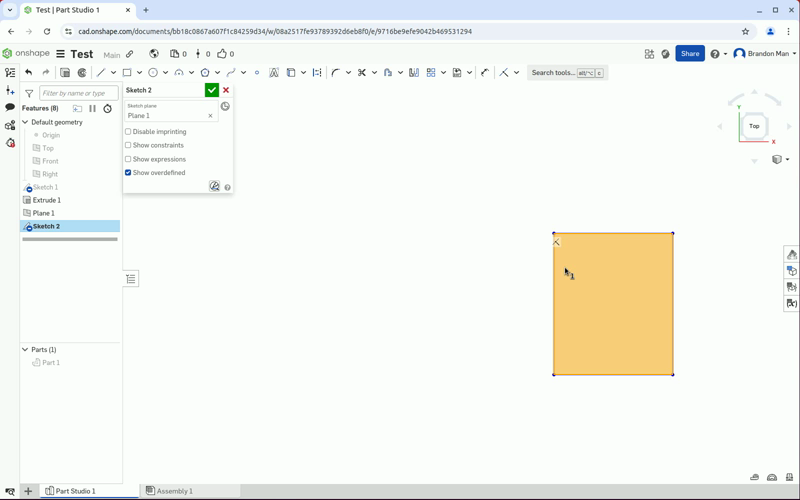
scroll(-6)
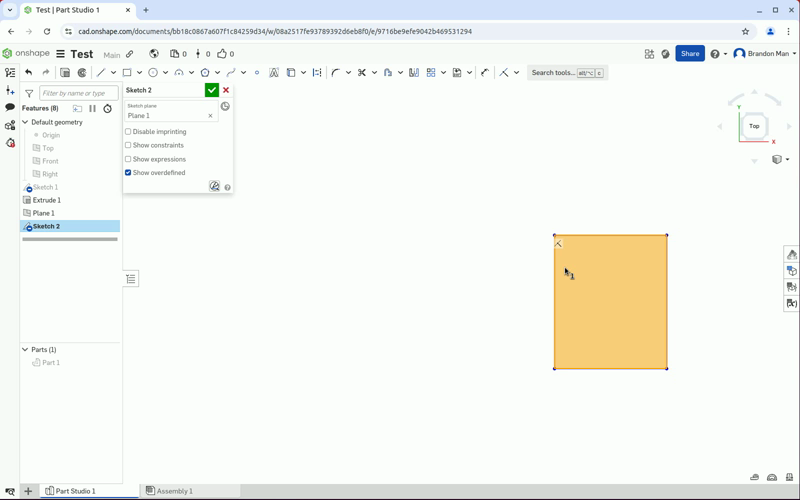
scroll(-6)
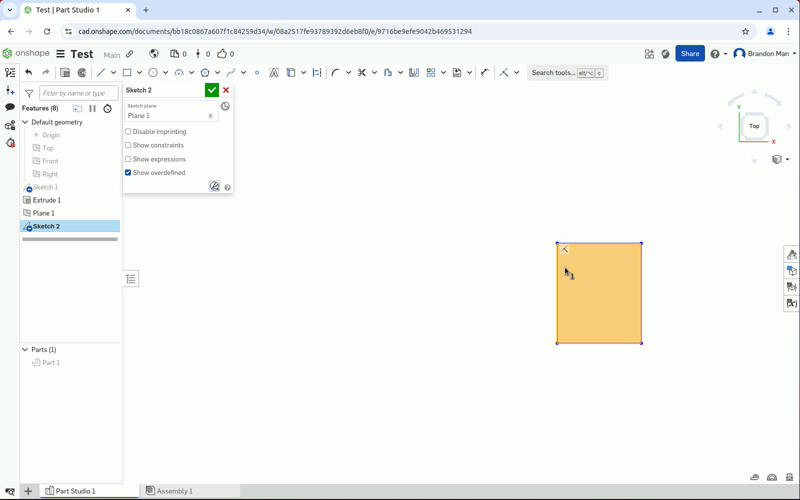
scroll(-6)
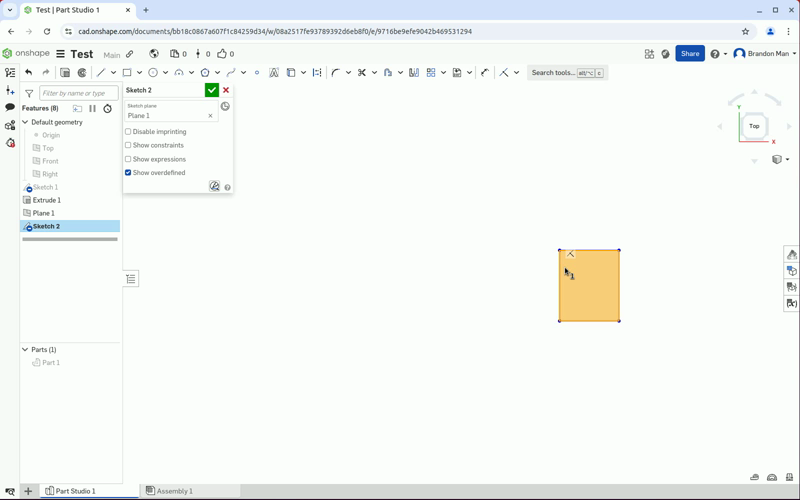
scroll(-6)
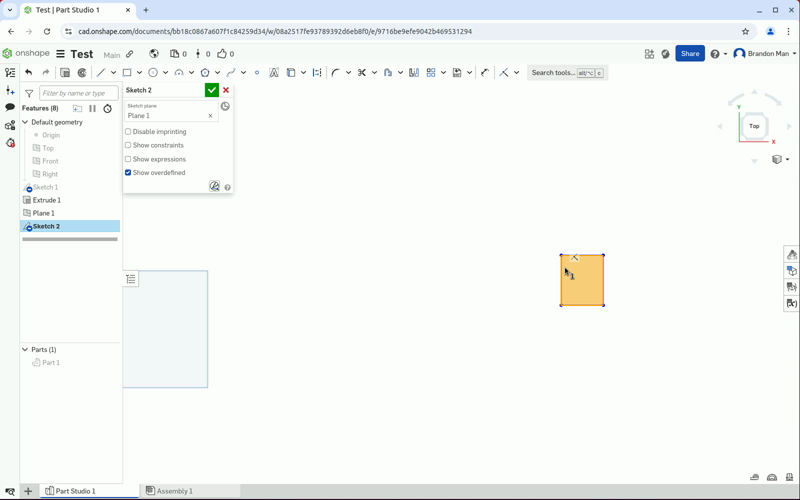
scroll(-6)
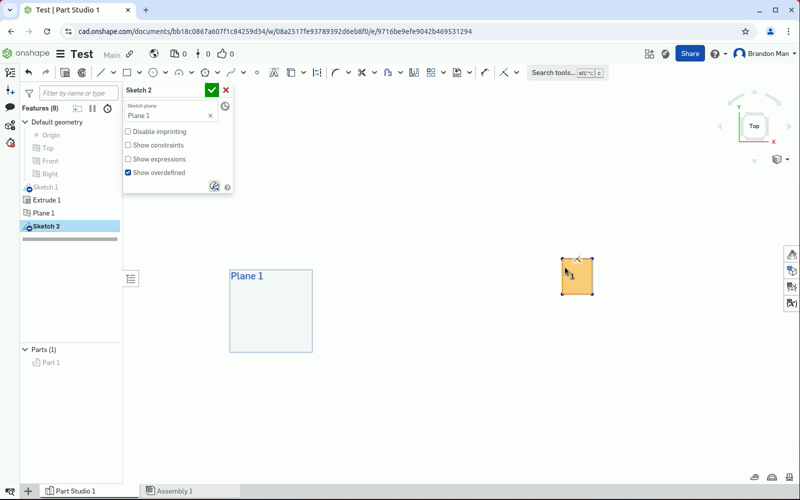
scroll(-6)
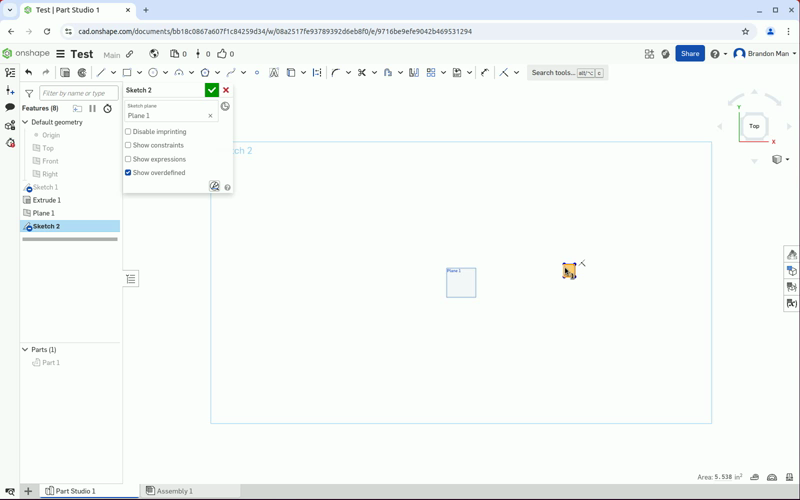
mouse_move(73, 352)
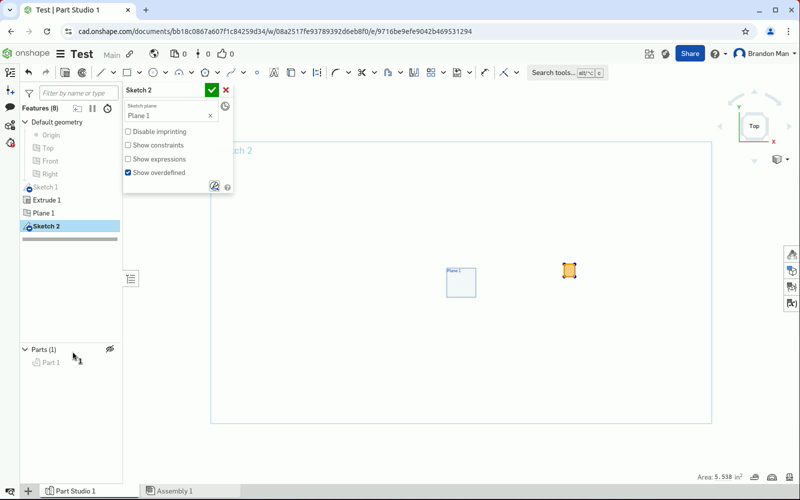
key(shift+y)
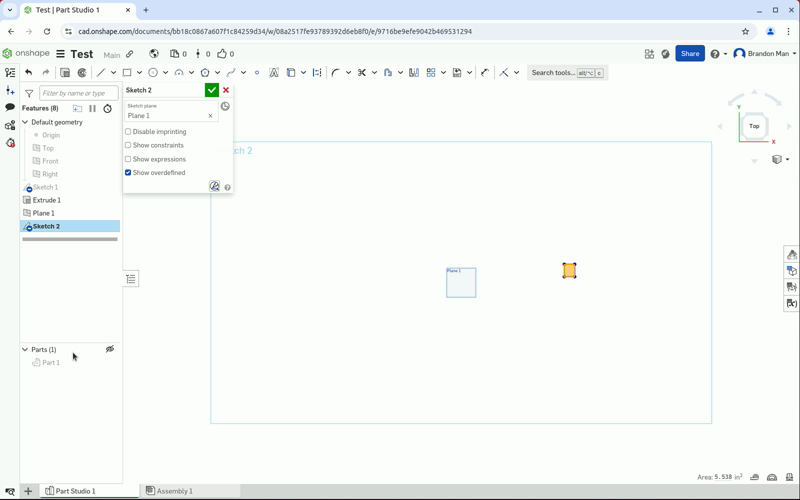
key(shift+e)
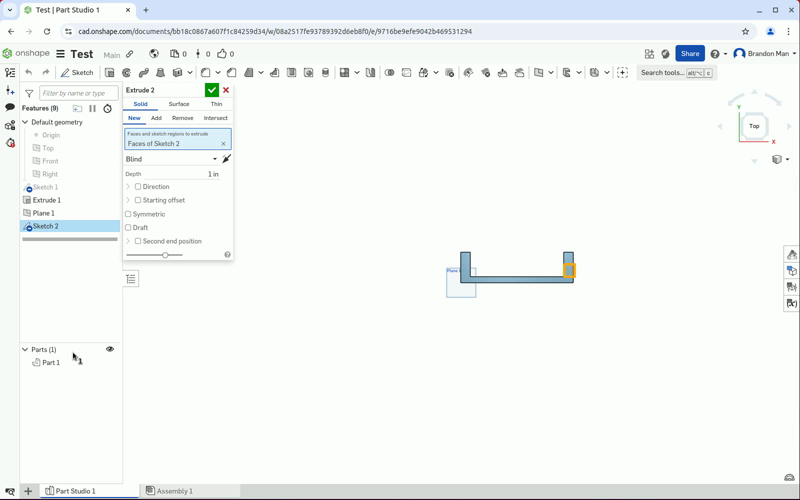
mouse_move(143, 106)
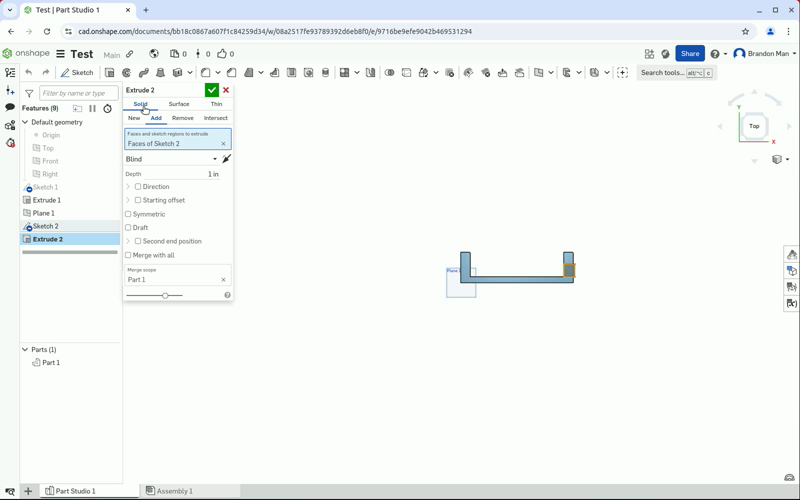
click(143, 106)
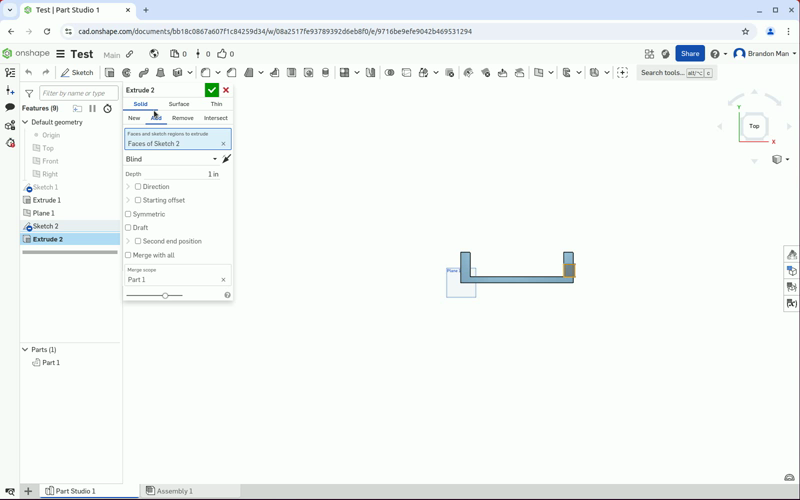
mouse_move(186, 120)
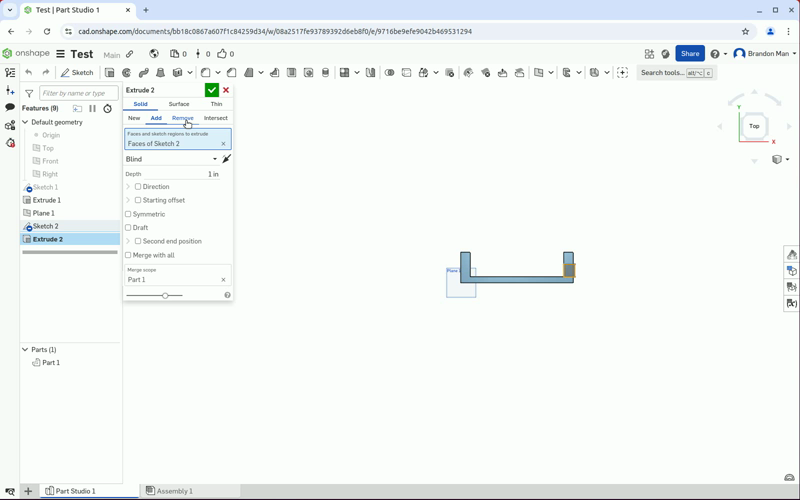
click(186, 120)
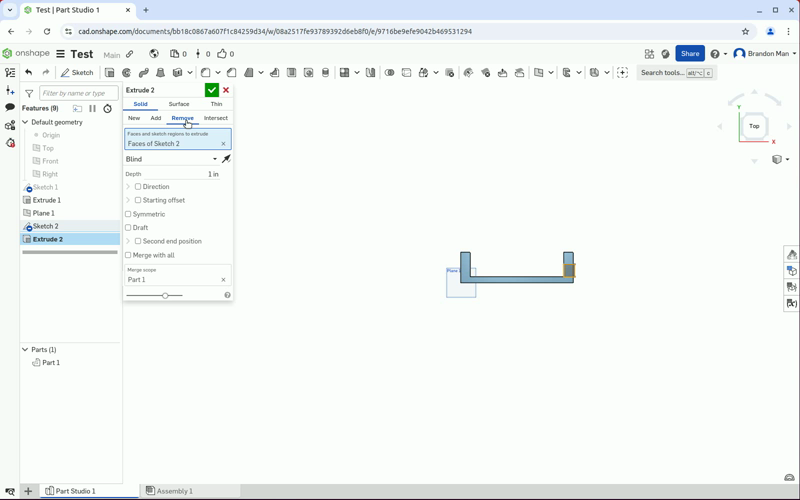
key(tab, 4)
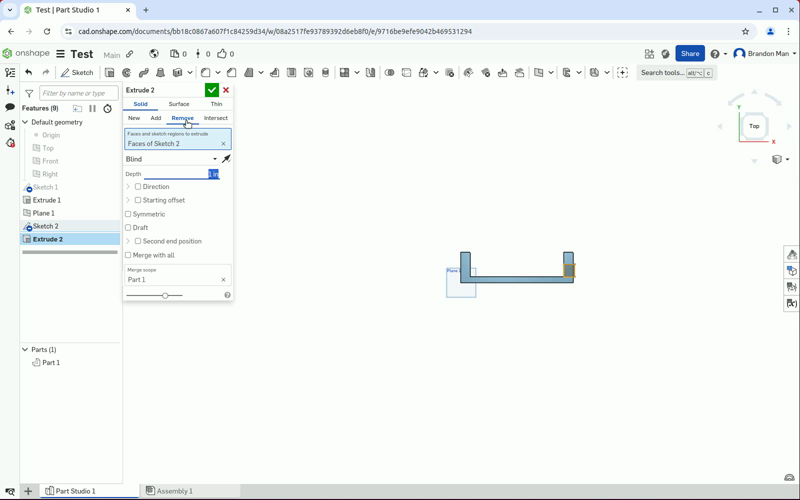
text(0.241)
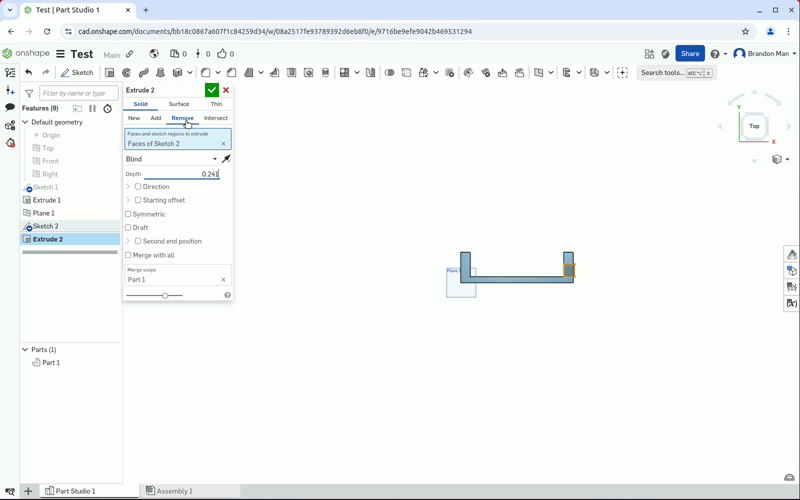
key(tab, 6)
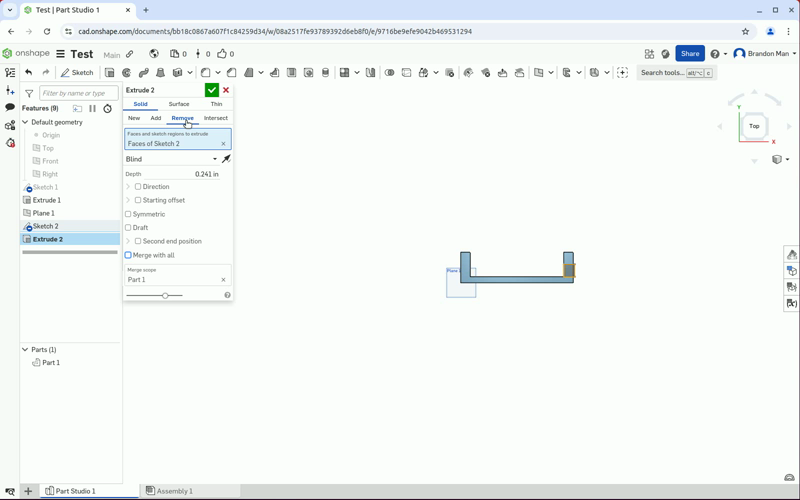
key(space)
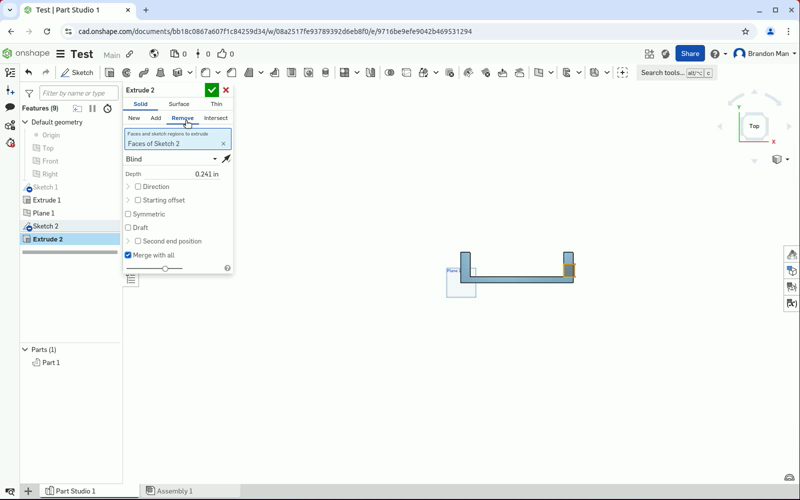
key(enter)
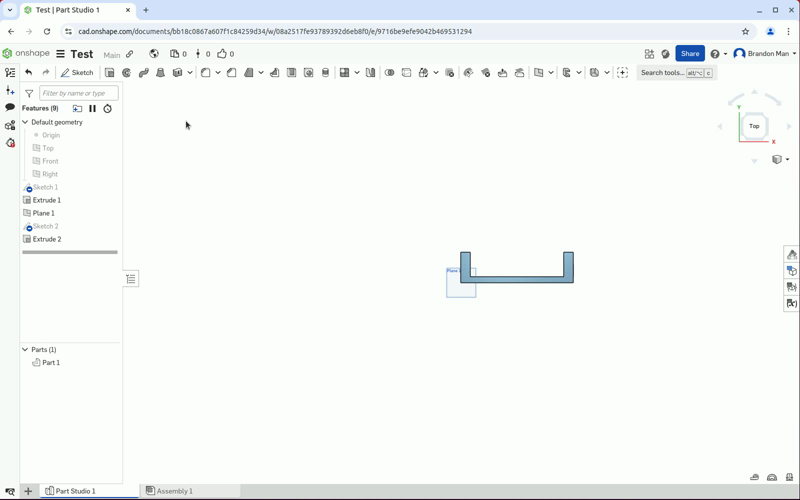
key(shift+h)
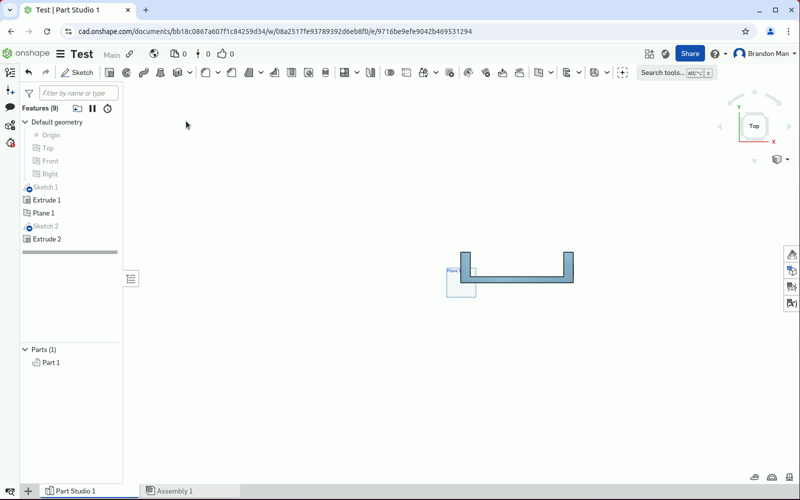
key(shift+h)
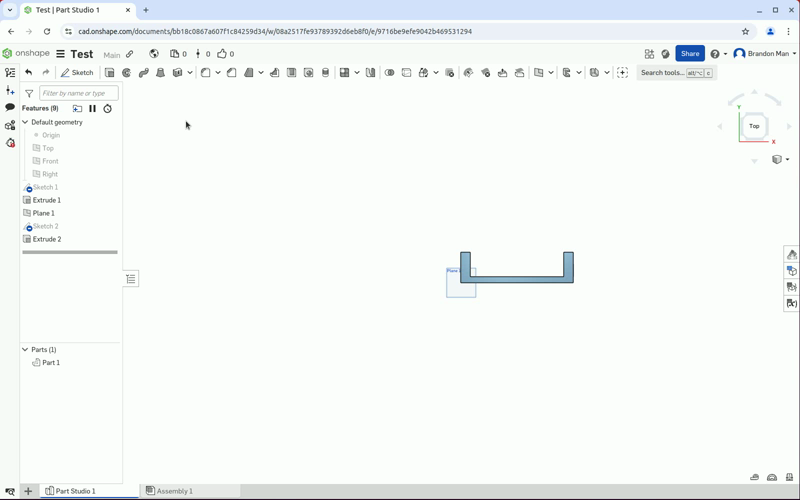
mouse_move(73, 189)
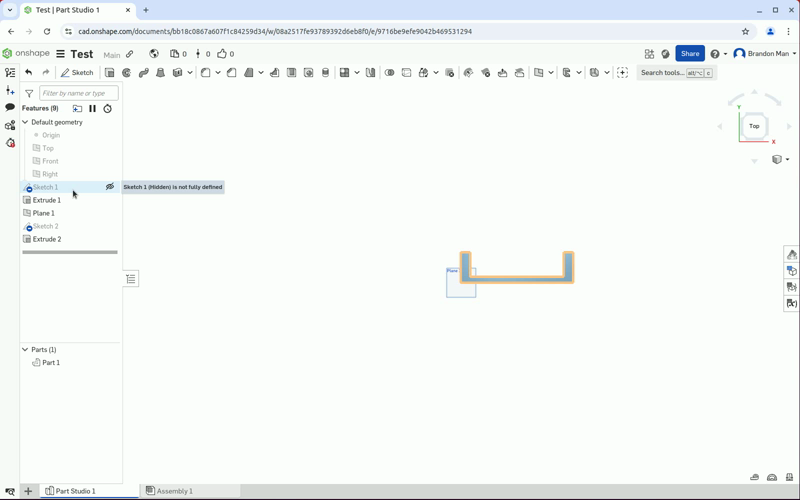
click(73, 189)
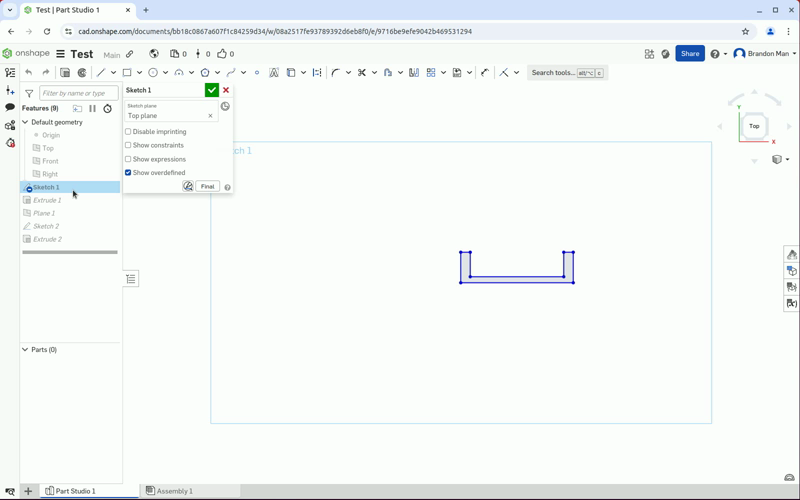
mouse_move(229, 92)
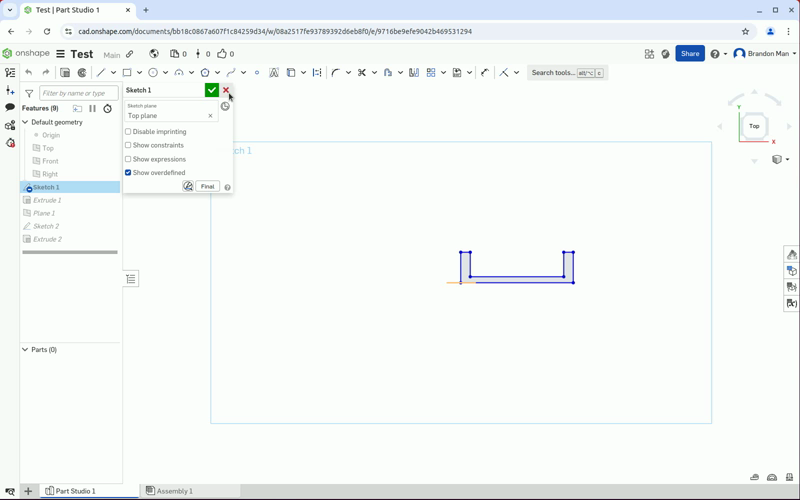
click(229, 92)
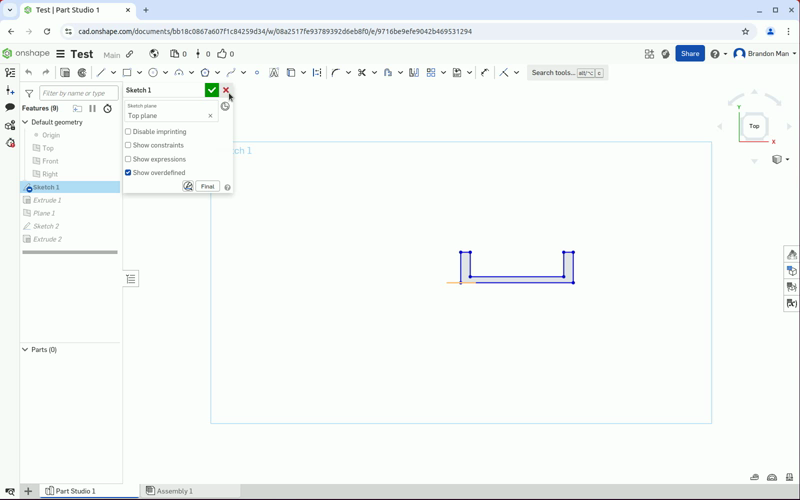
key(shift+s)
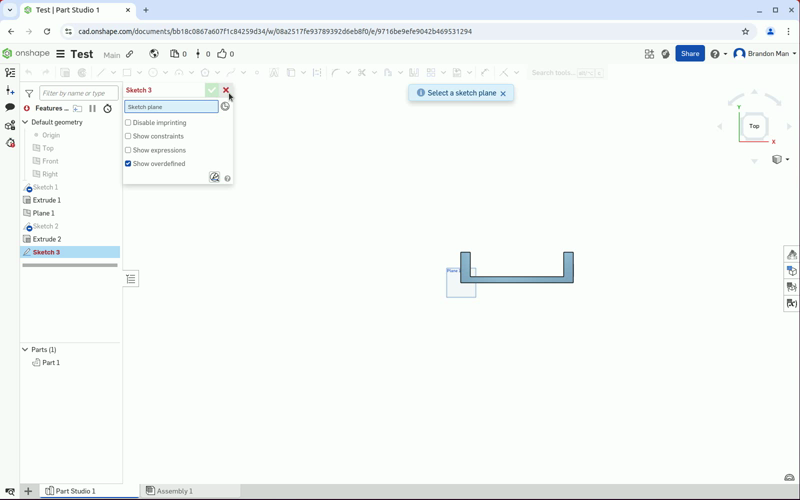
mouse_move(73, 215)
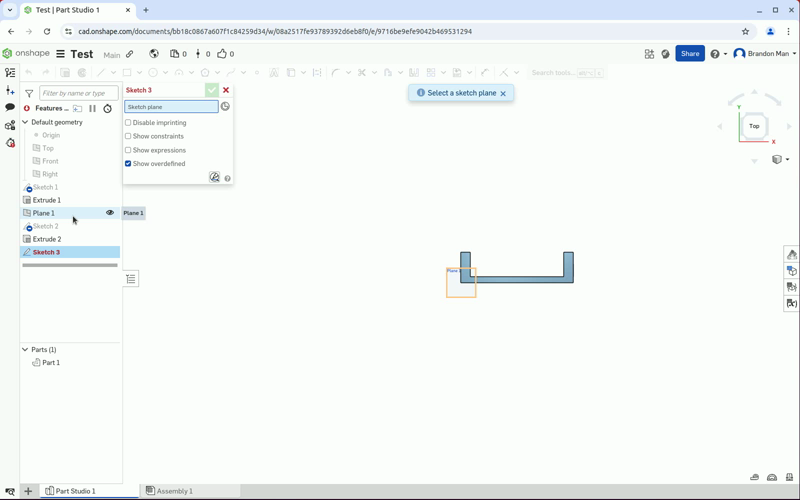
click(73, 215)
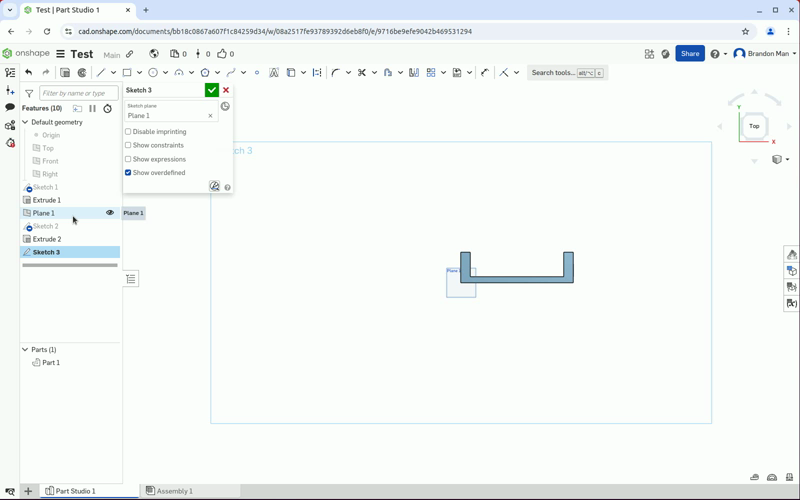
mouse_move(73, 352)
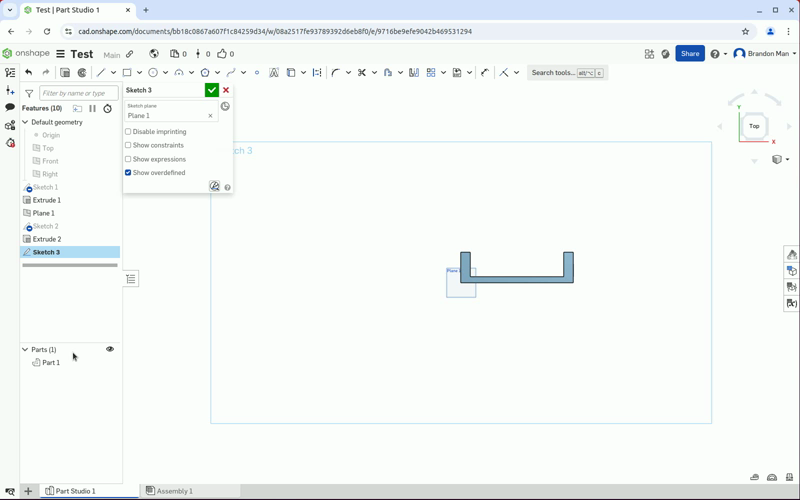
key(y)
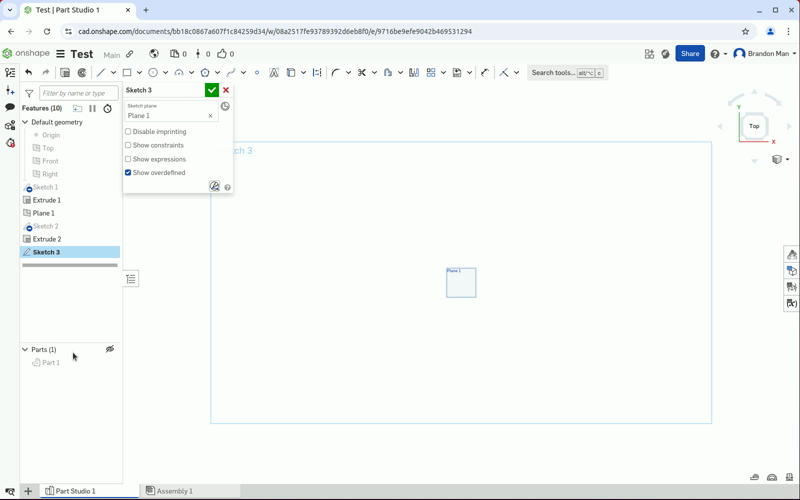
key(l)
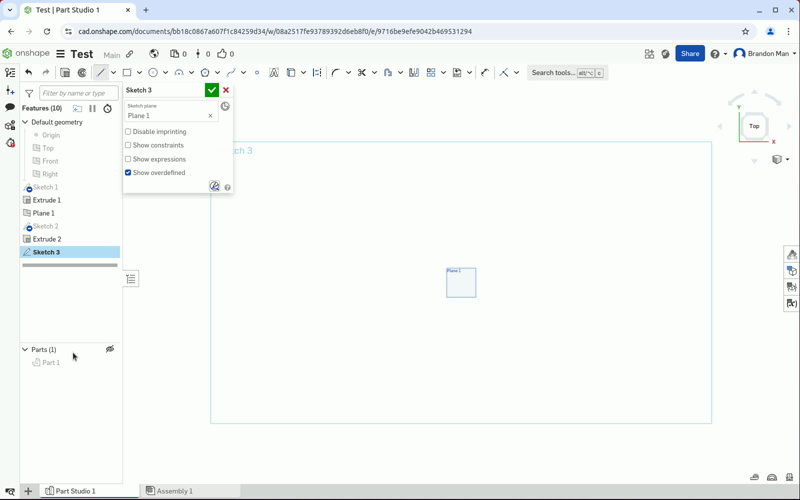
key_down(shift)
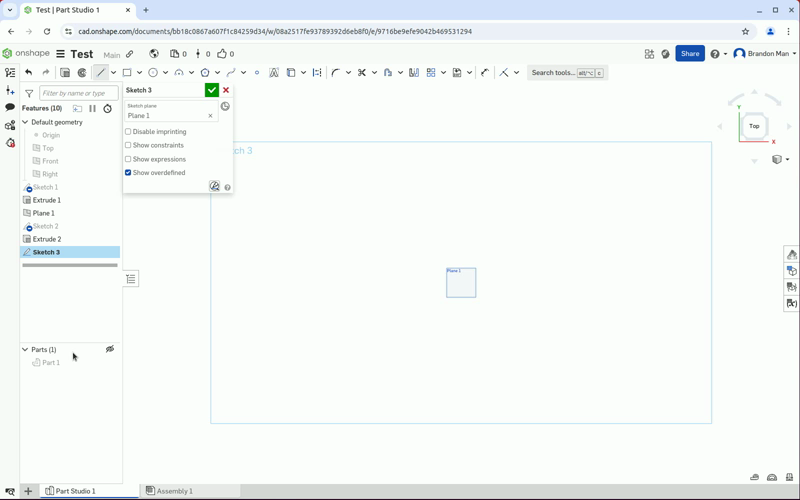
mouse_move(470, 276)
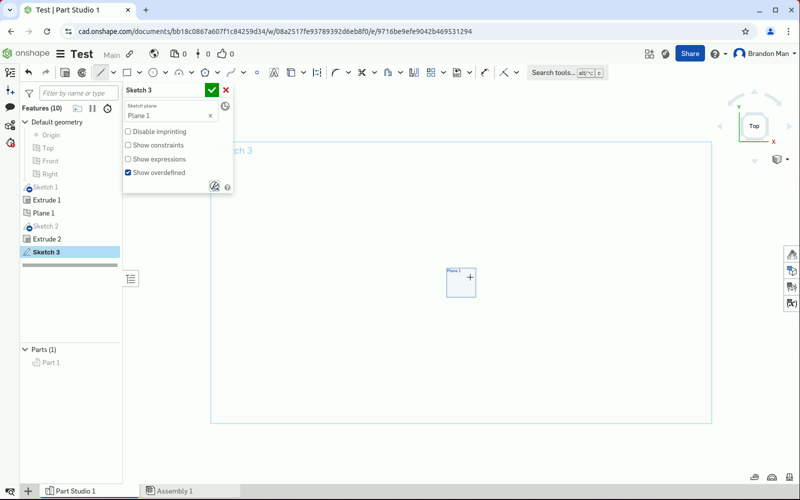
click(470, 276)
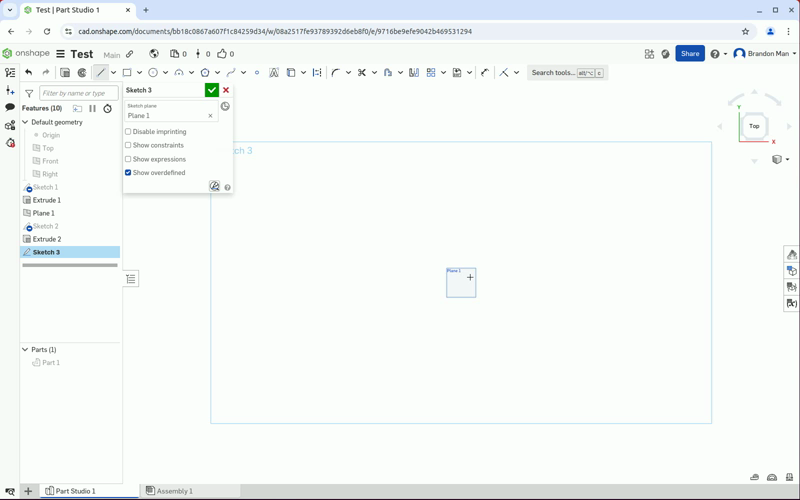
key_up(shift)
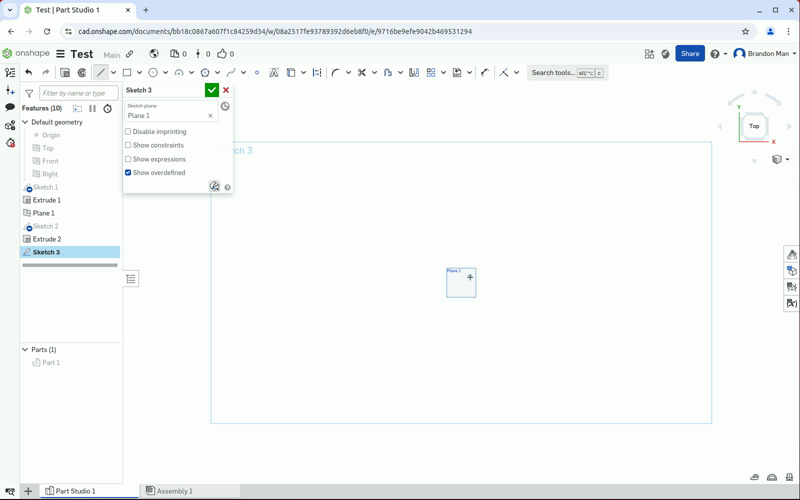
key_down(shift)
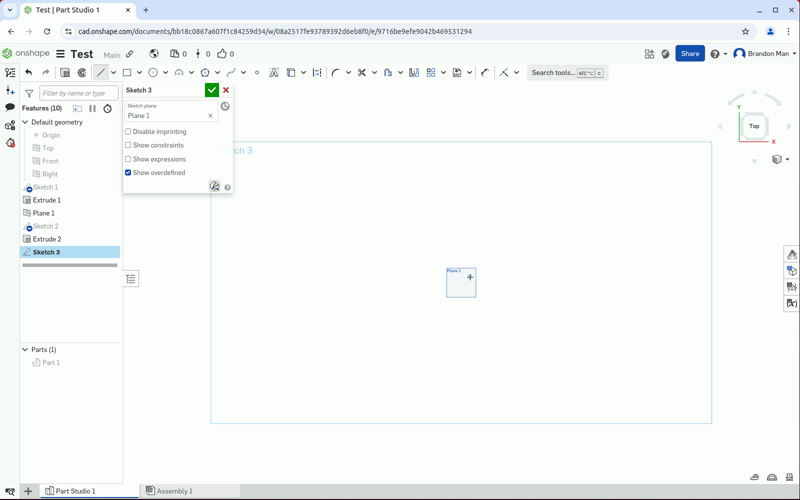
mouse_move(500, 276)
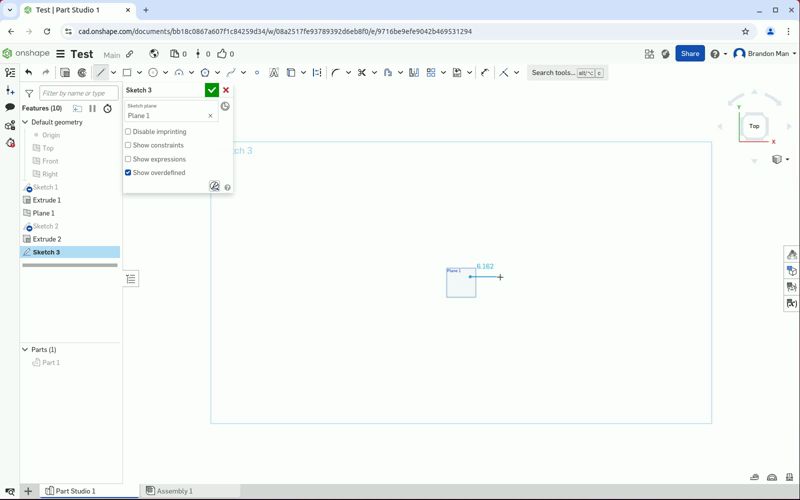
mouse_move(509, 276)
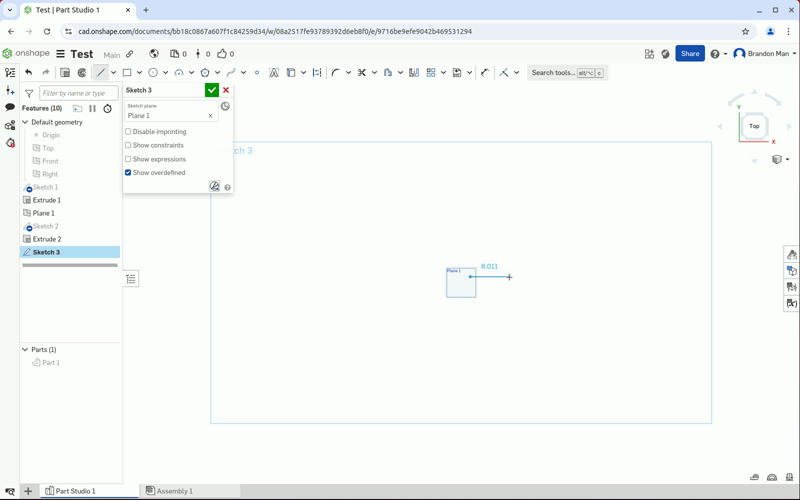
click(509, 276)
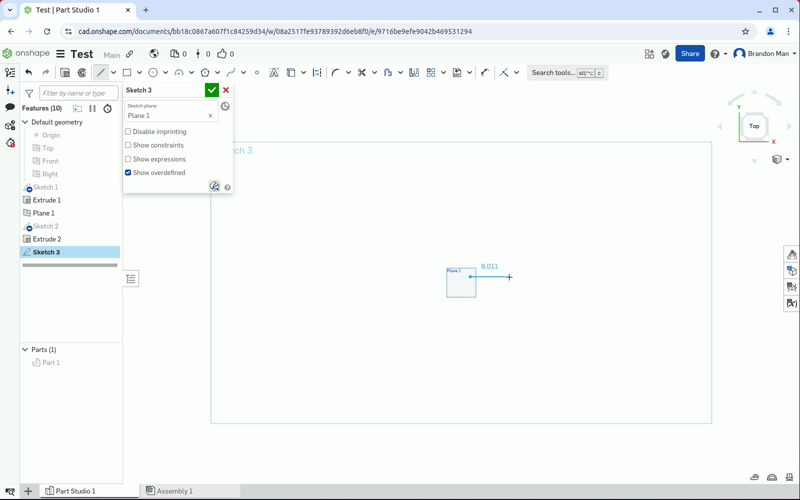
key_up(shift)
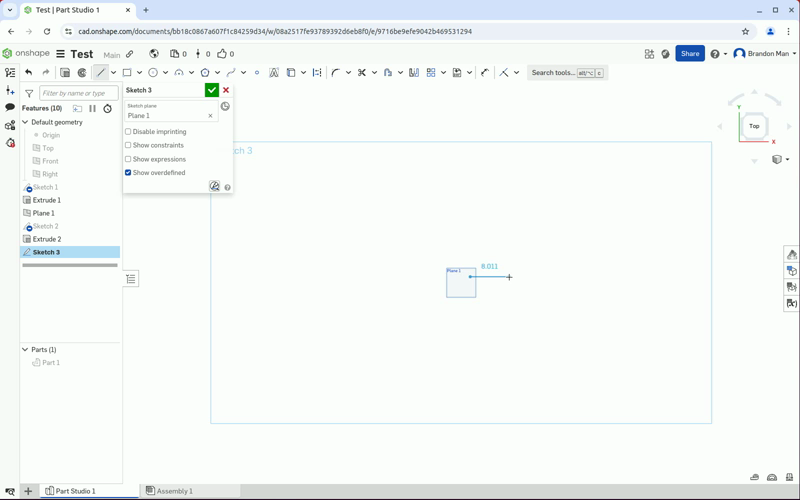
key_down(shift)
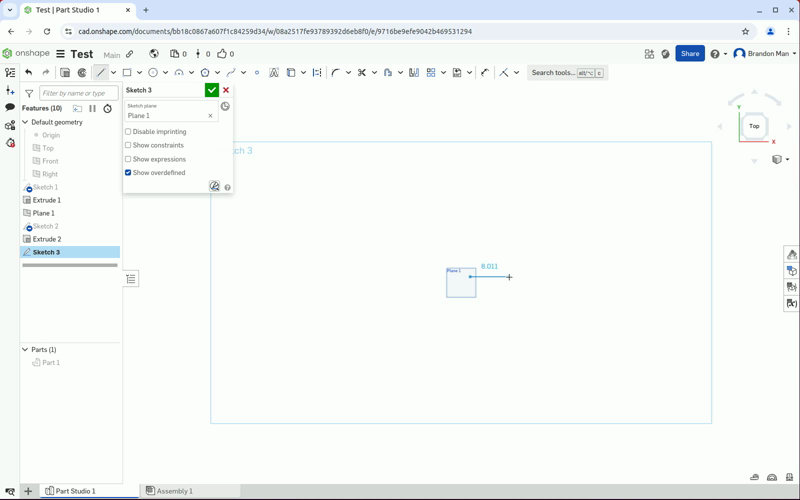
mouse_move(539, 276)
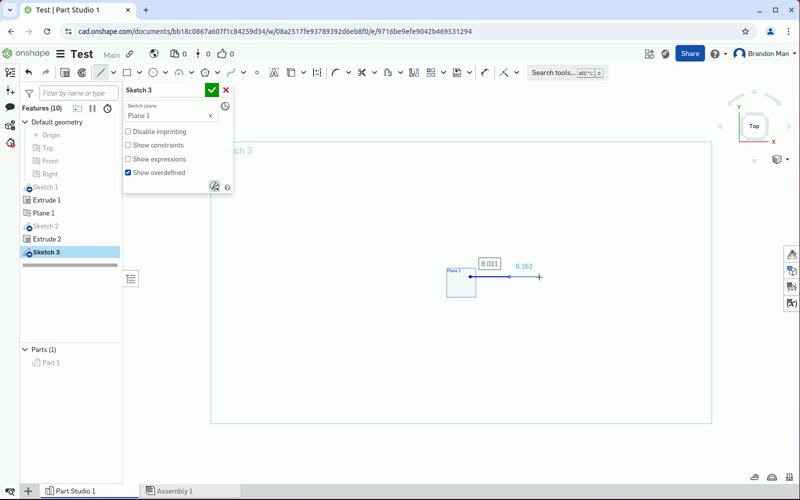
mouse_move(509, 265)
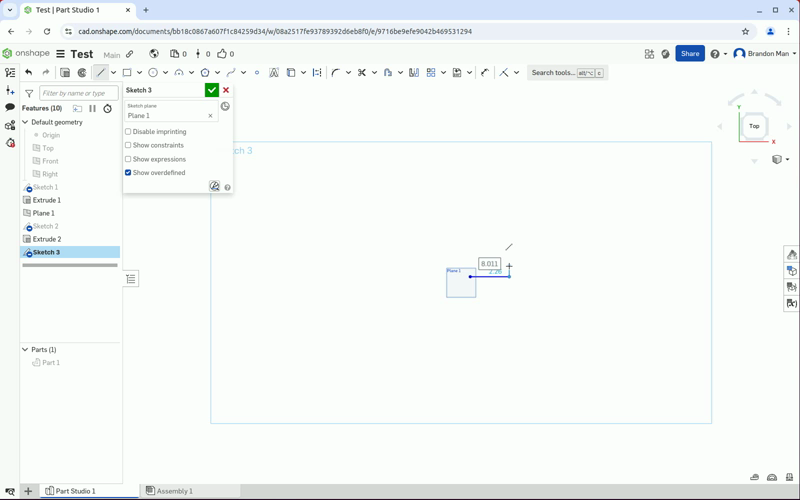
click(509, 265)
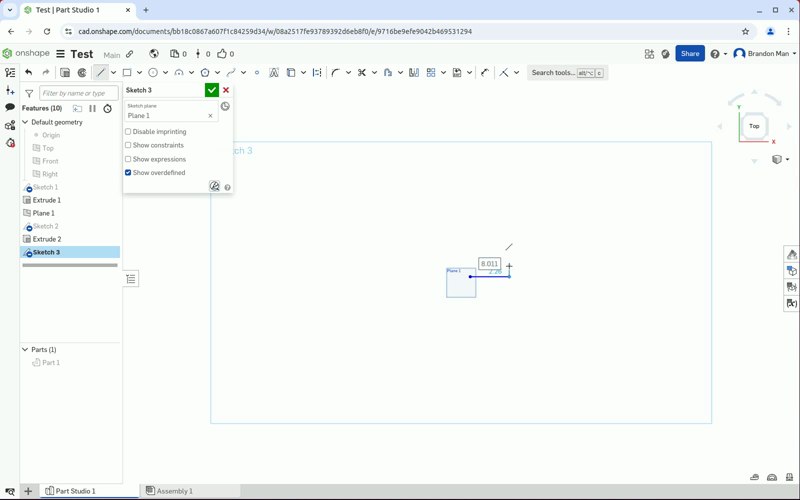
key_up(shift)
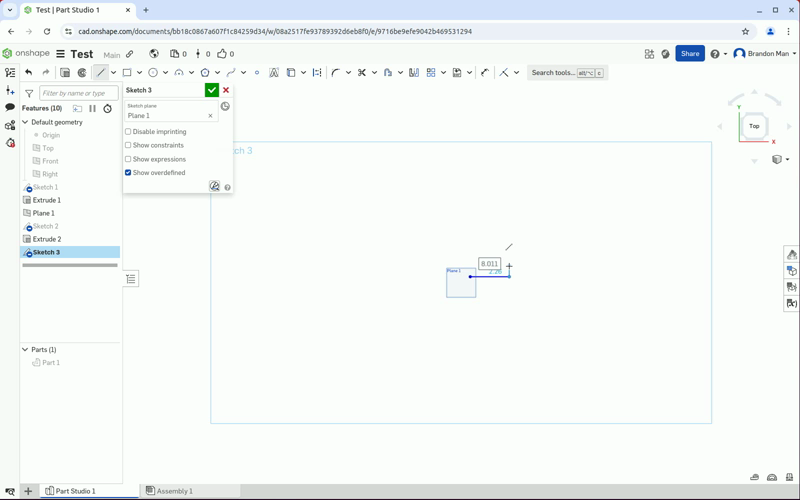
key_down(shift)
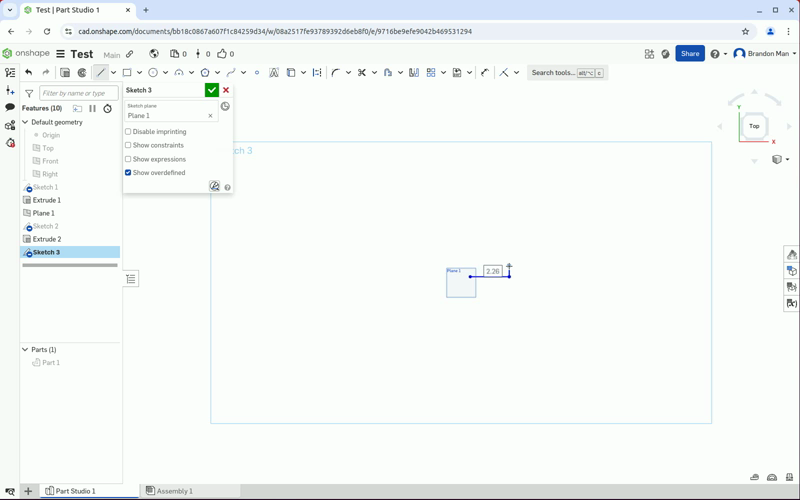
mouse_move(539, 265)
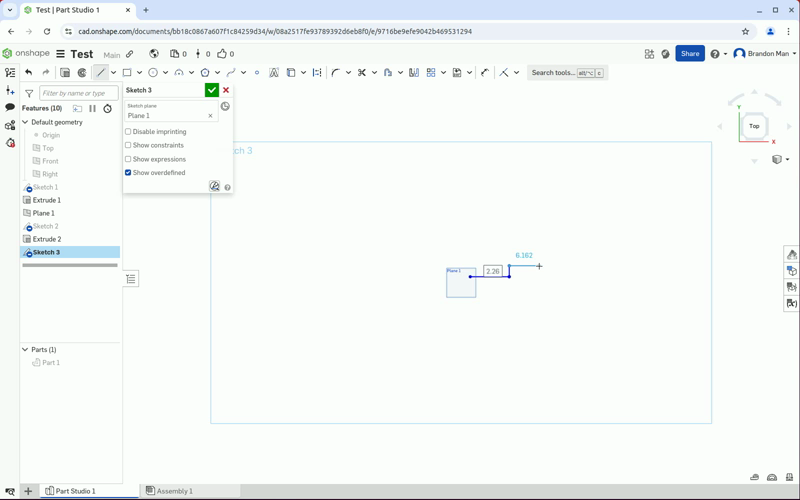
mouse_move(470, 265)
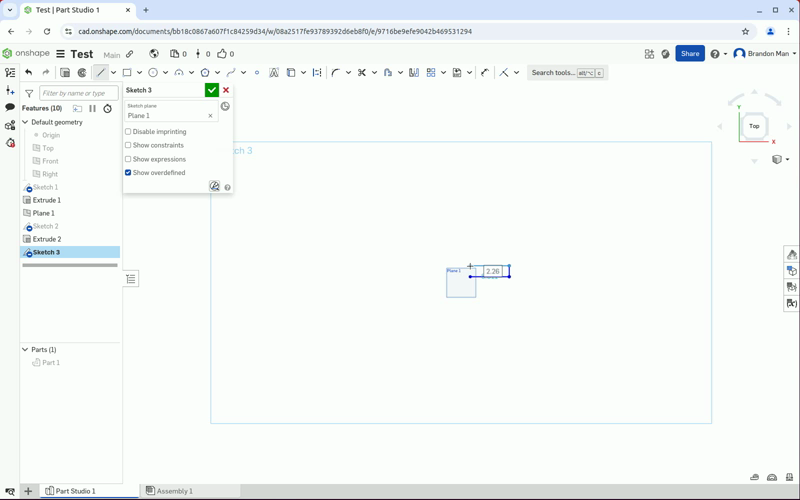
click(470, 265)
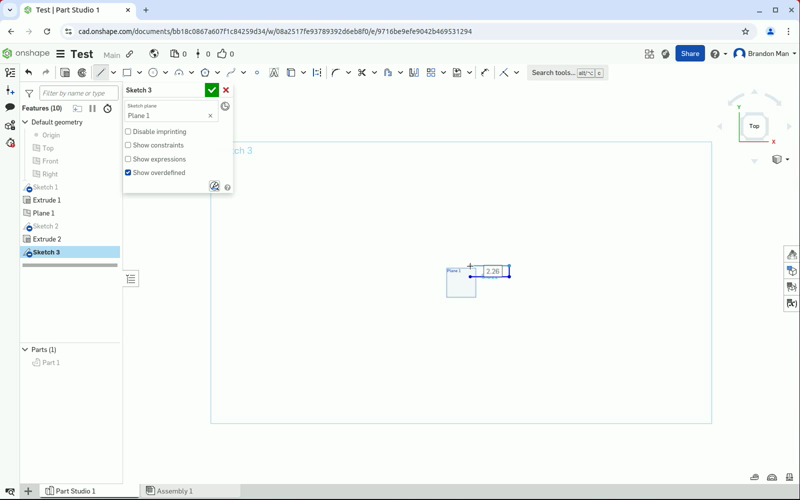
key_up(shift)
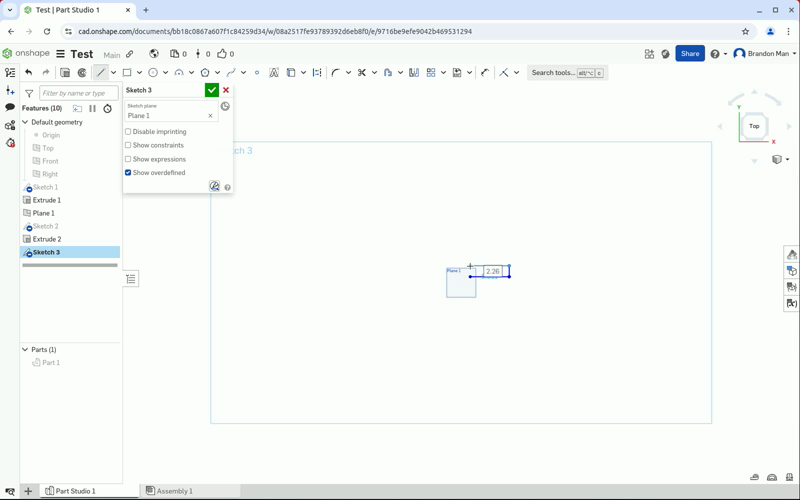
mouse_move(500, 265)
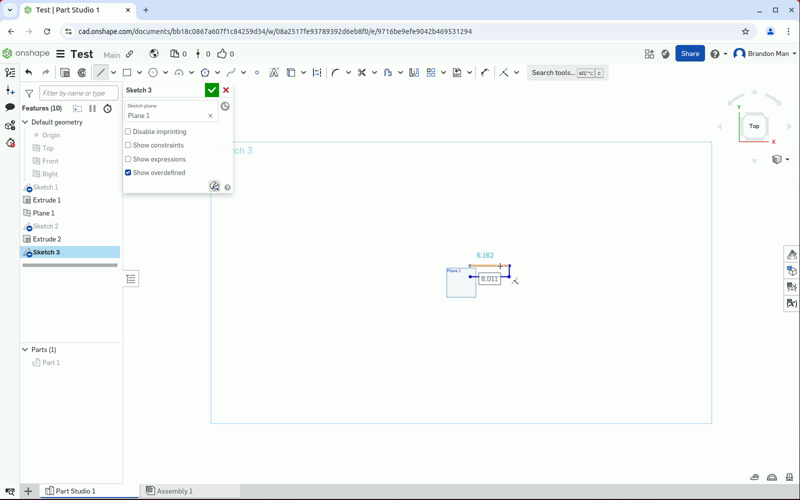
key_down(shift)
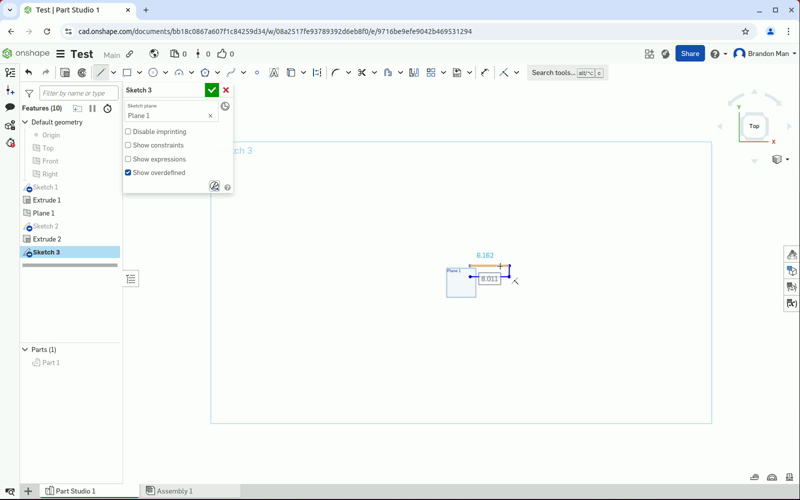
mouse_move(470, 276)
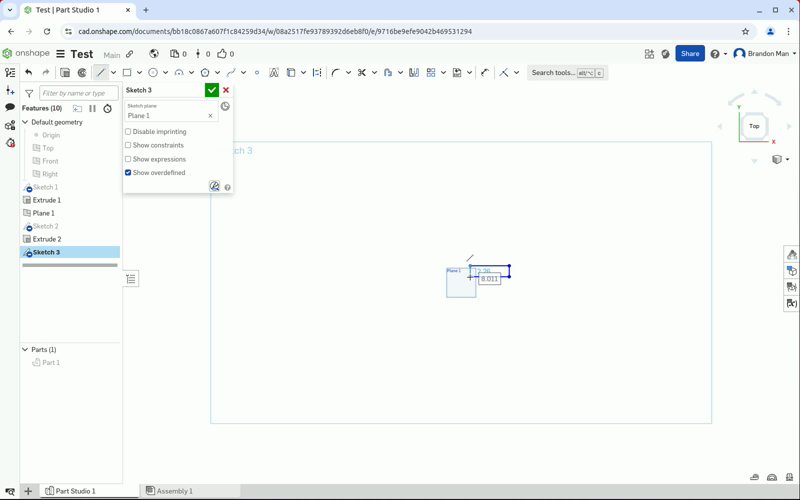
key_up(shift)
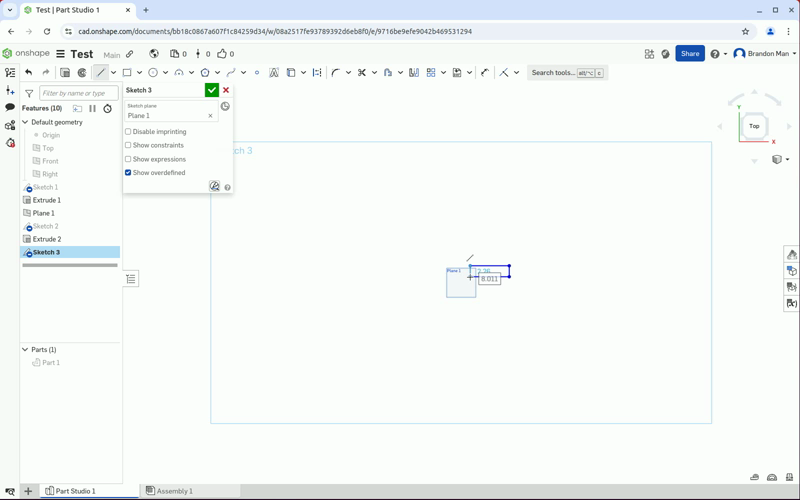
click(470, 276)
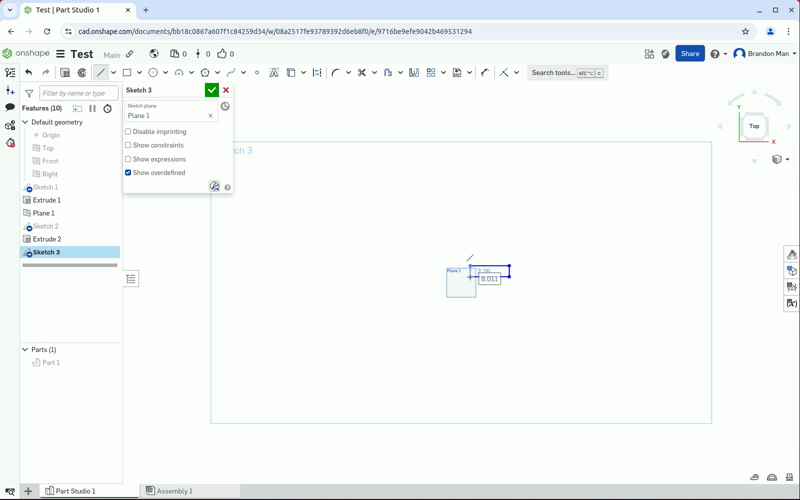
key(esc)
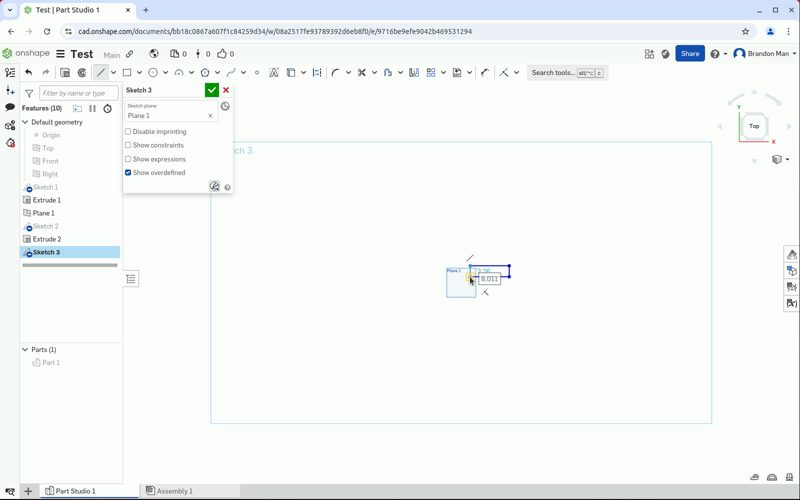
mouse_move(471, 266)
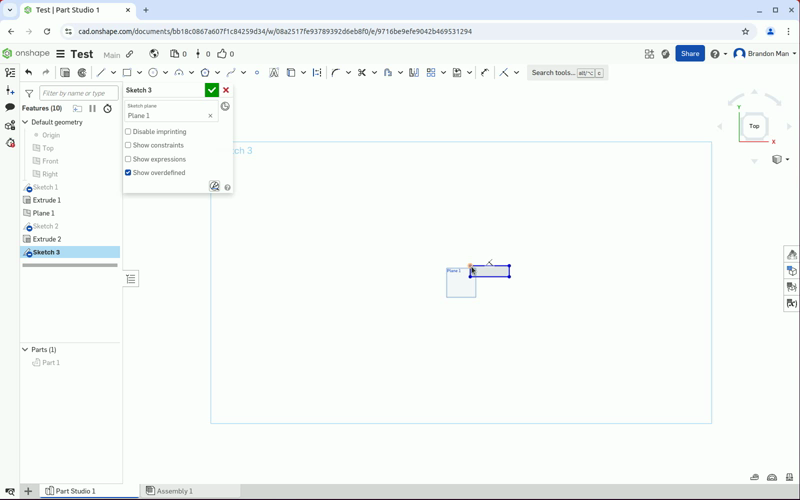
scroll(6)
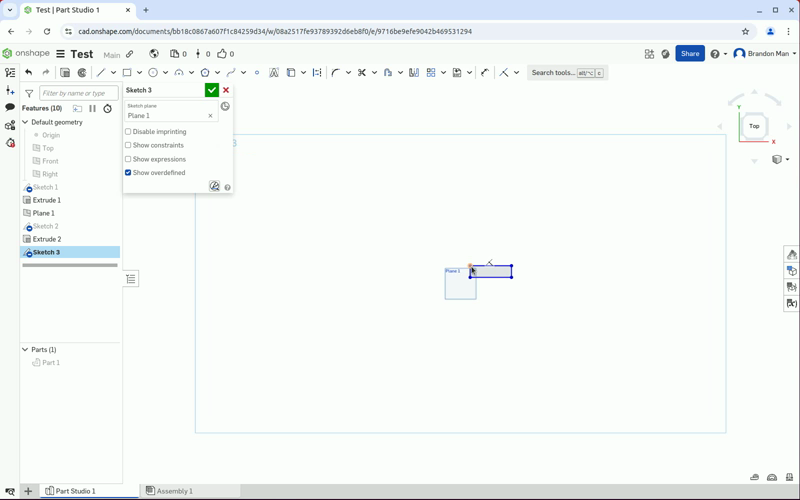
scroll(6)
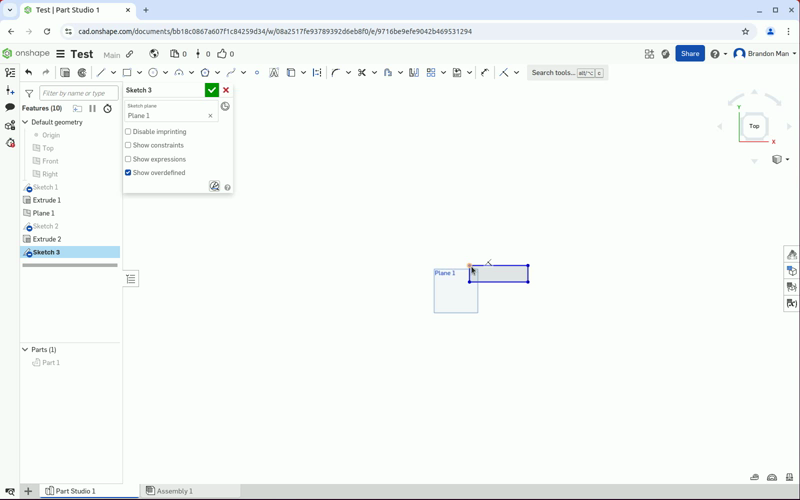
scroll(6)
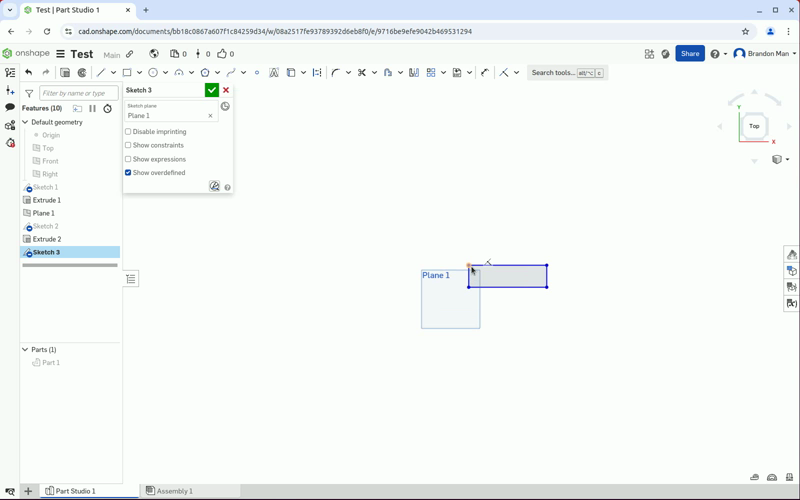
scroll(6)
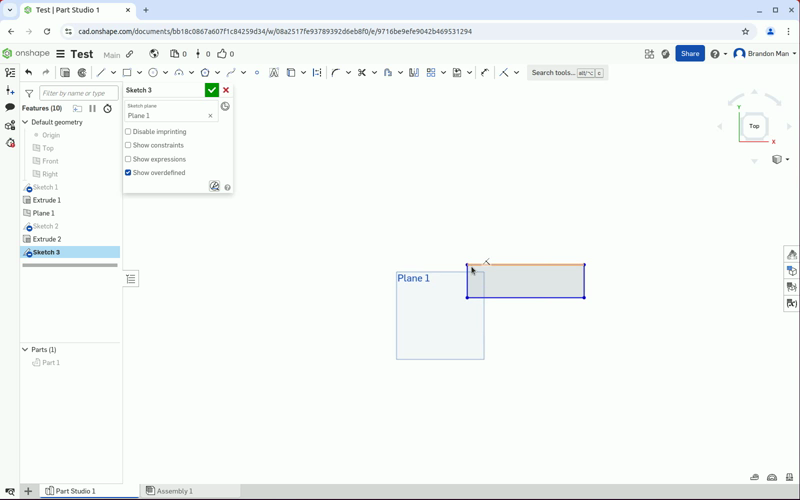
scroll(6)
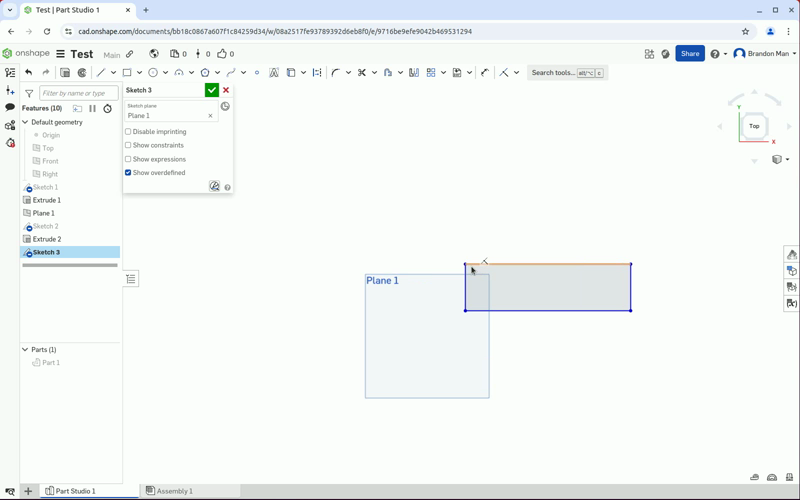
scroll(6)
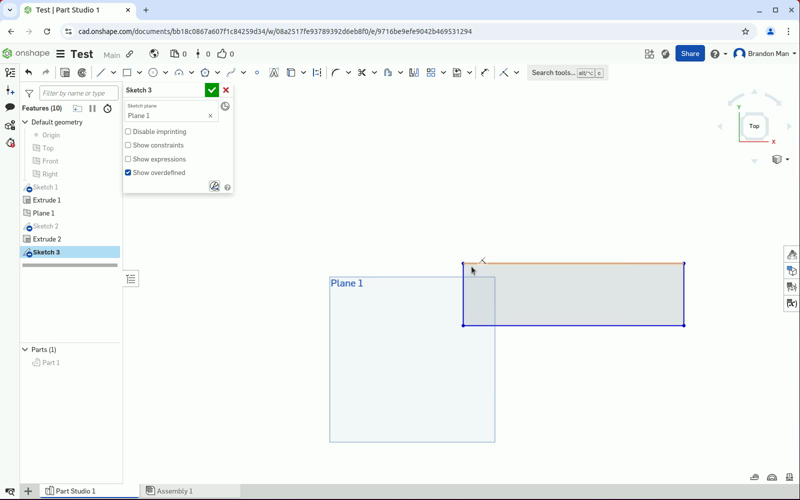
scroll(6)
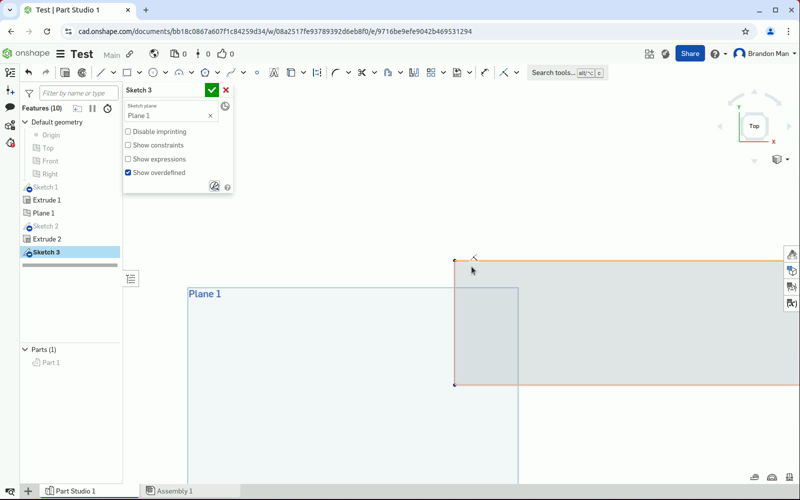
click(471, 266)
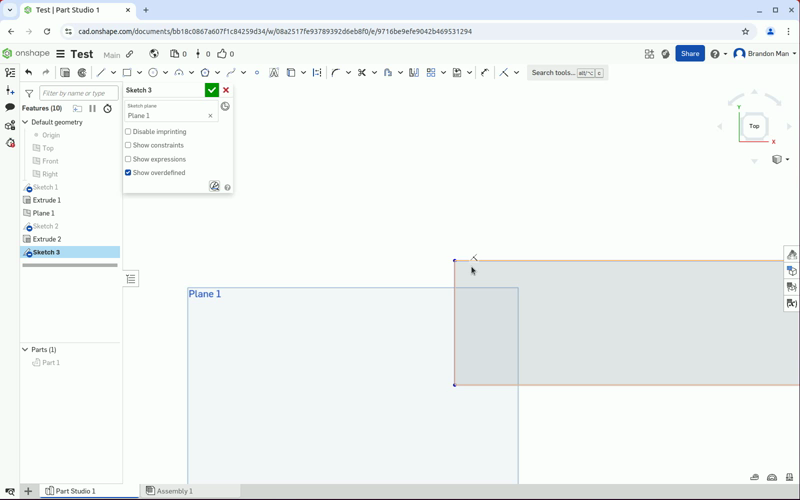
scroll(-6)
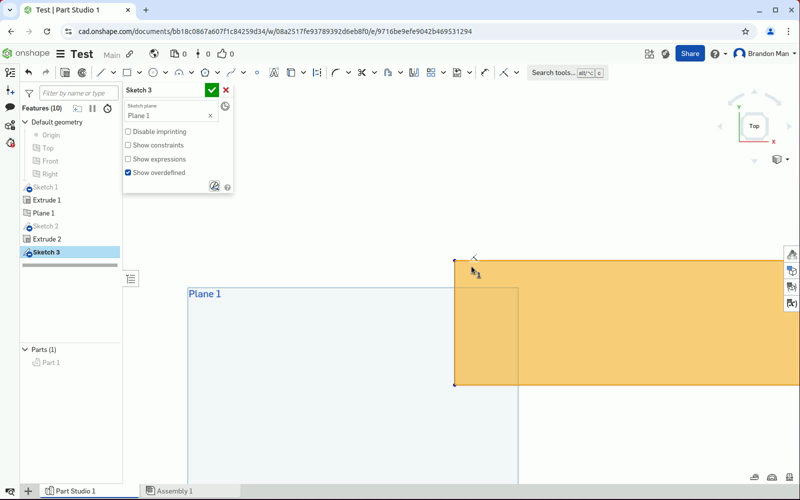
scroll(-6)
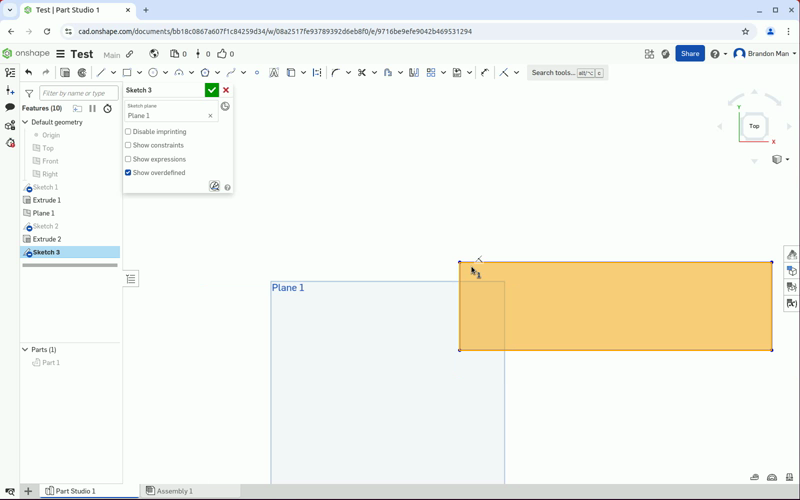
scroll(-6)
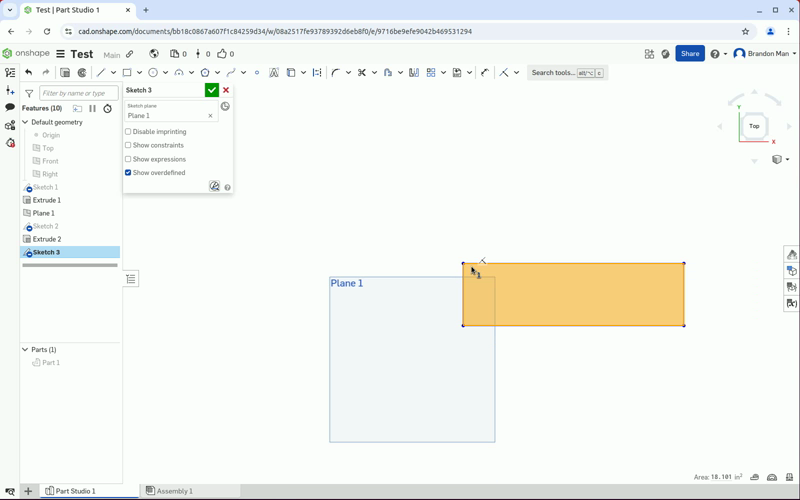
scroll(-6)
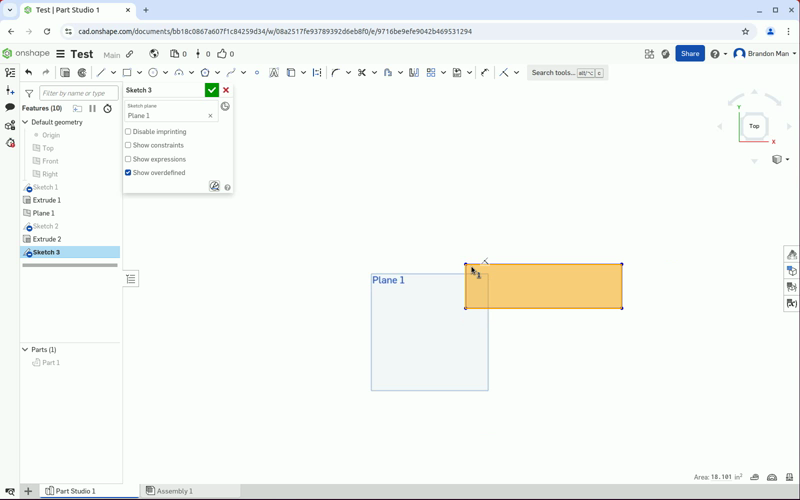
scroll(-6)
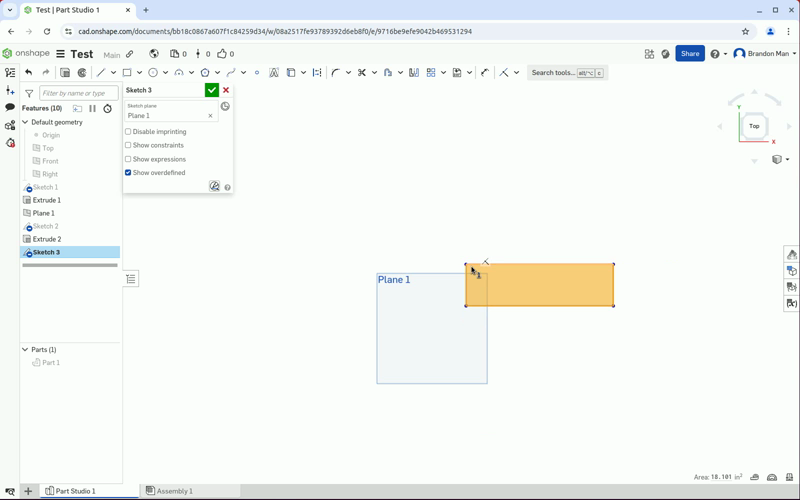
scroll(-6)
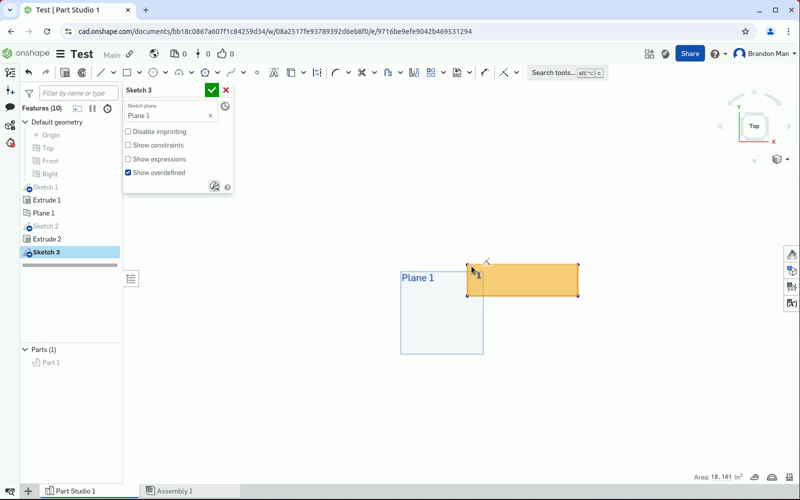
scroll(-6)
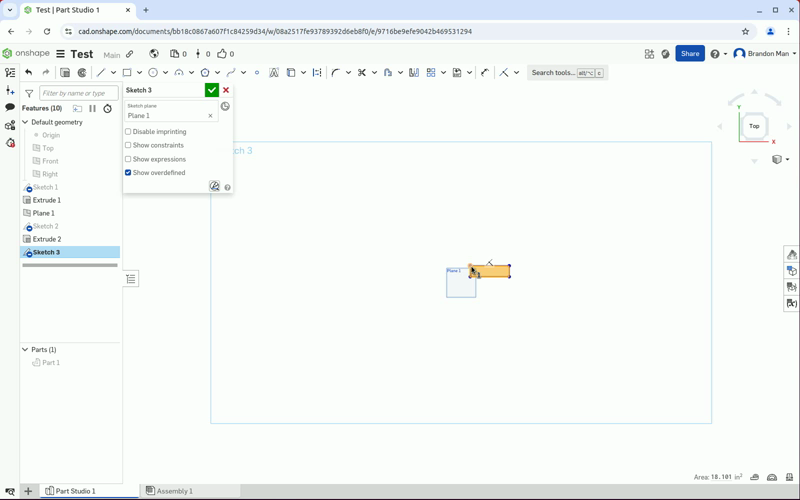
mouse_move(73, 352)
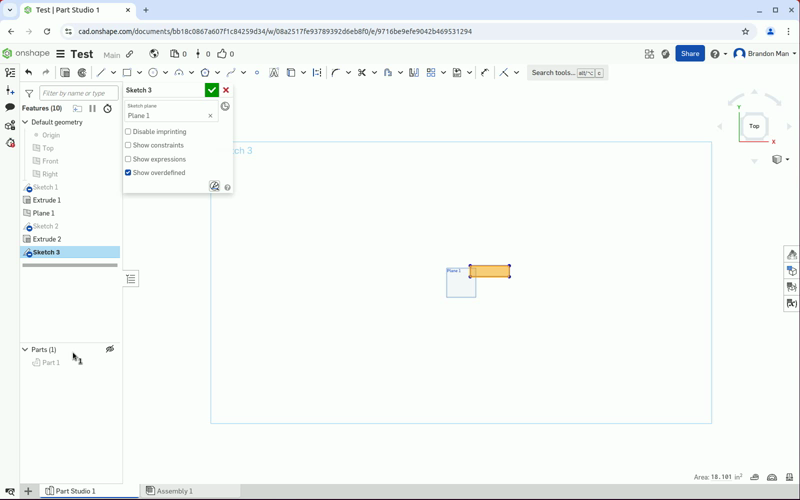
key(shift+y)
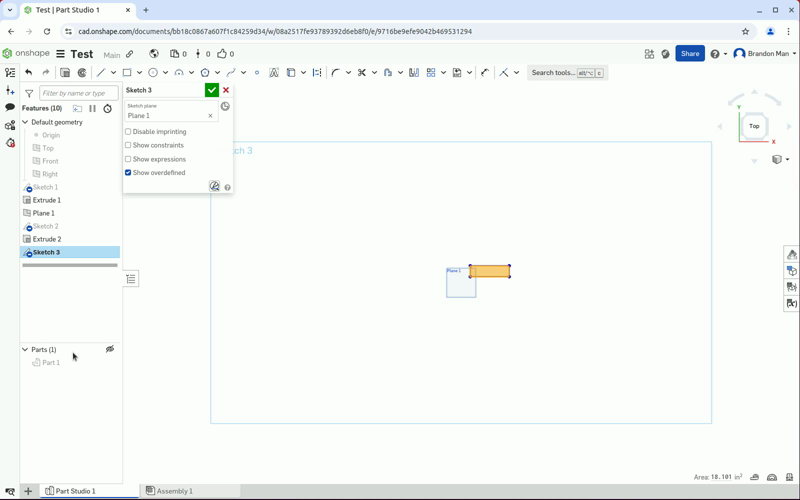
key(shift+e)
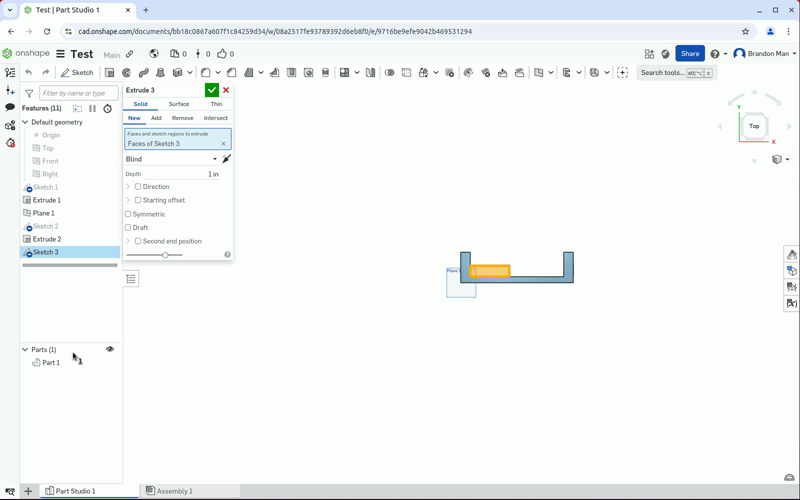
mouse_move(143, 106)
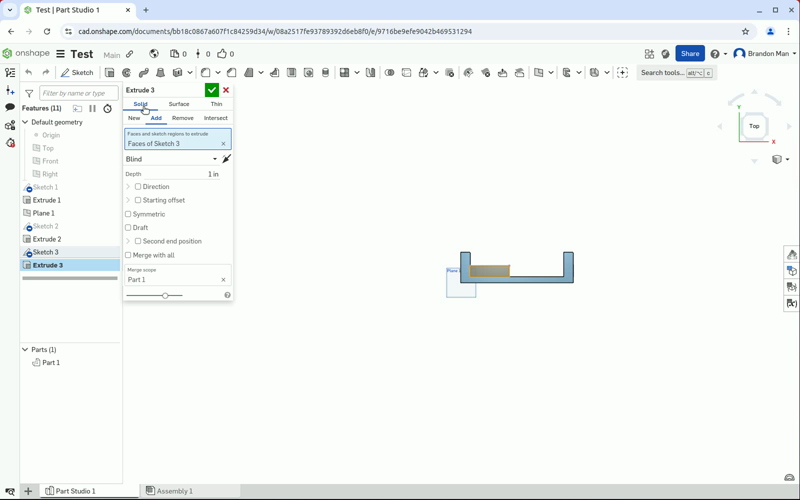
click(143, 106)
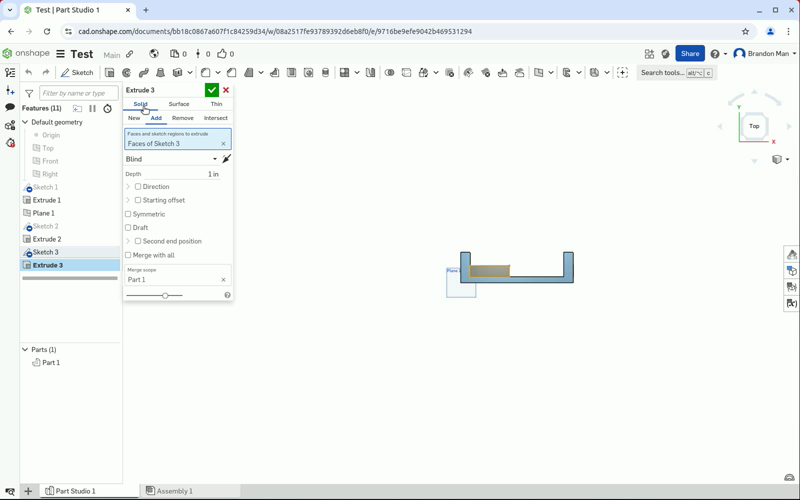
mouse_move(186, 120)
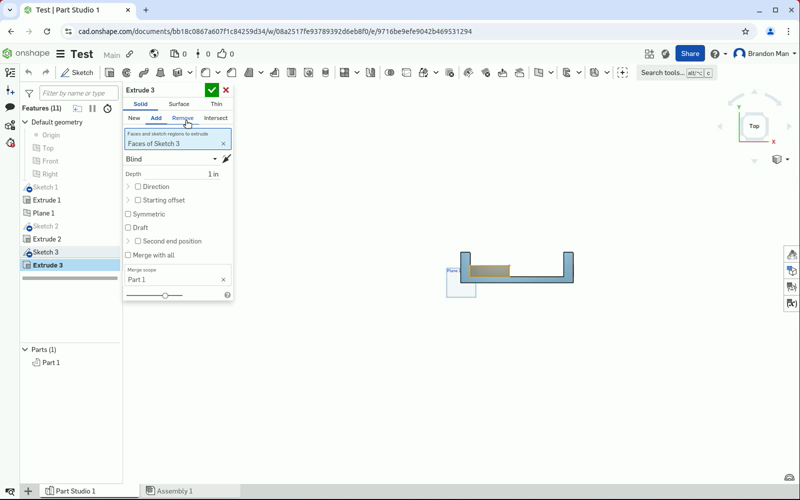
click(186, 120)
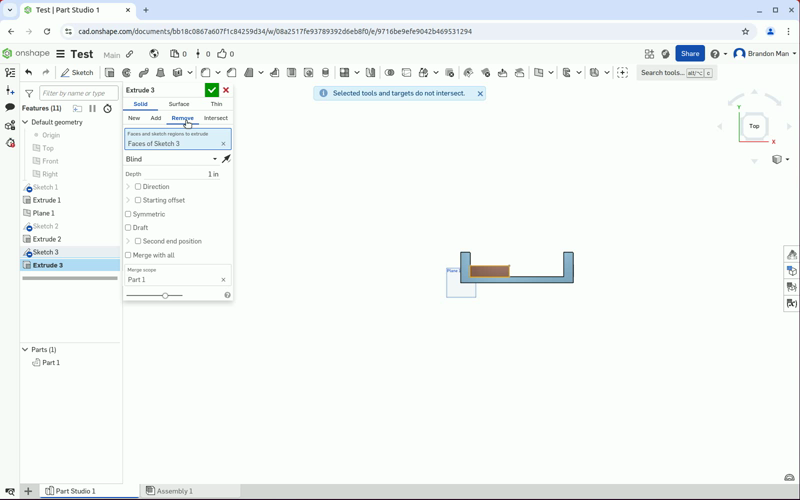
key(tab, 4)
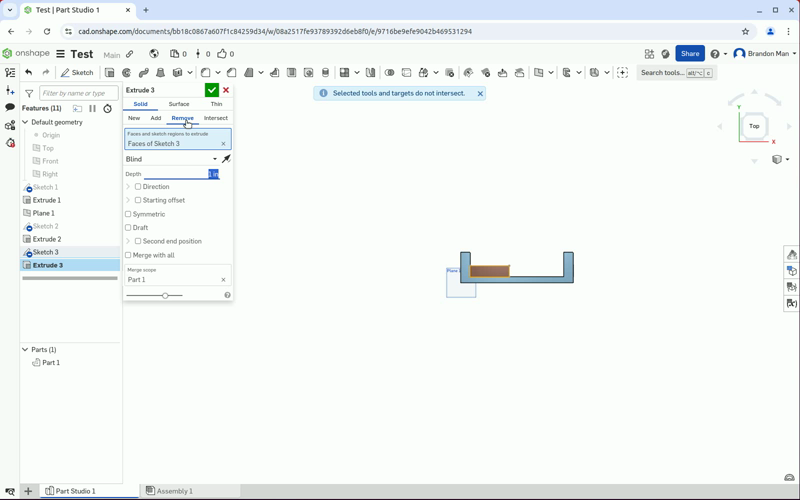
text(0.241)
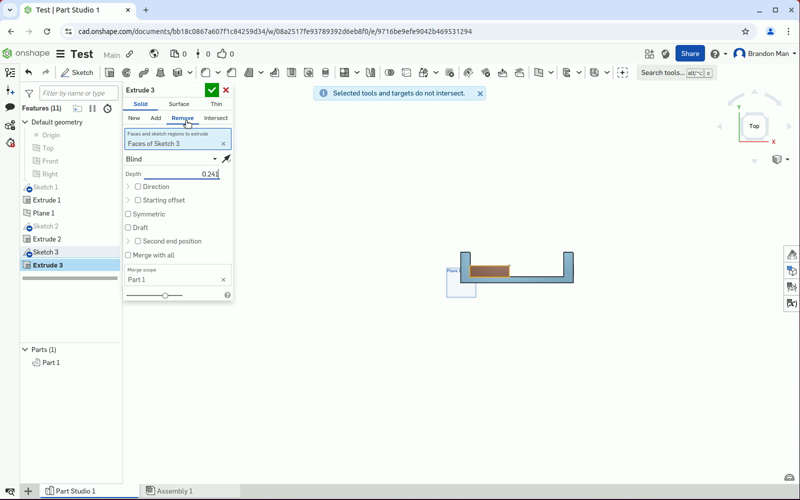
key(tab, 6)
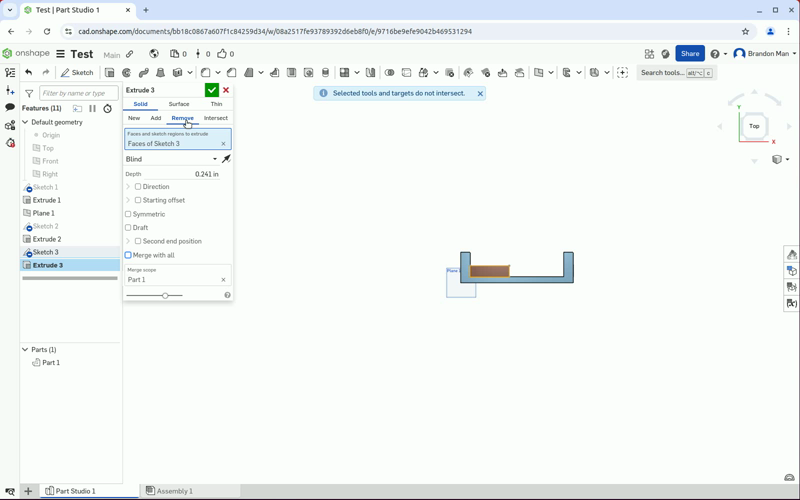
key(space)
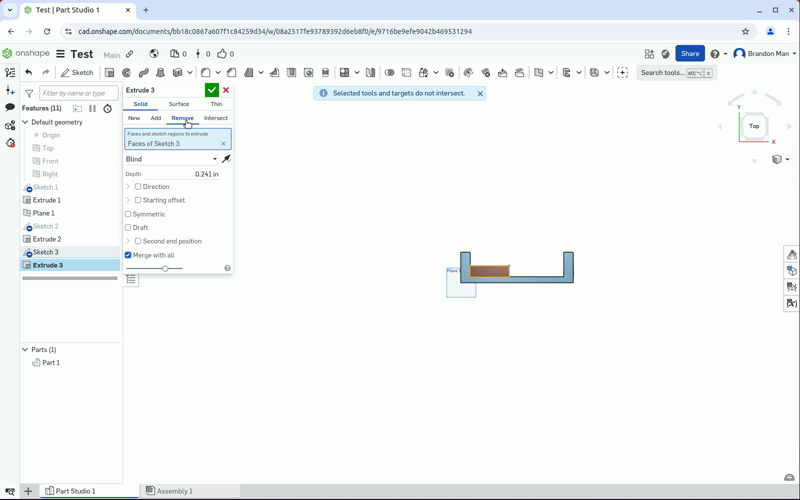
key(enter)
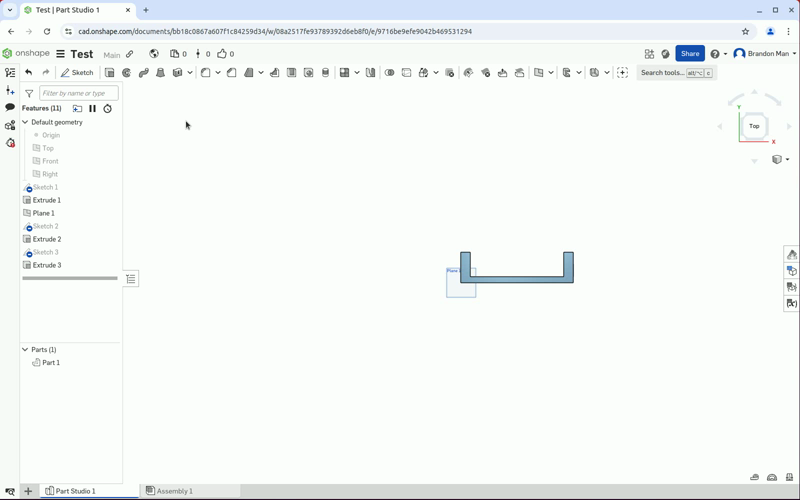
key(shift+h)
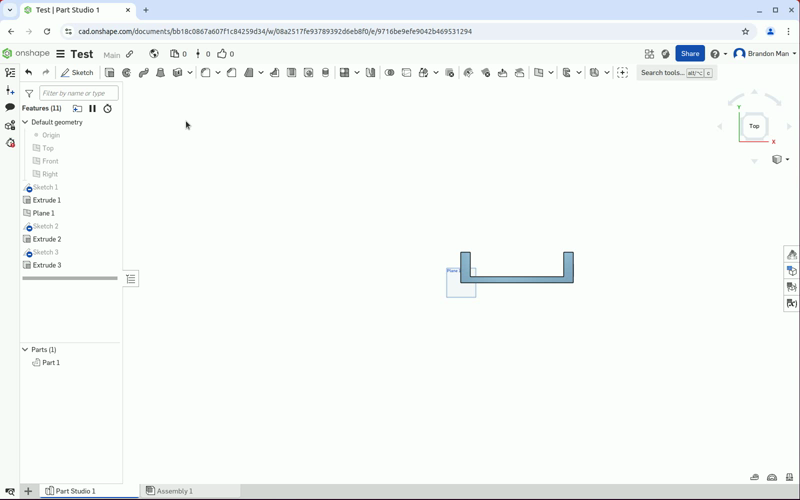
key(shift+h)
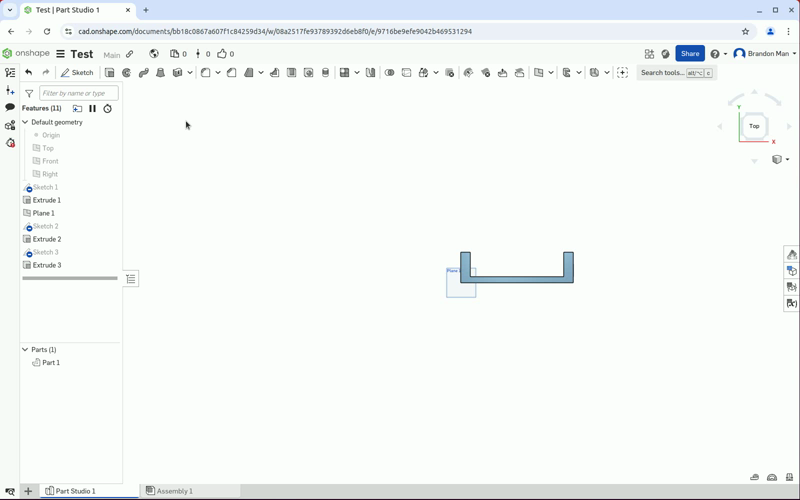
mouse_move(73, 189)
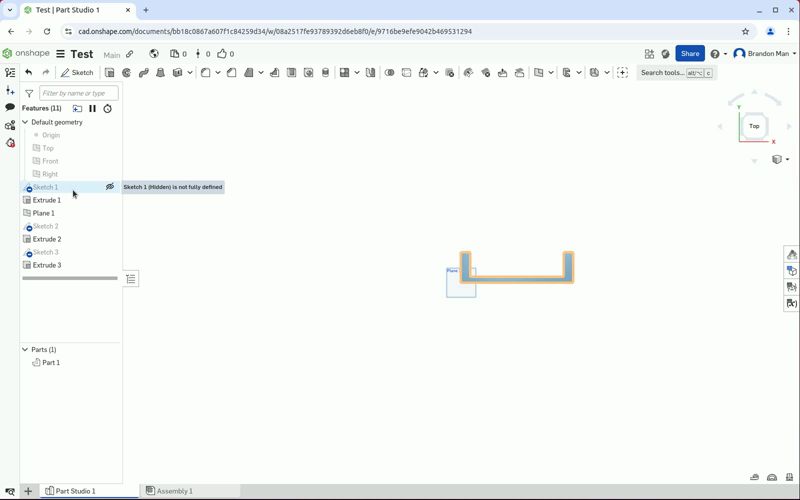
click(73, 189)
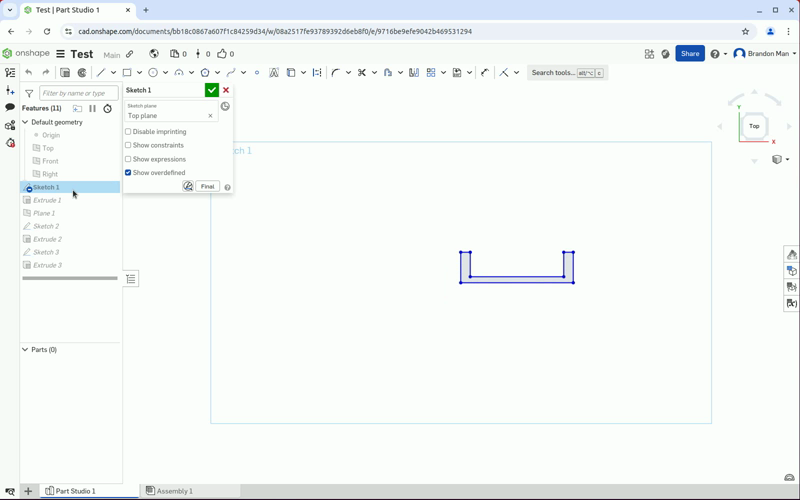
mouse_move(229, 92)
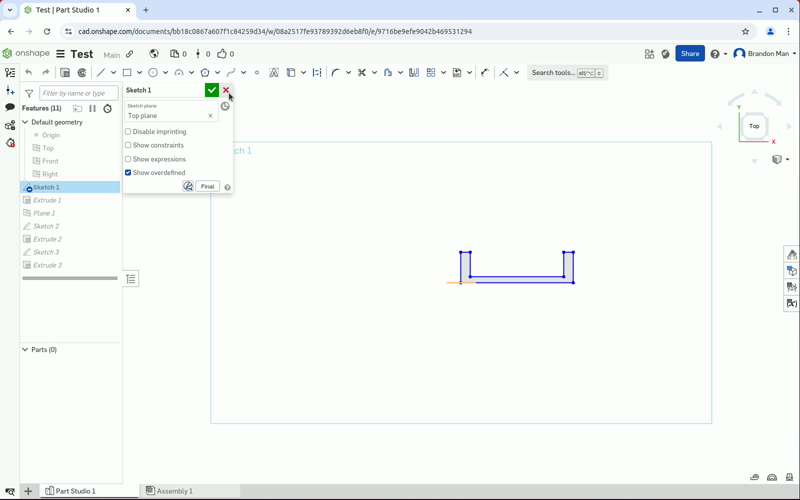
click(229, 92)
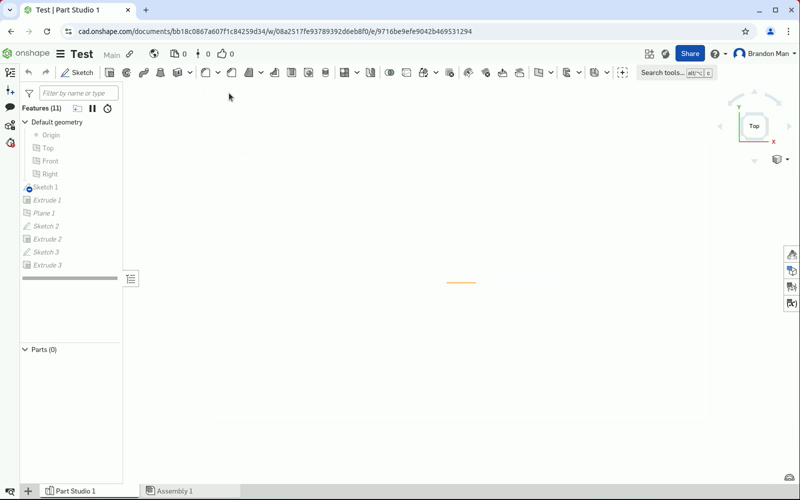
key(shift+s)
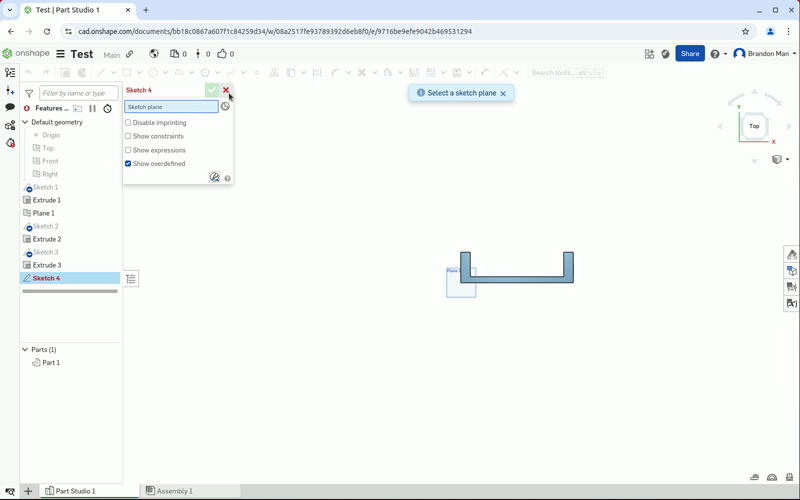
mouse_move(73, 215)
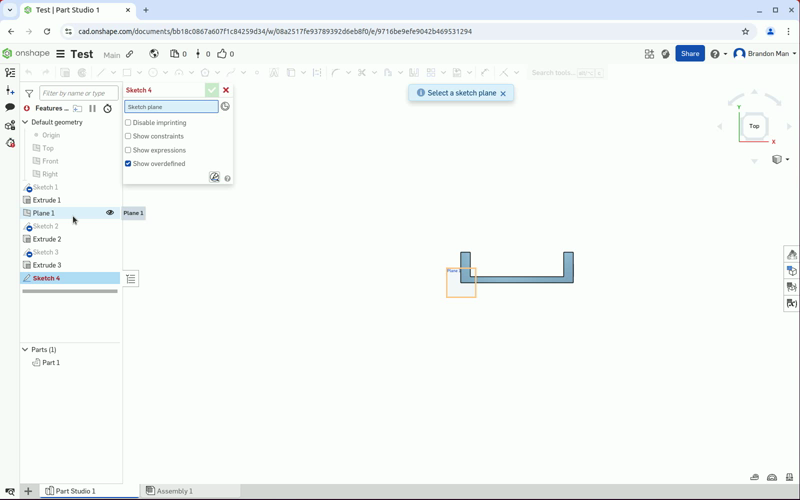
click(73, 215)
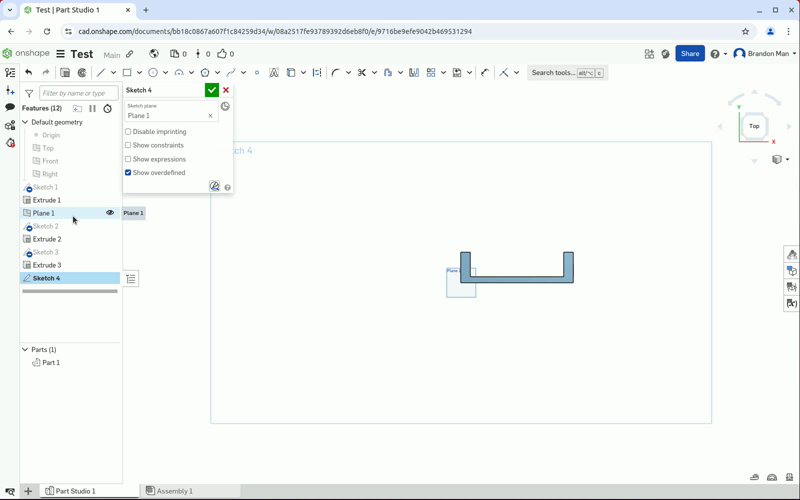
mouse_move(73, 352)
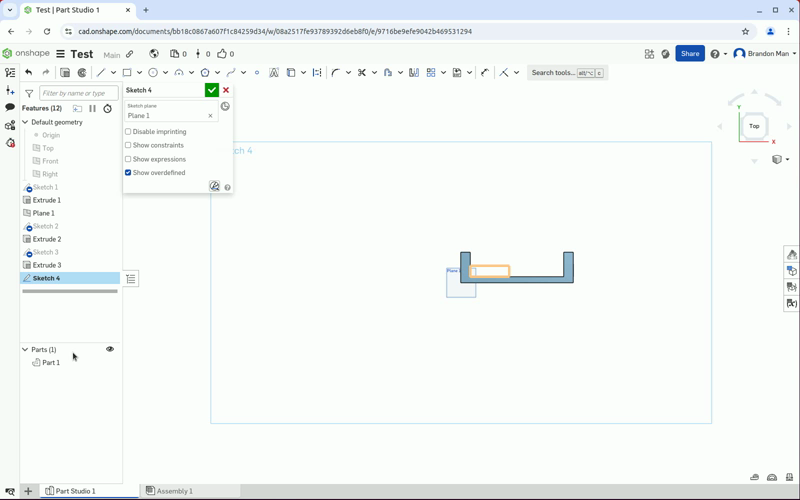
key(y)
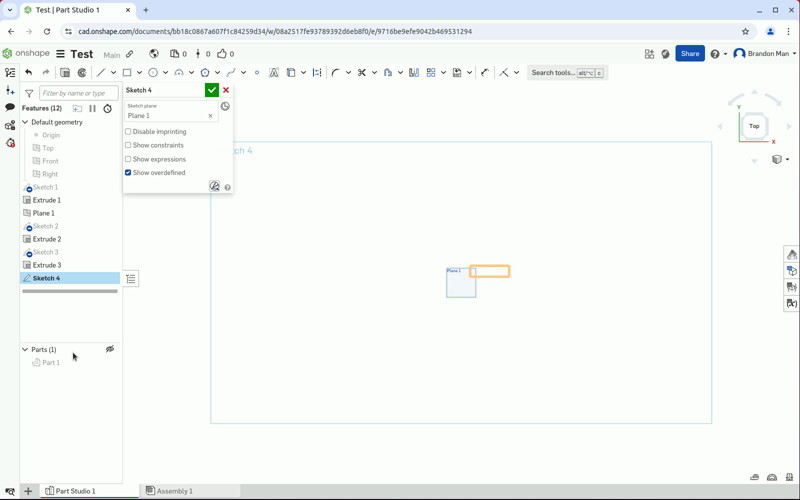
key(l)
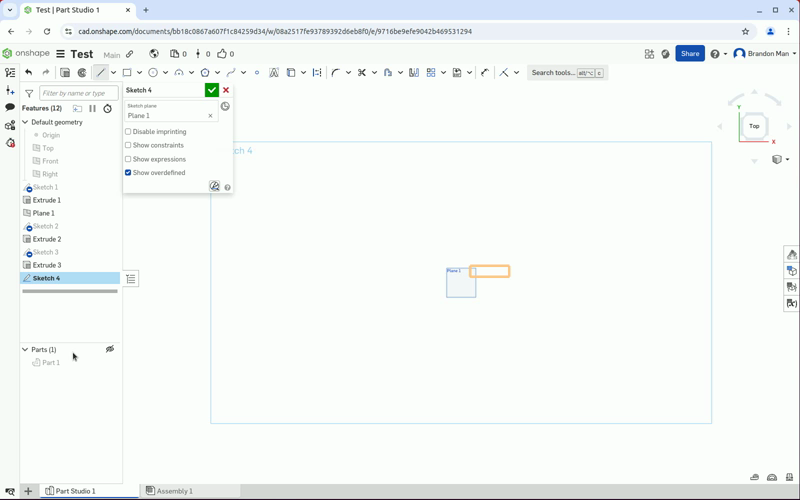
key_down(shift)
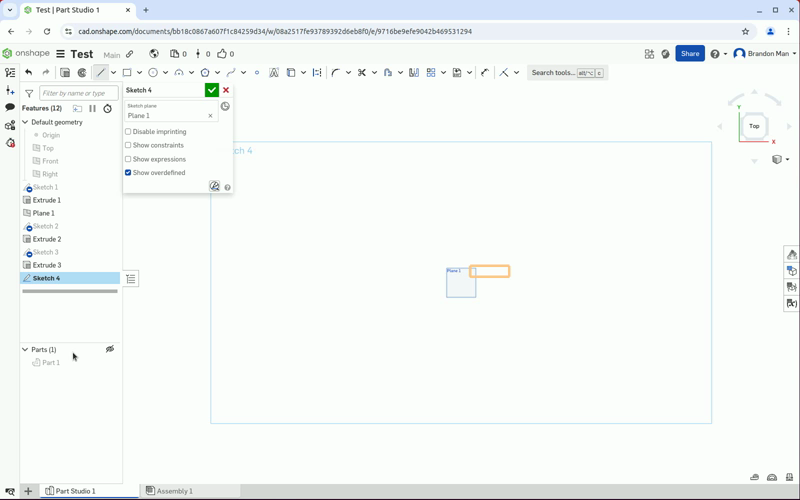
mouse_move(460, 282)
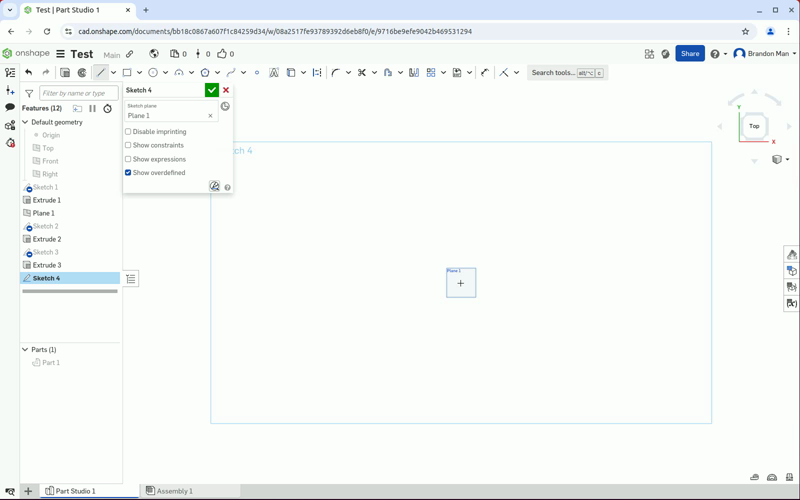
click(460, 282)
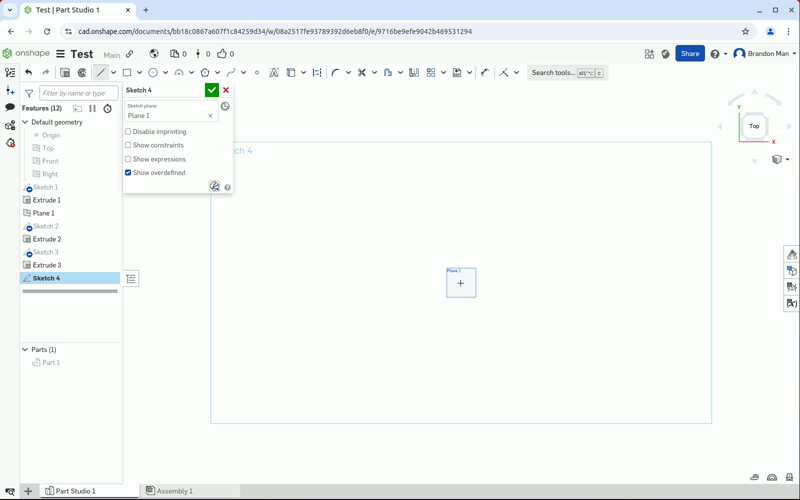
key_up(shift)
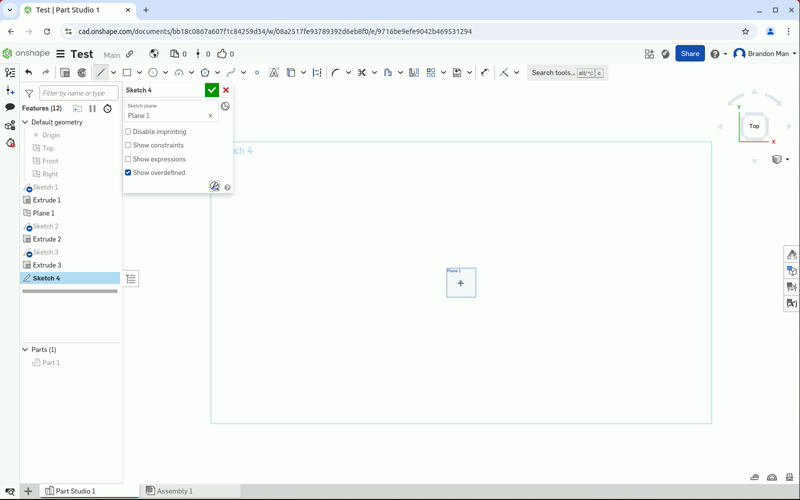
key_down(shift)
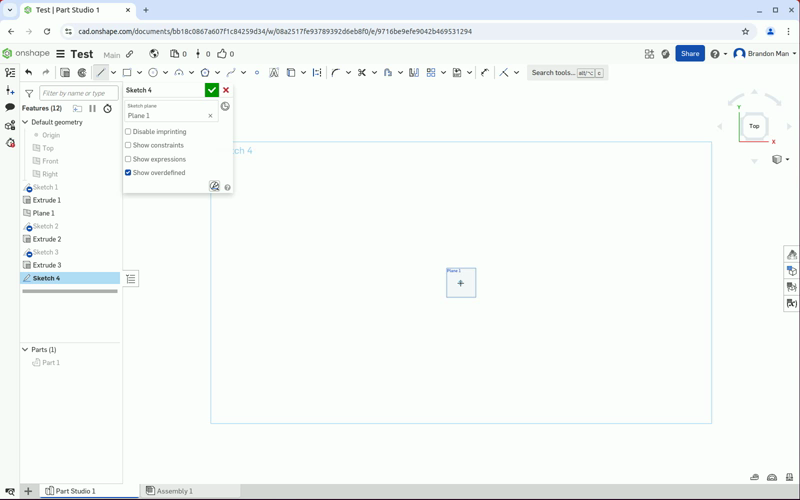
mouse_move(490, 282)
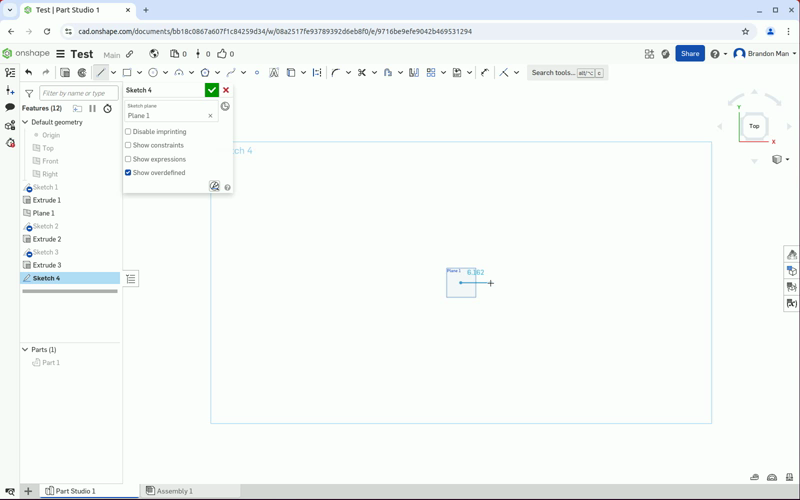
mouse_move(509, 282)
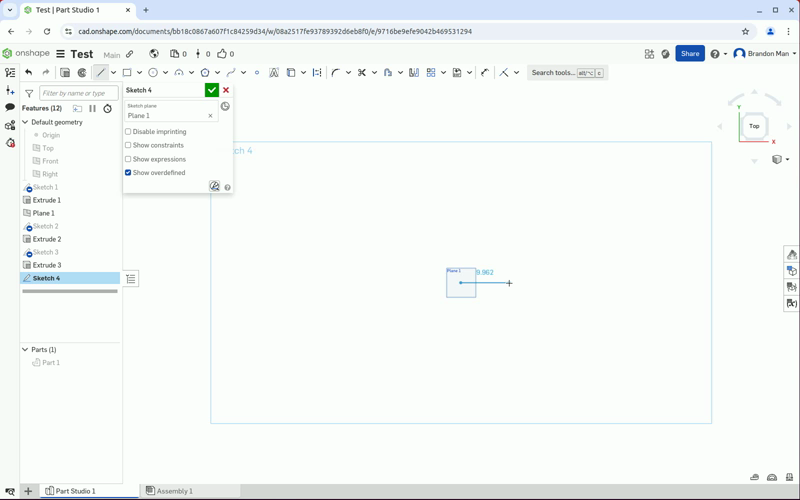
click(509, 282)
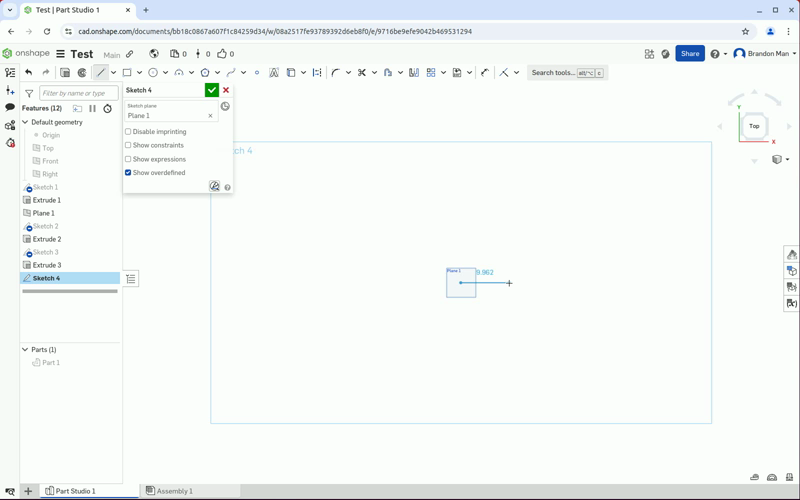
key_up(shift)
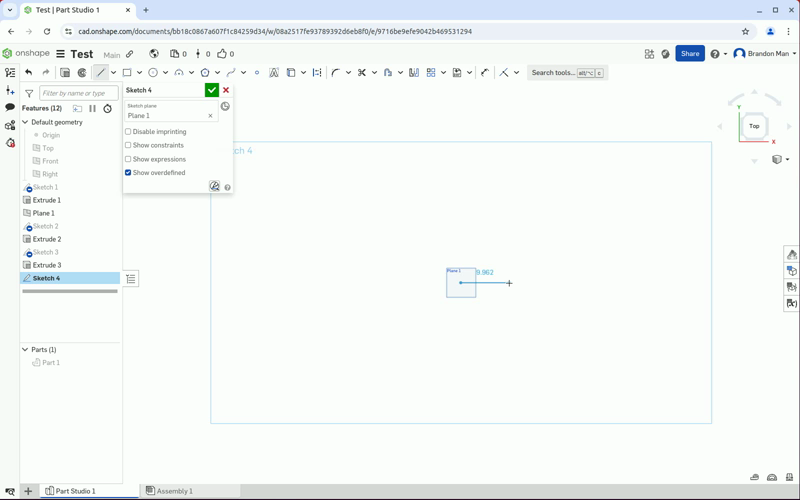
key_down(shift)
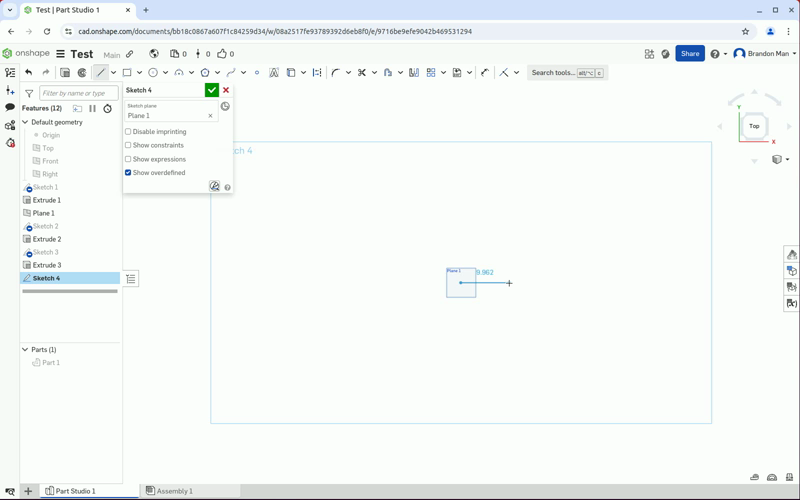
mouse_move(539, 282)
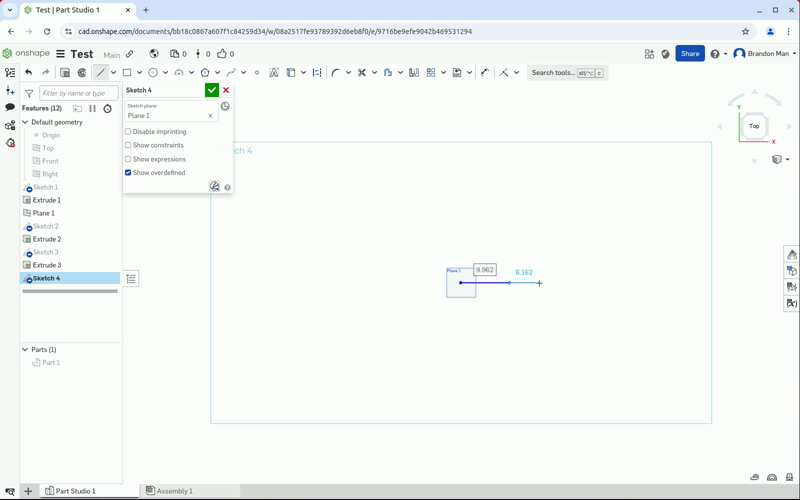
mouse_move(509, 277)
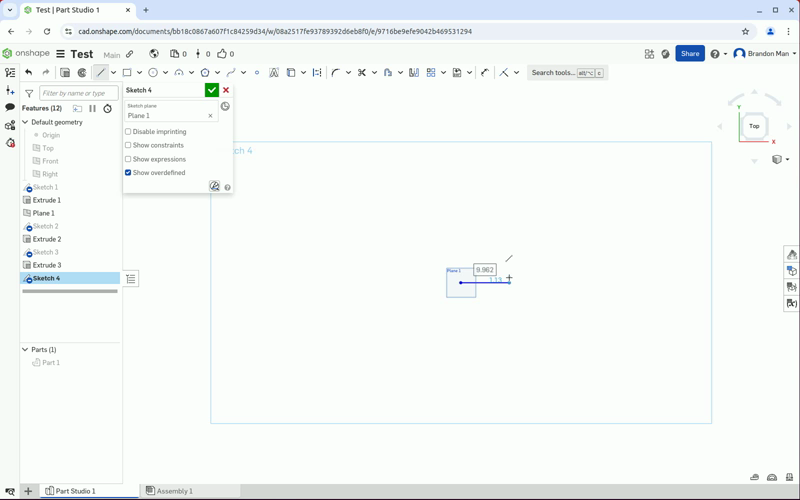
scroll(6)
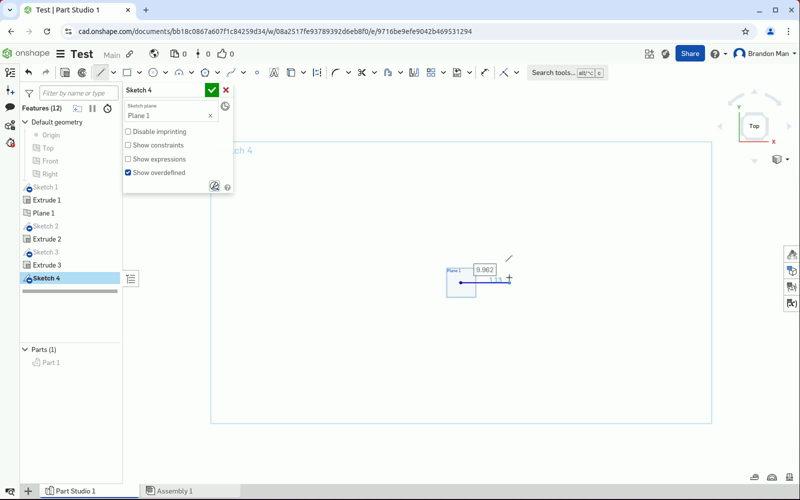
scroll(6)
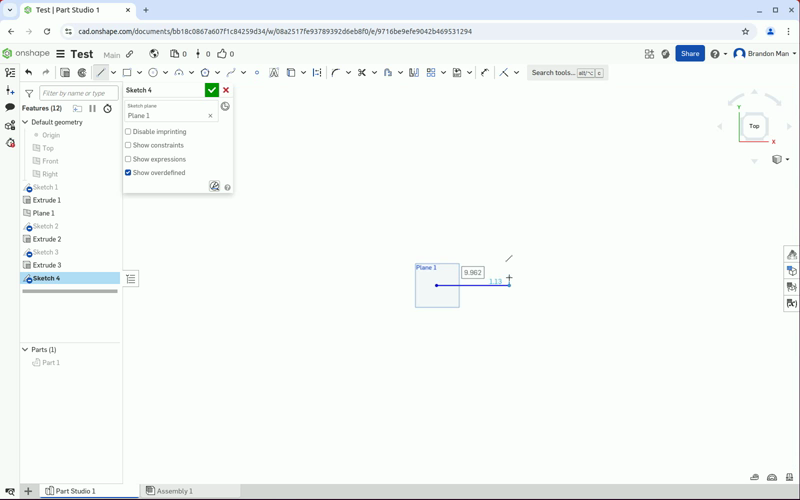
scroll(6)
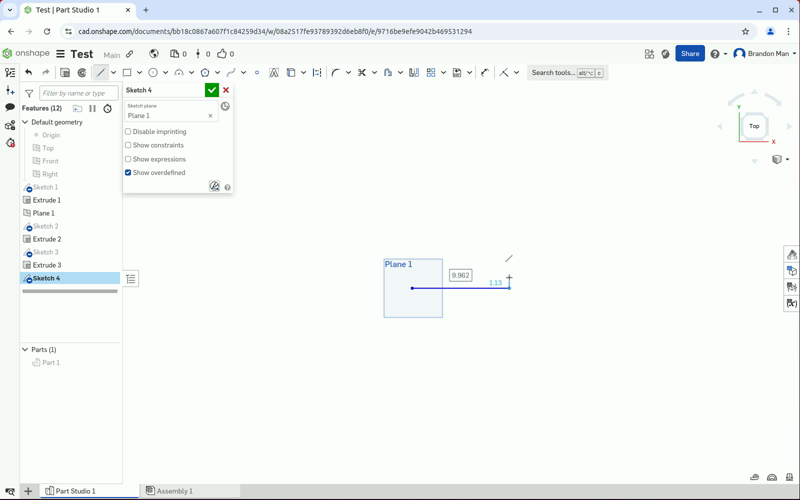
scroll(6)
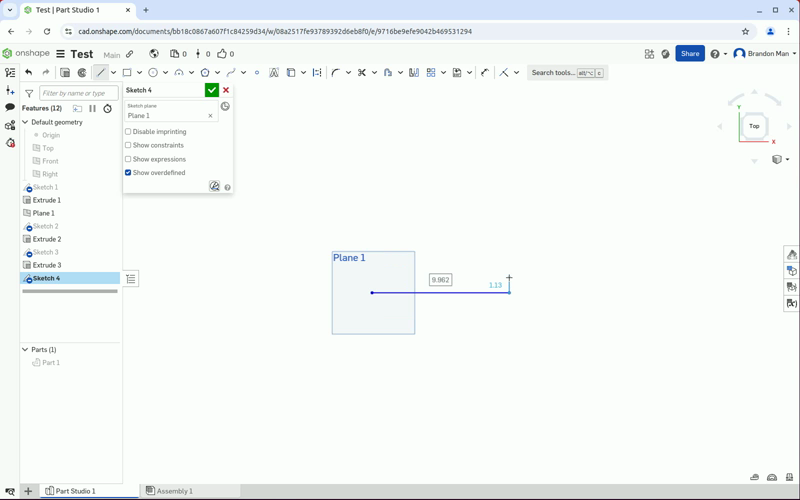
scroll(6)
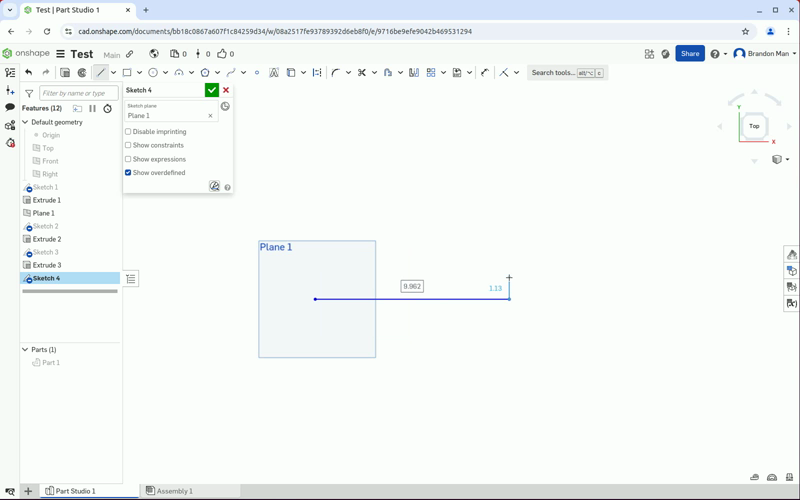
scroll(6)
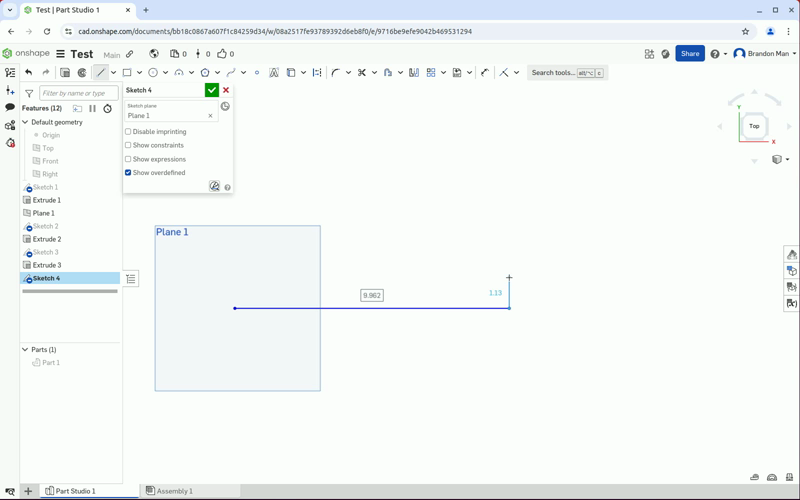
scroll(6)
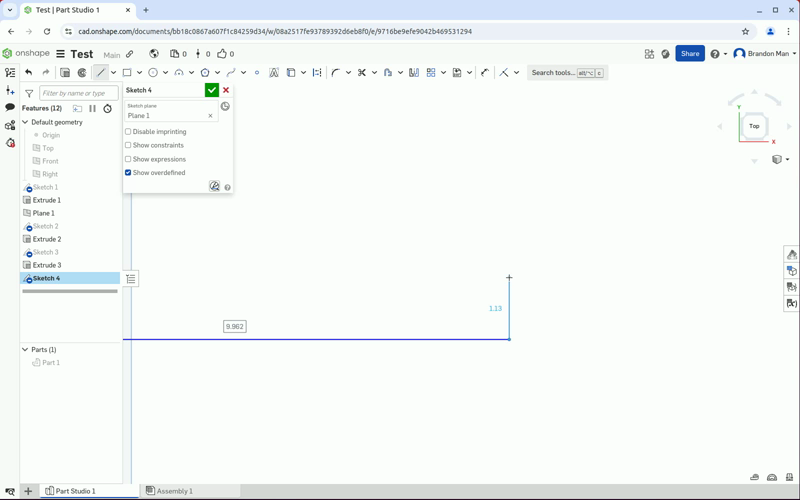
click(509, 277)
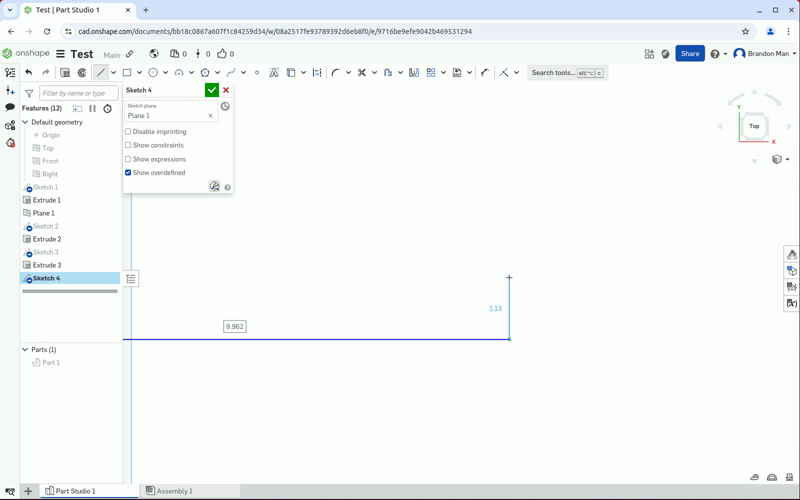
scroll(-6)
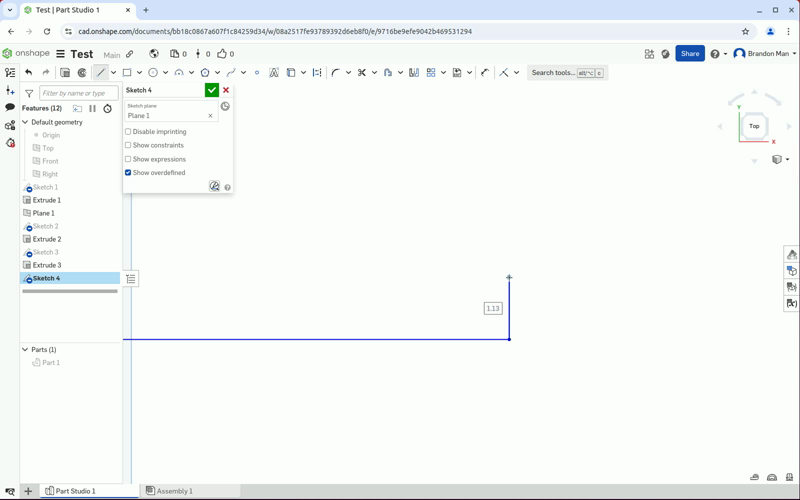
scroll(-6)
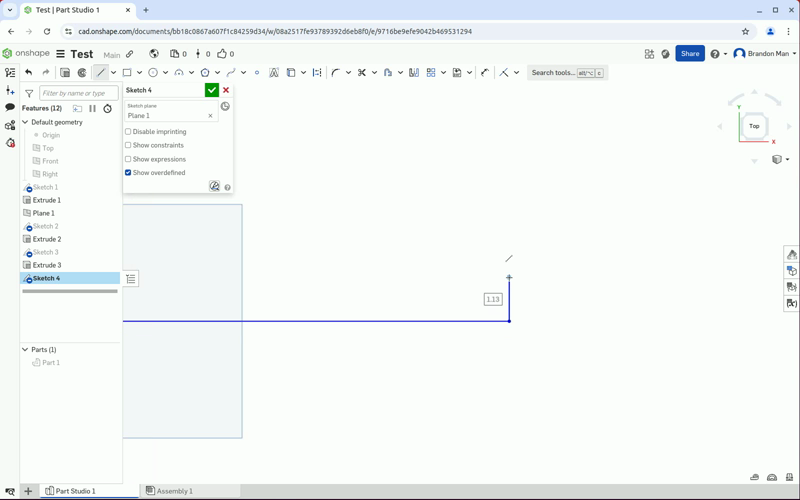
scroll(-6)
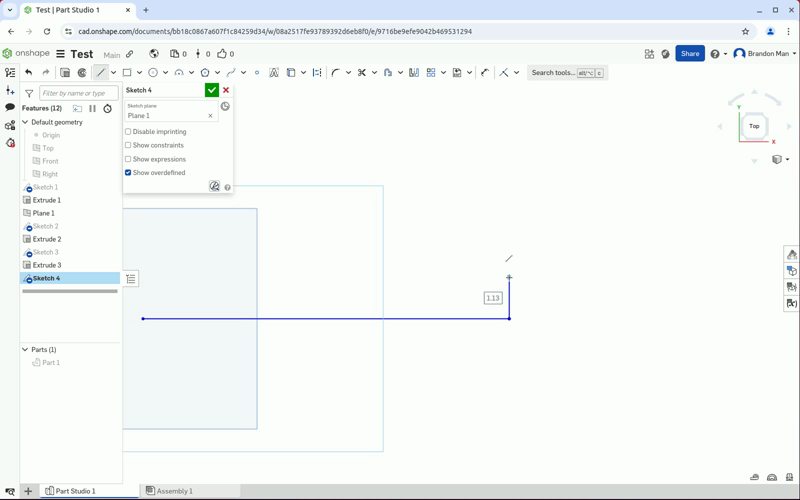
scroll(-6)
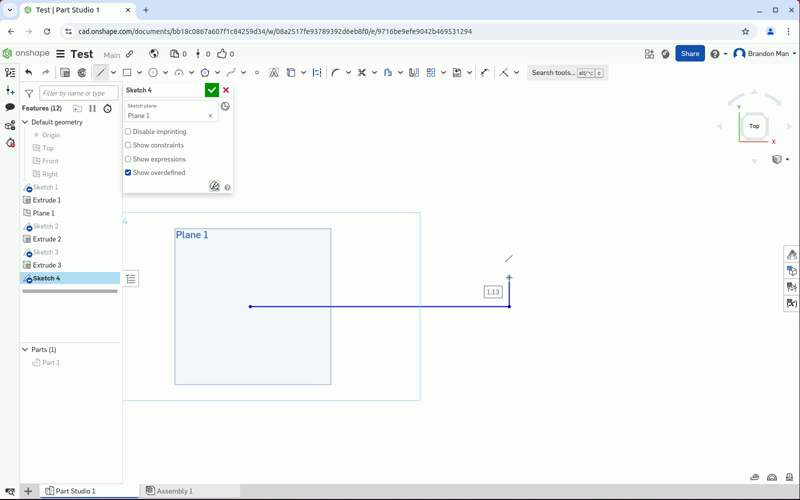
scroll(-6)
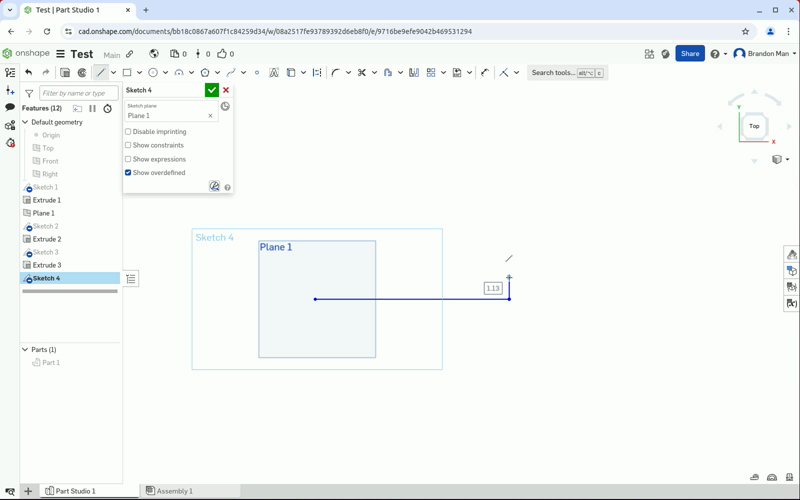
scroll(-6)
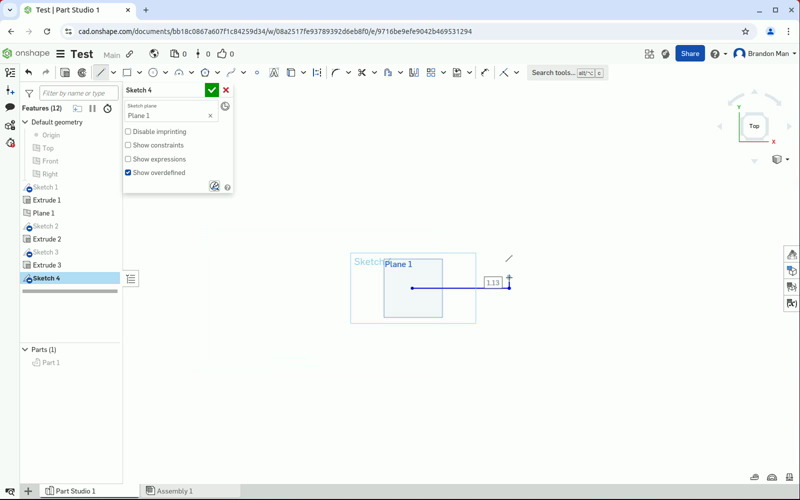
scroll(-6)
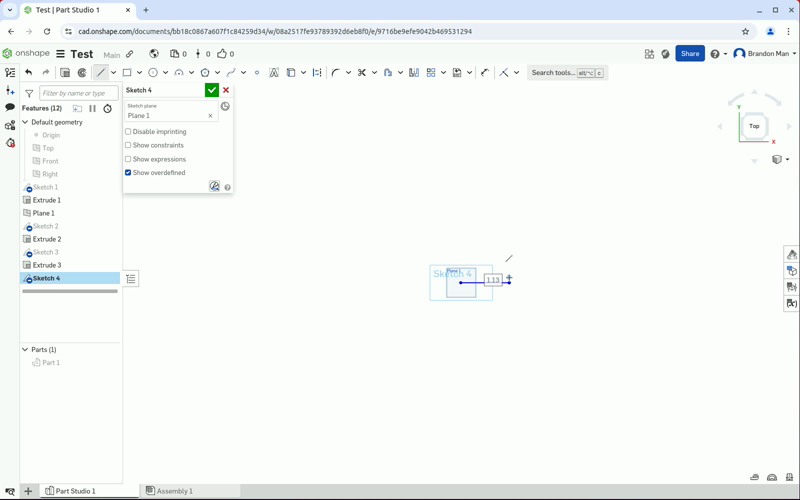
key_up(shift)
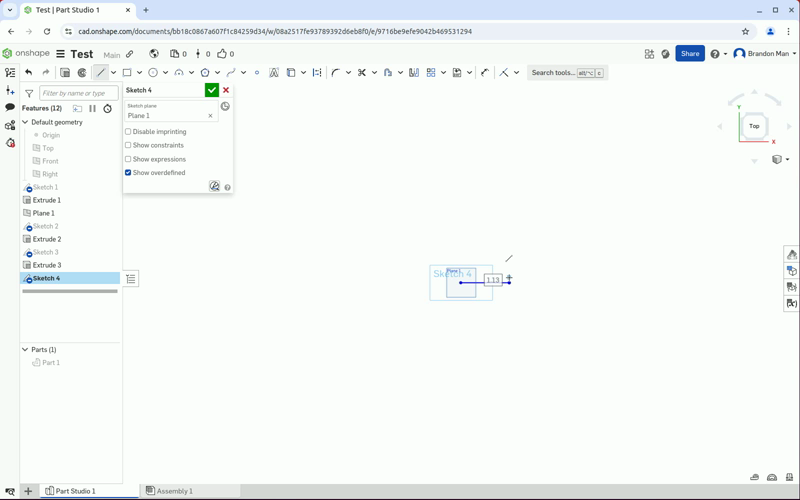
key_down(shift)
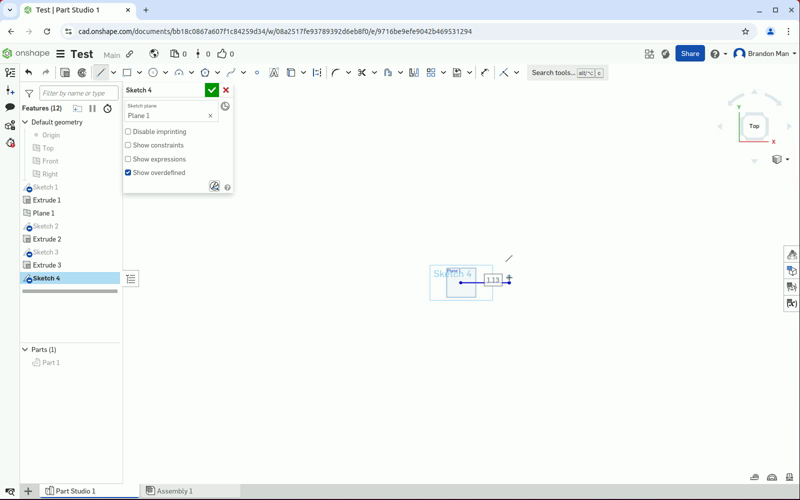
mouse_move(539, 277)
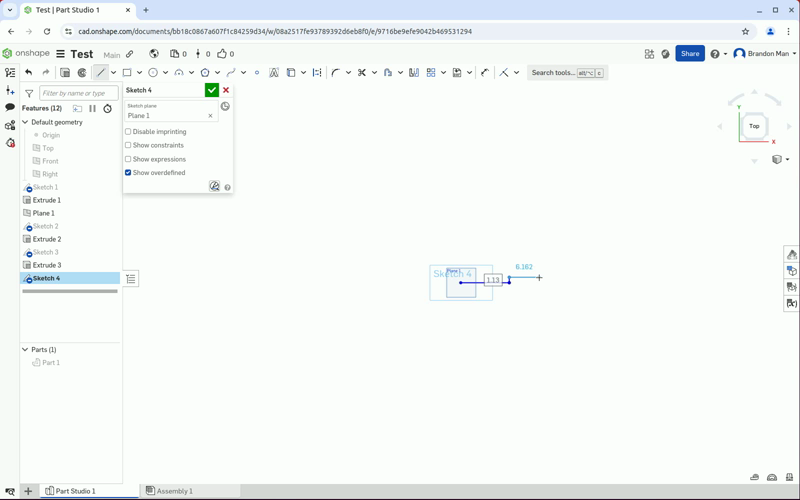
mouse_move(470, 277)
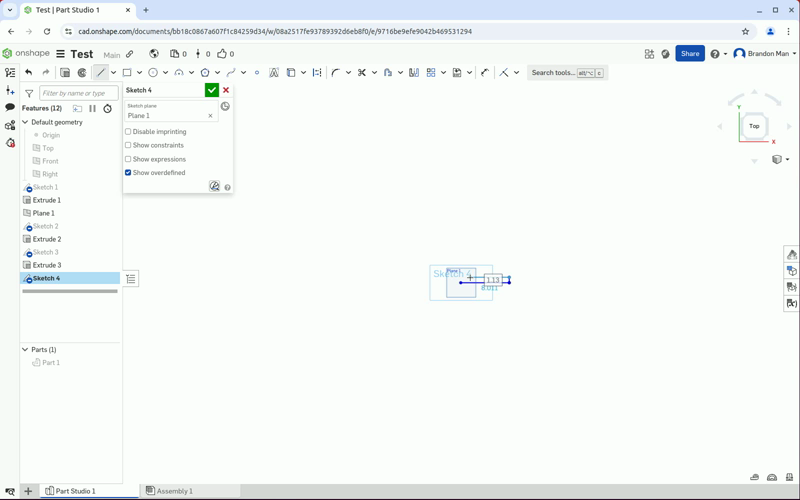
click(470, 277)
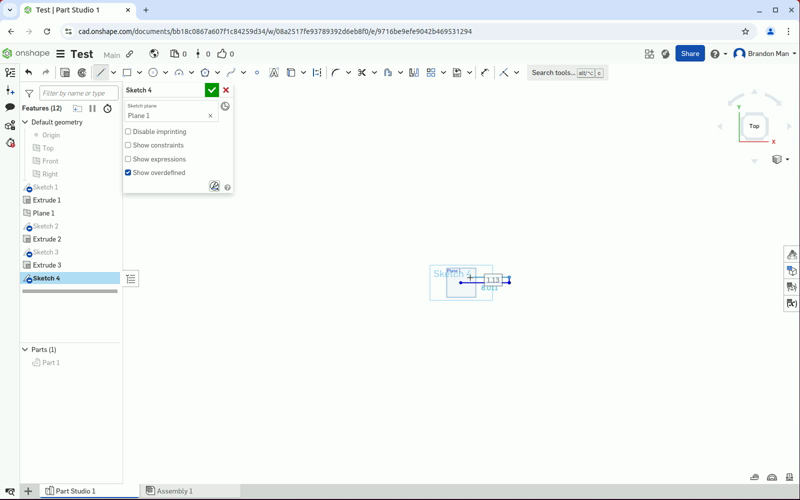
key_up(shift)
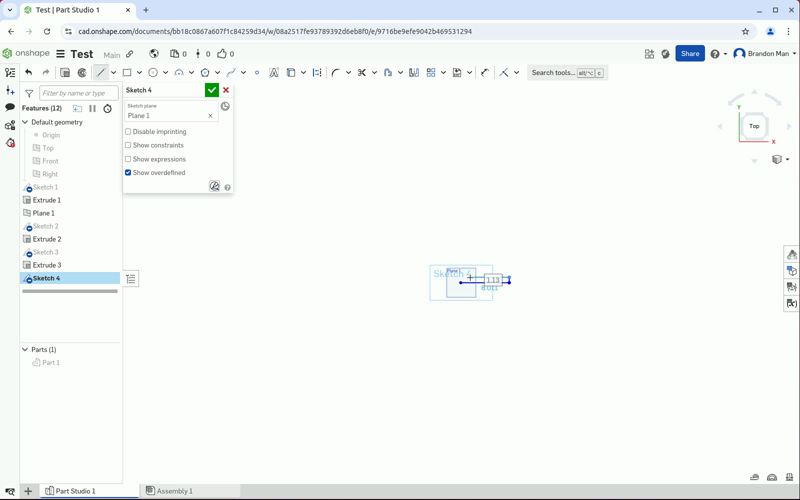
key_down(shift)
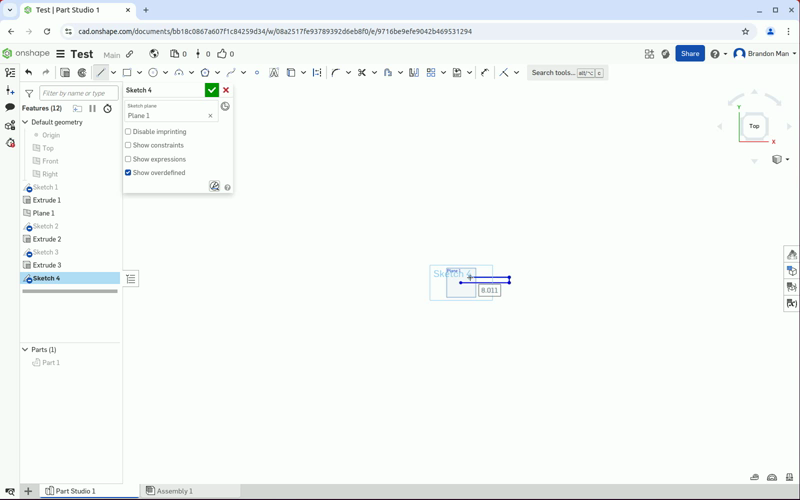
mouse_move(500, 277)
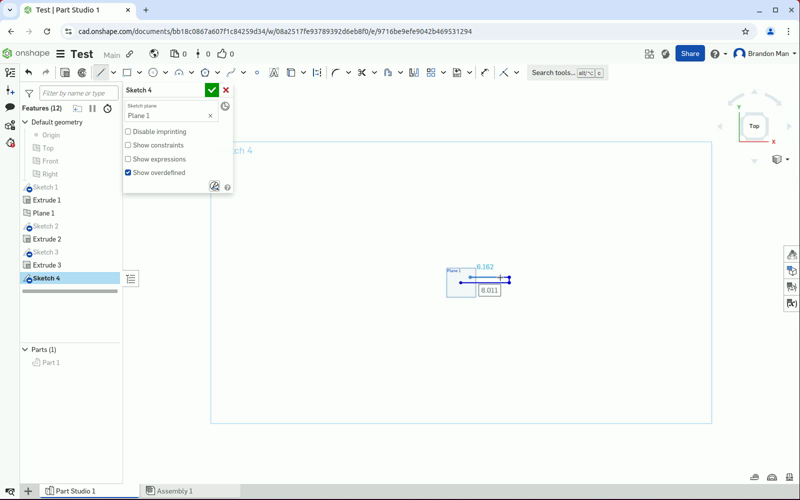
mouse_move(470, 265)
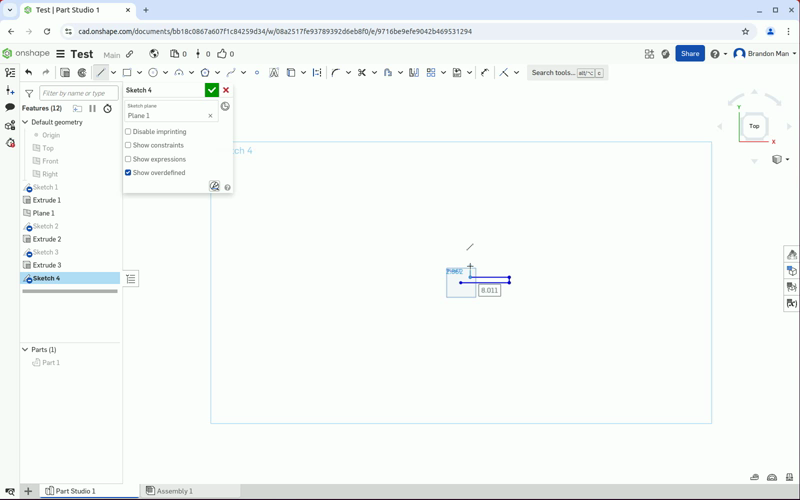
click(470, 265)
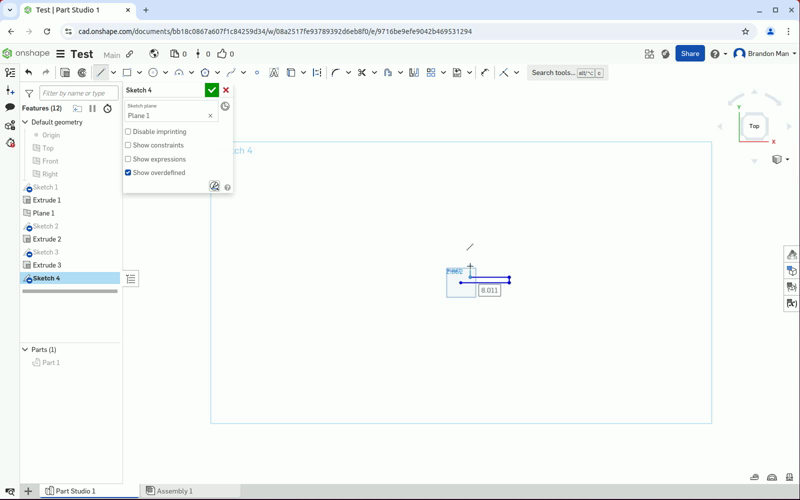
key_up(shift)
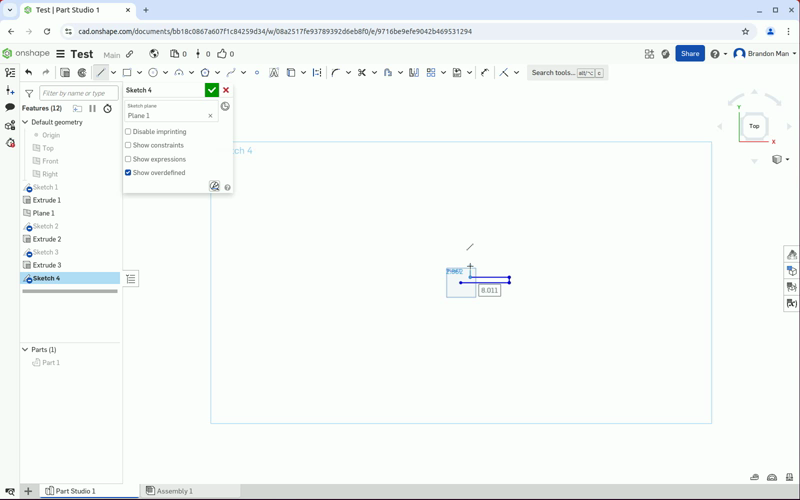
key_down(shift)
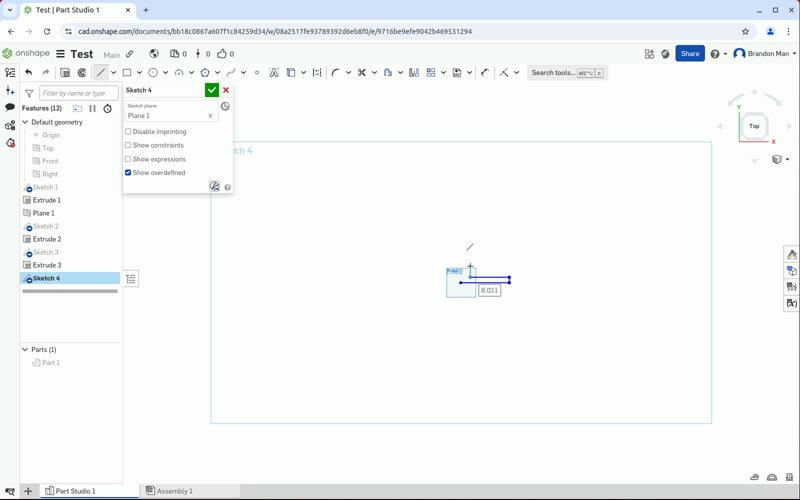
mouse_move(500, 265)
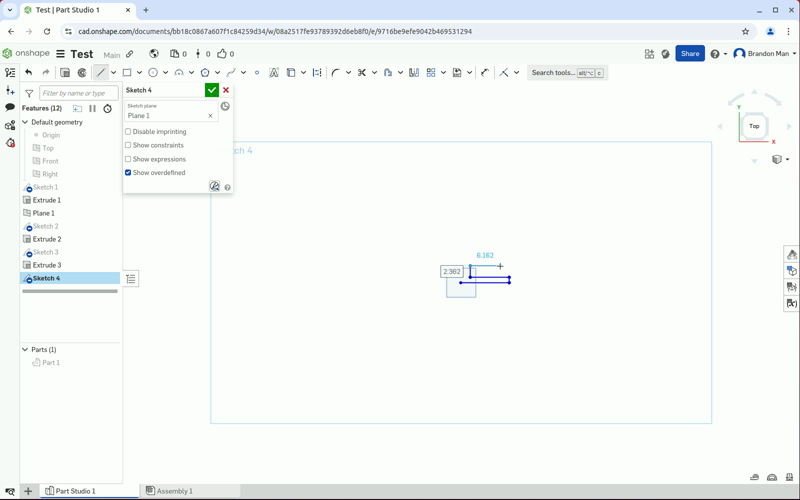
mouse_move(460, 265)
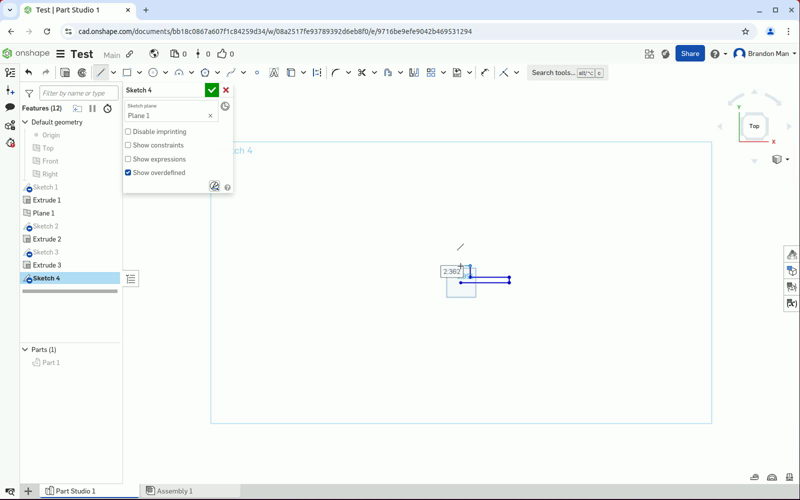
click(460, 265)
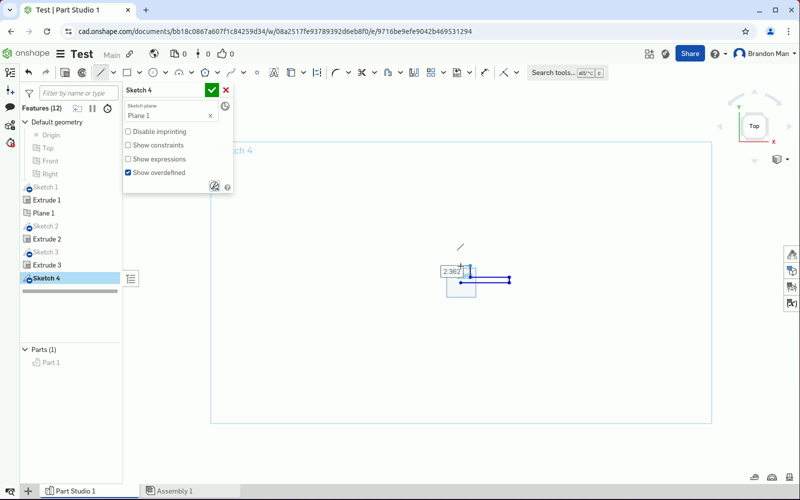
key_up(shift)
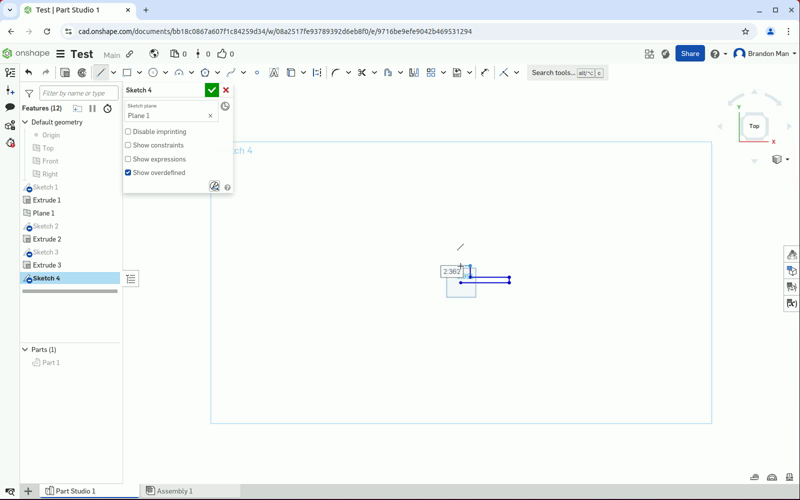
mouse_move(490, 265)
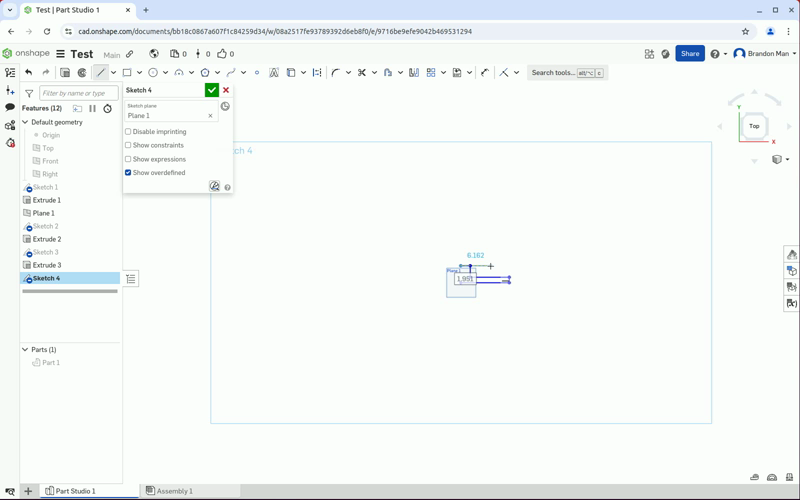
key_down(shift)
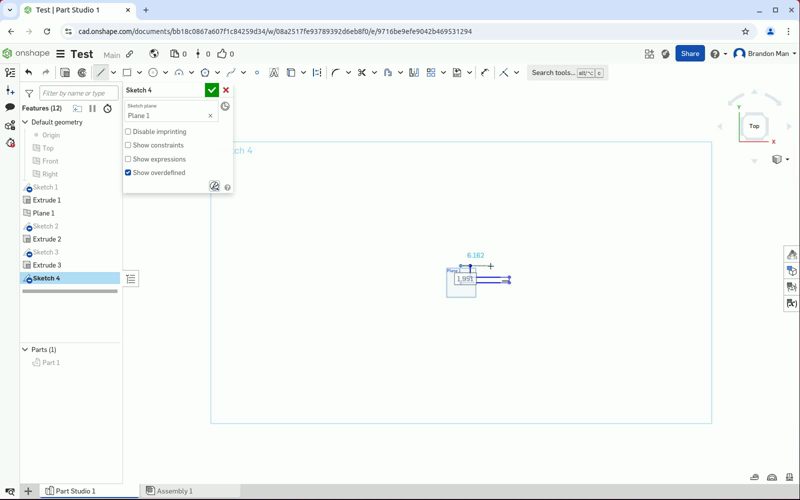
mouse_move(460, 282)
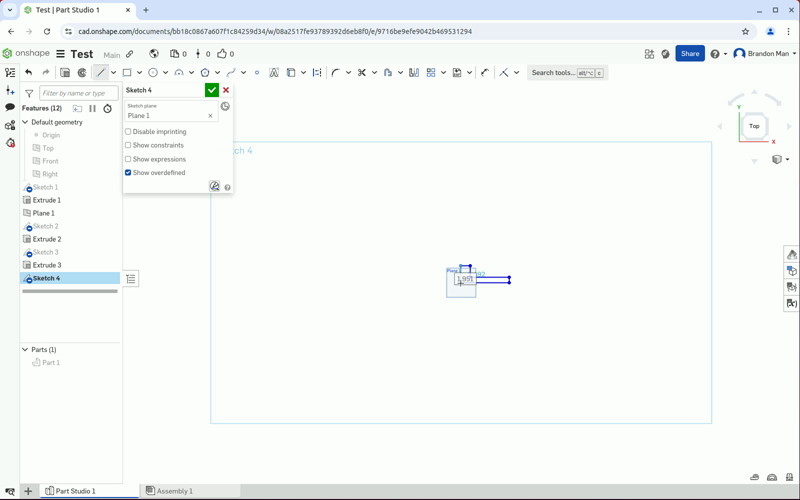
key_up(shift)
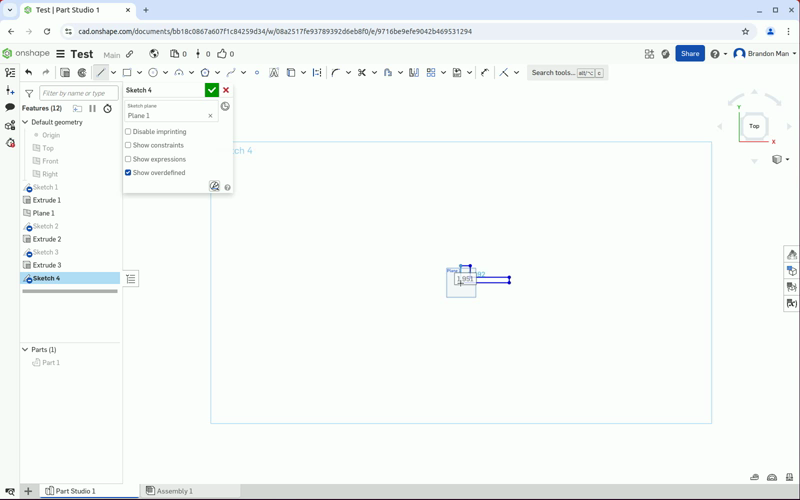
click(460, 282)
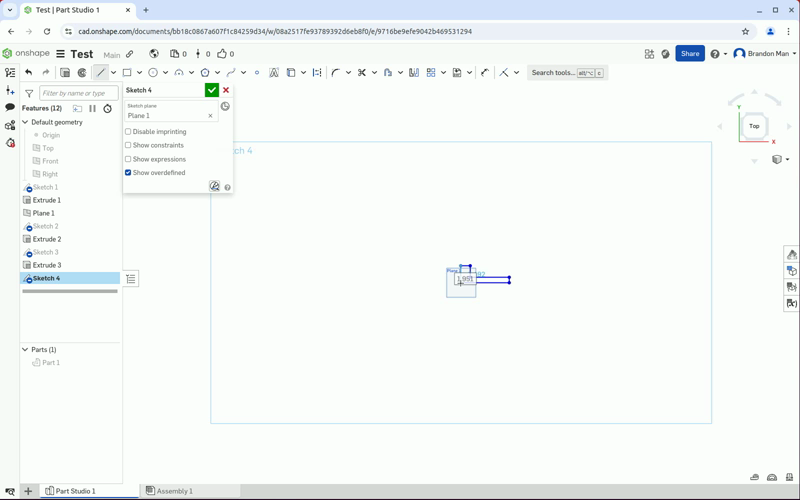
key(esc)
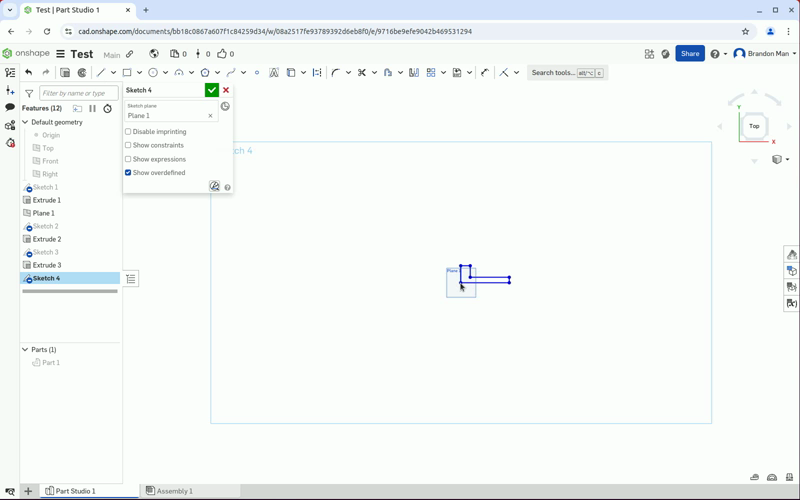
mouse_move(487, 279)
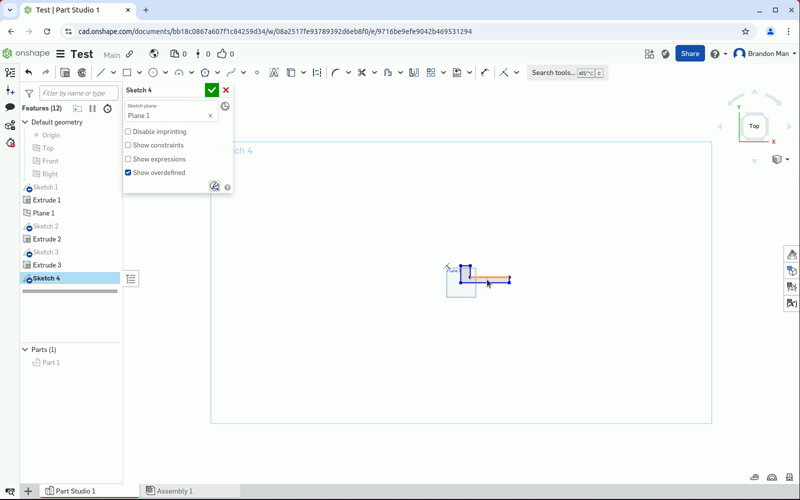
scroll(6)
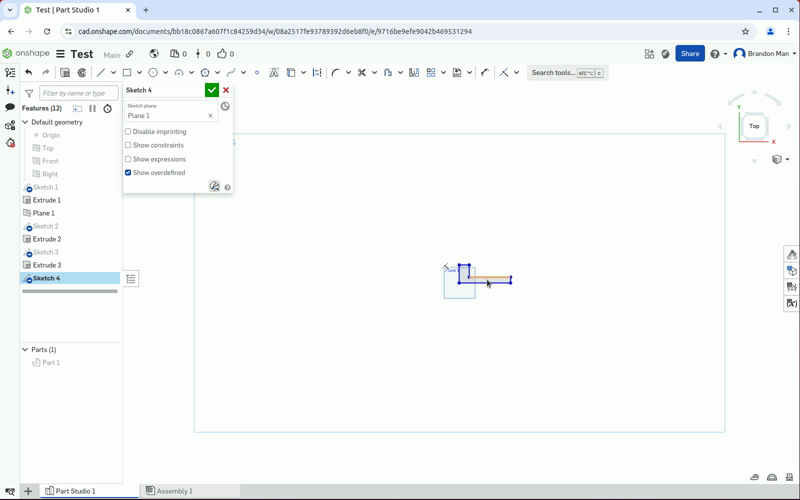
scroll(6)
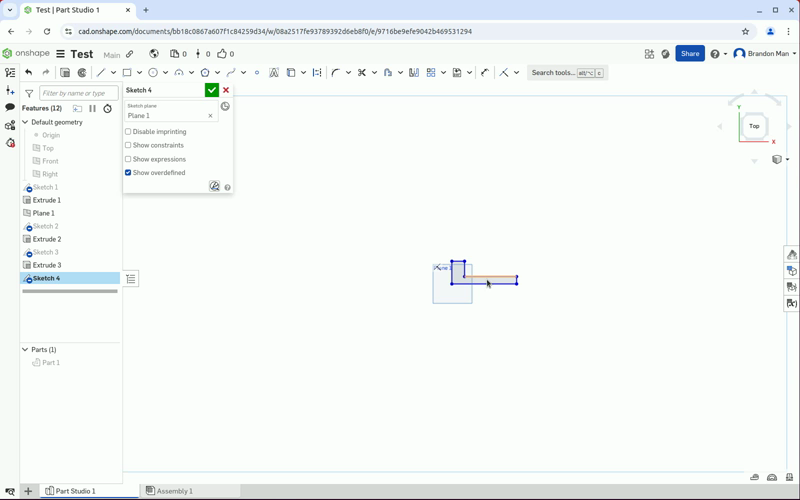
scroll(6)
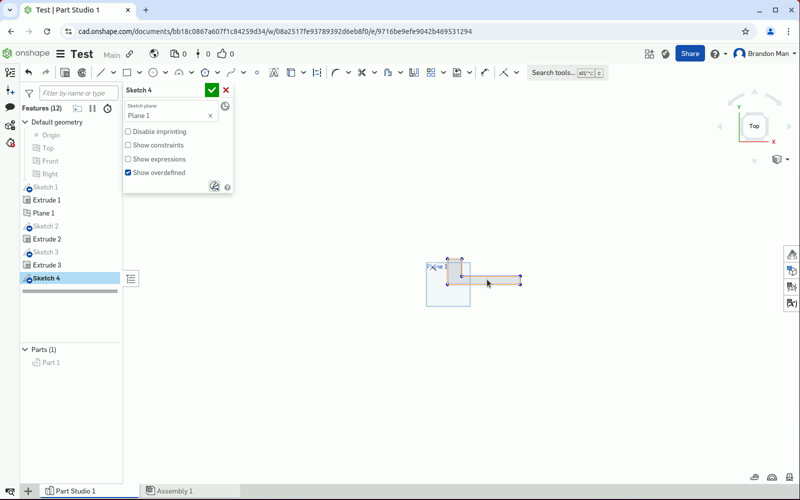
scroll(6)
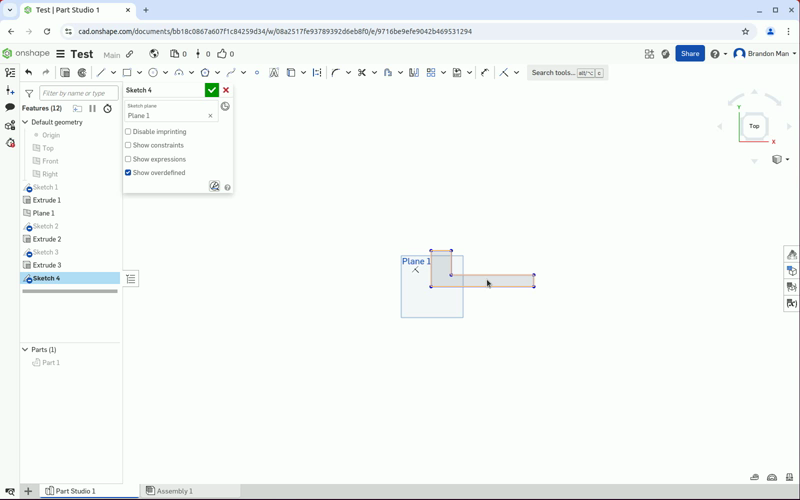
scroll(6)
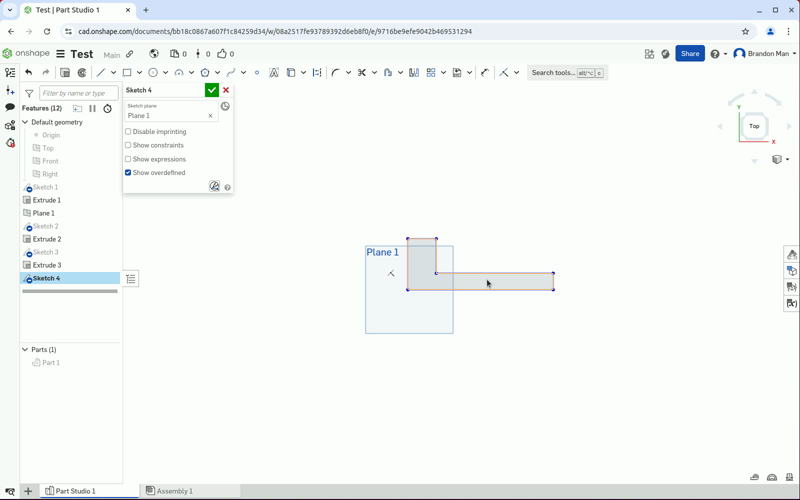
scroll(6)
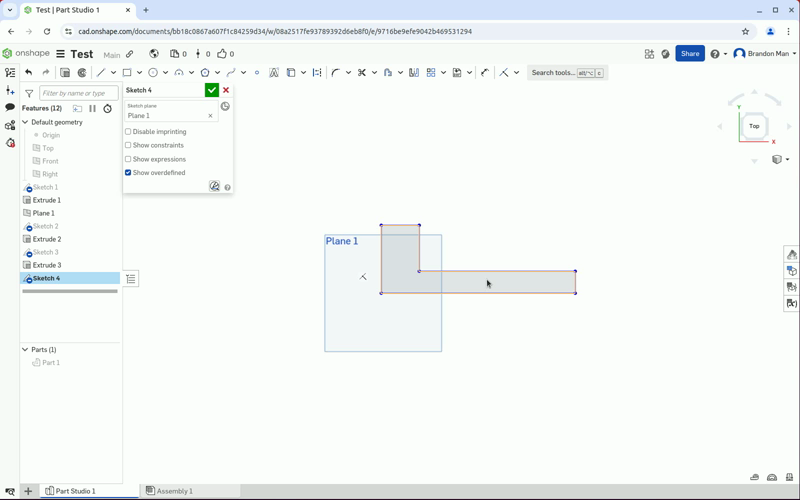
scroll(6)
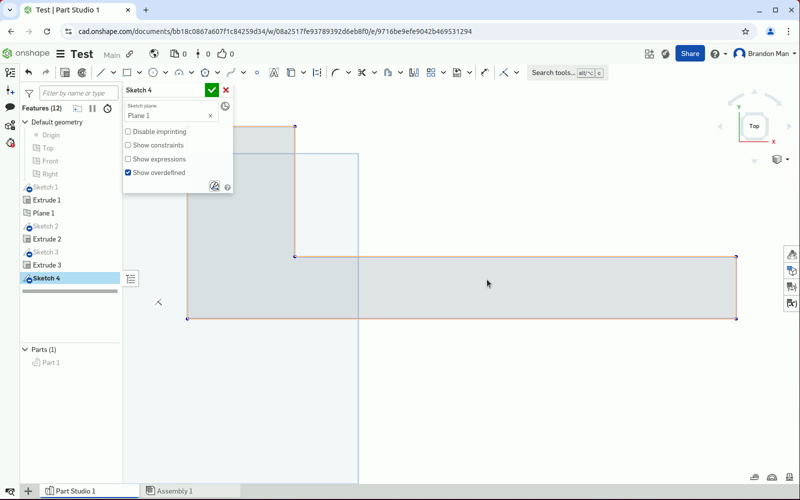
click(487, 279)
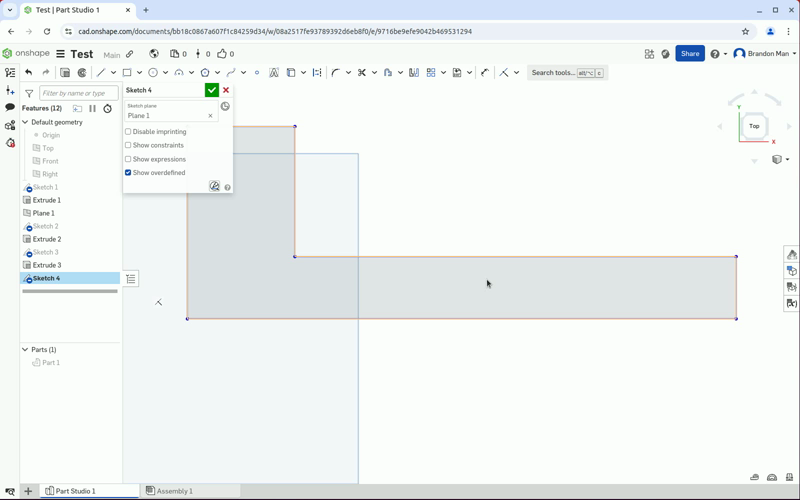
scroll(-6)
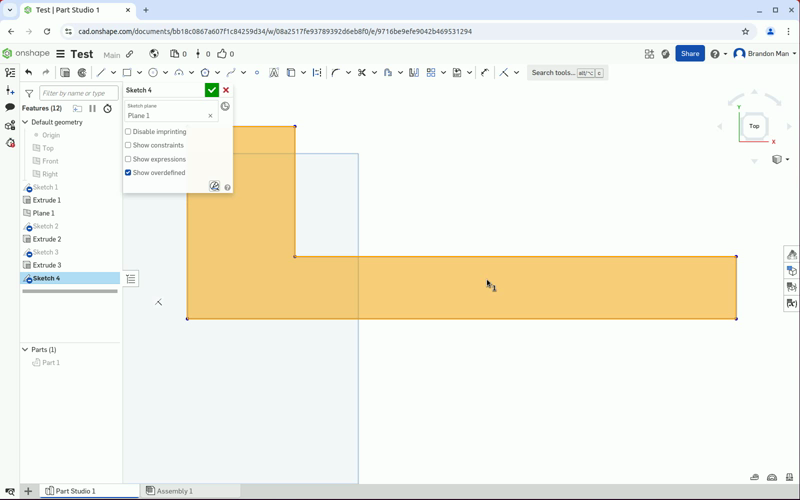
scroll(-6)
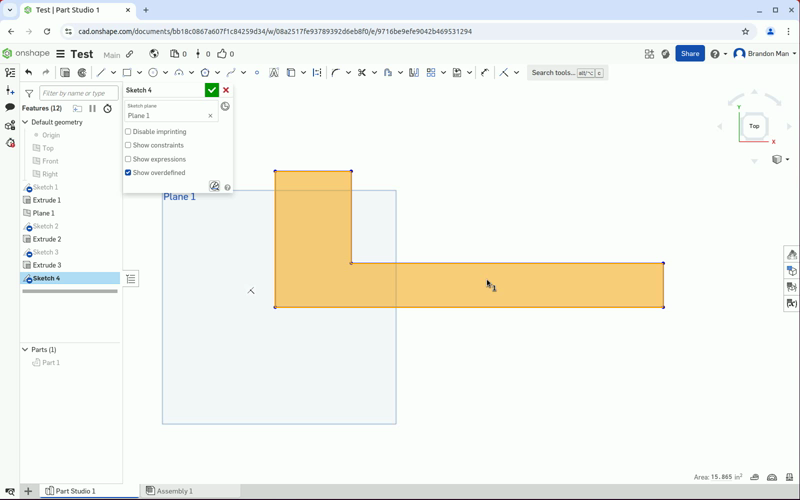
scroll(-6)
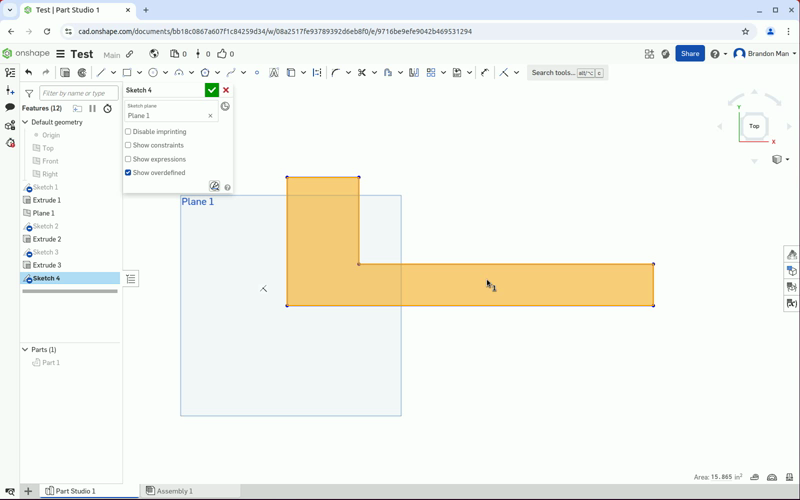
scroll(-6)
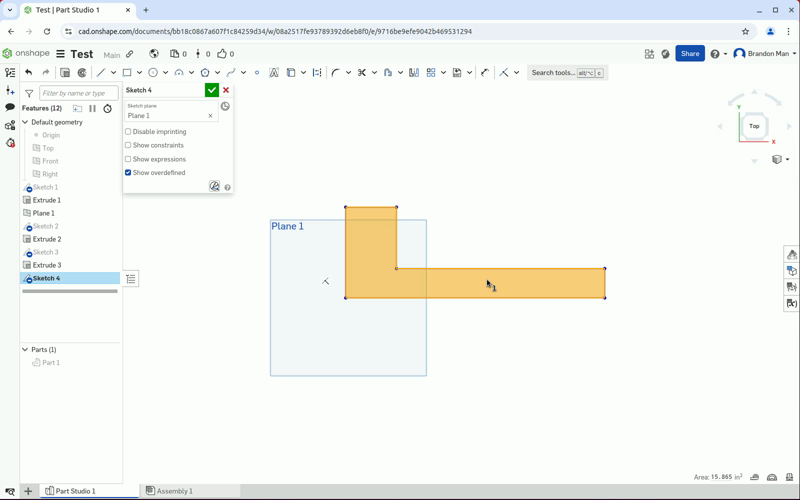
scroll(-6)
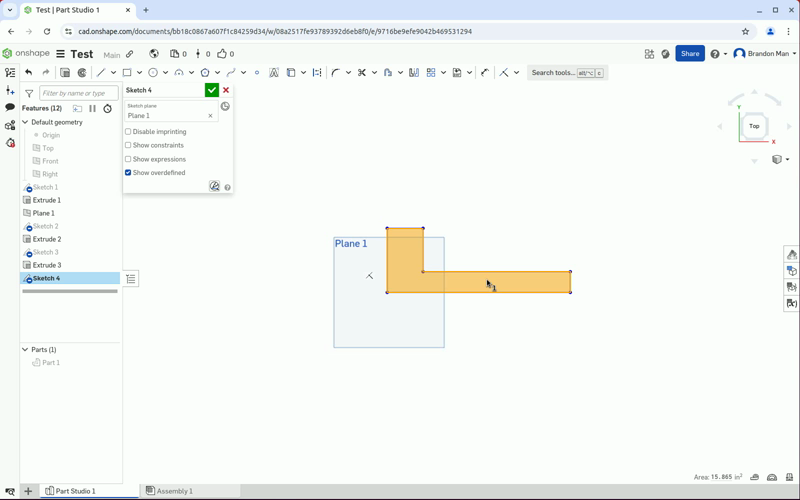
scroll(-6)
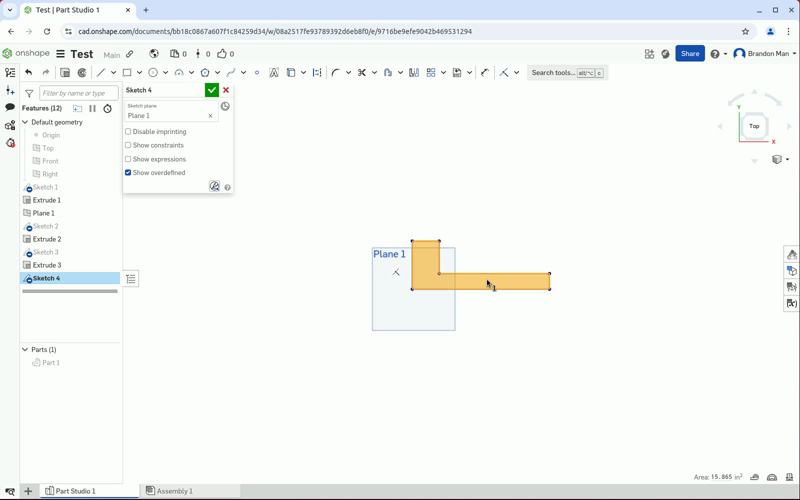
scroll(-6)
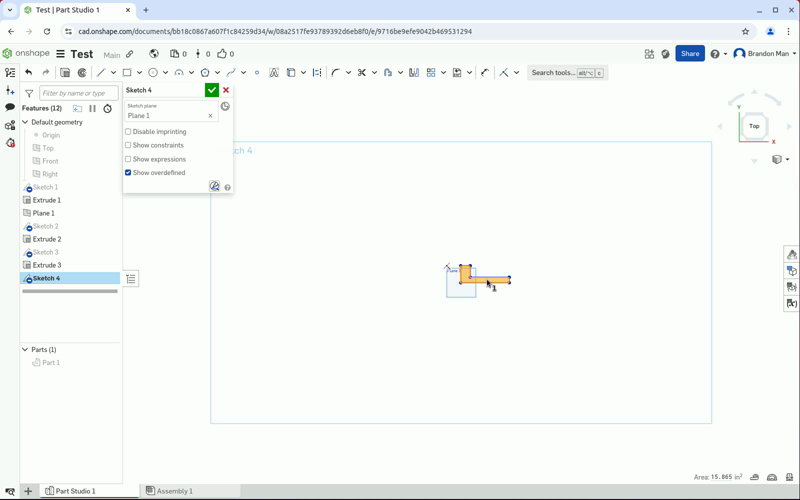
mouse_move(73, 352)
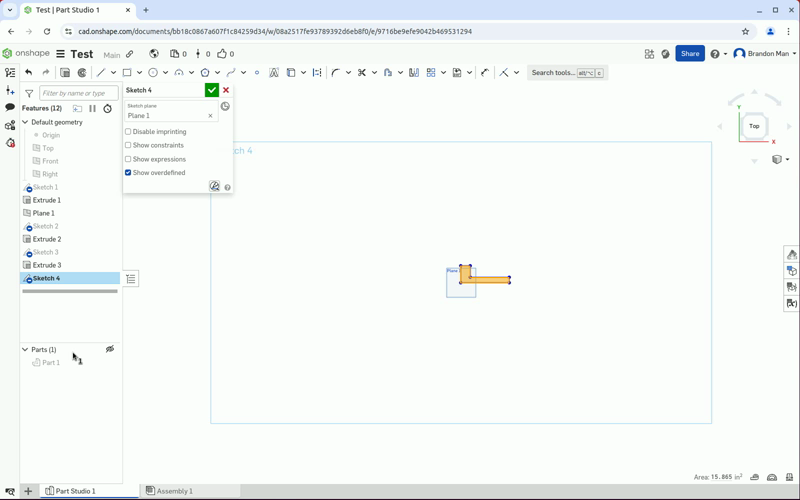
key(shift+y)
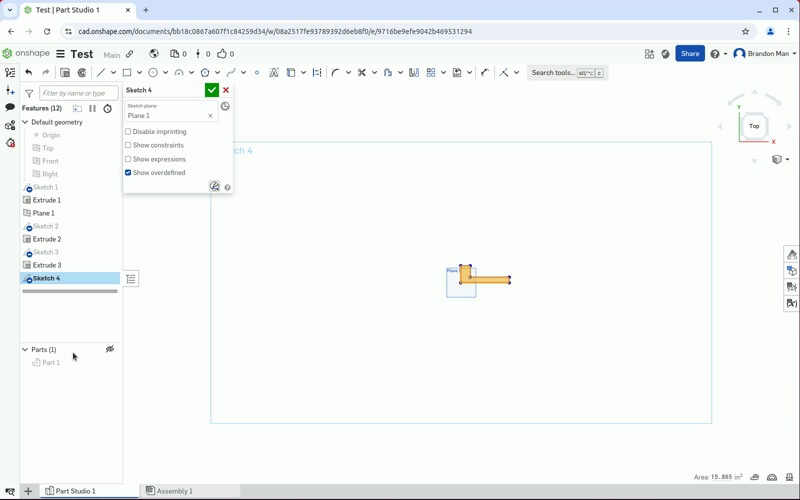
key(shift+e)
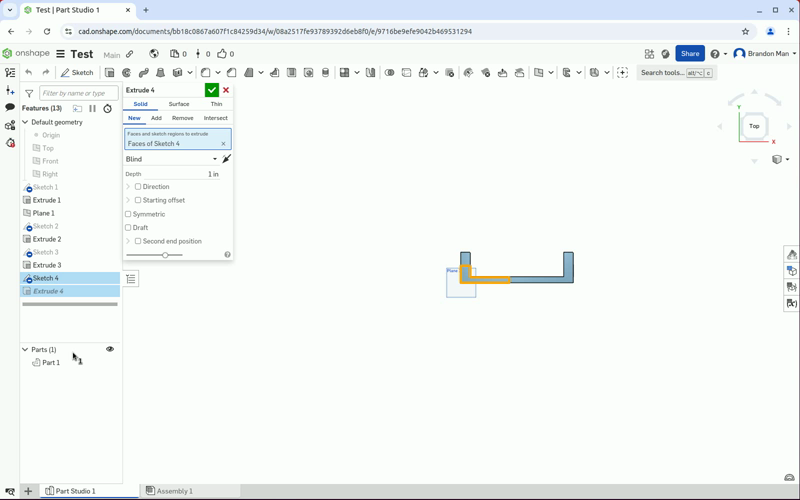
mouse_move(143, 106)
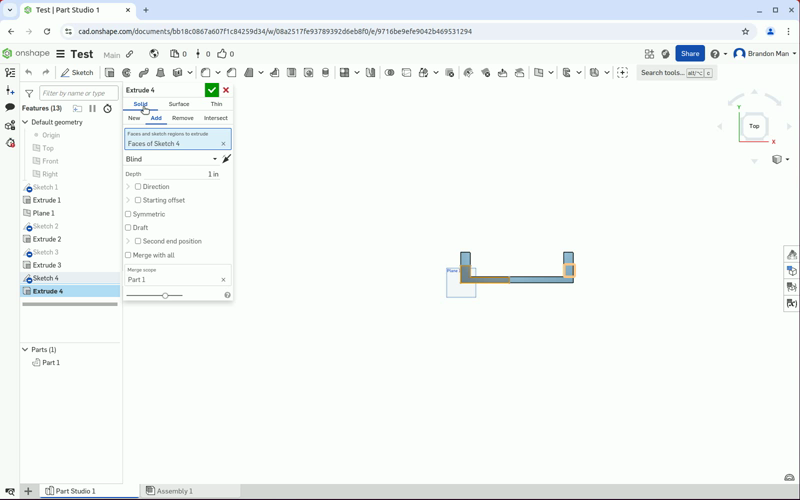
click(143, 106)
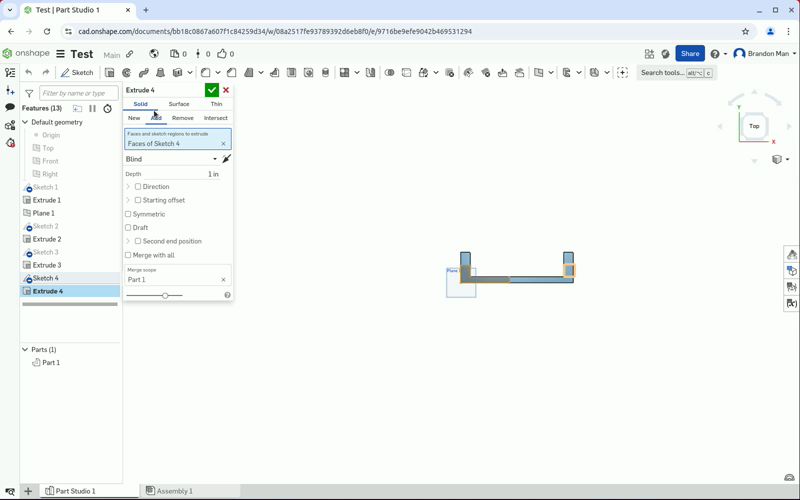
mouse_move(186, 120)
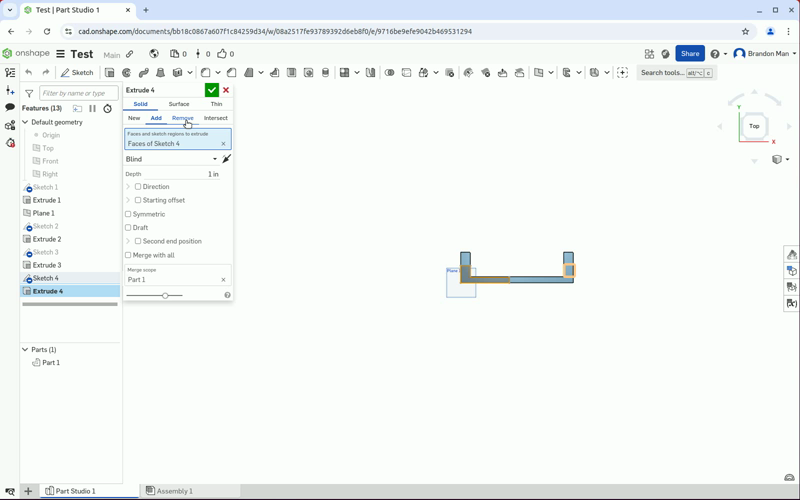
click(186, 120)
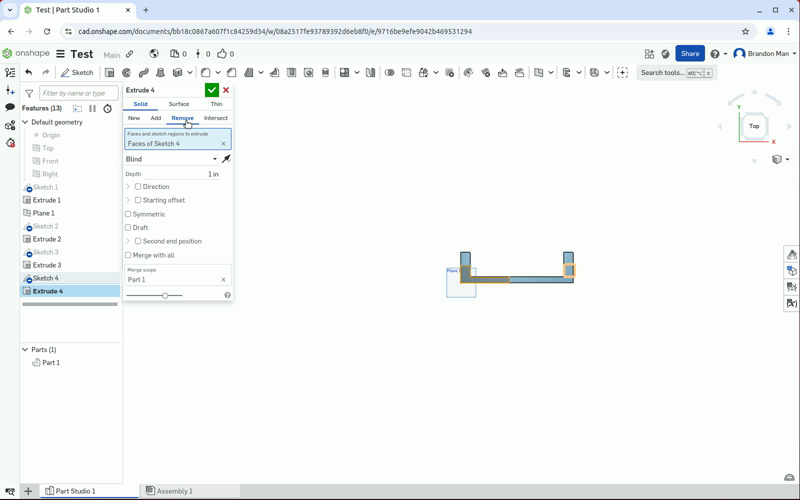
key(tab, 4)
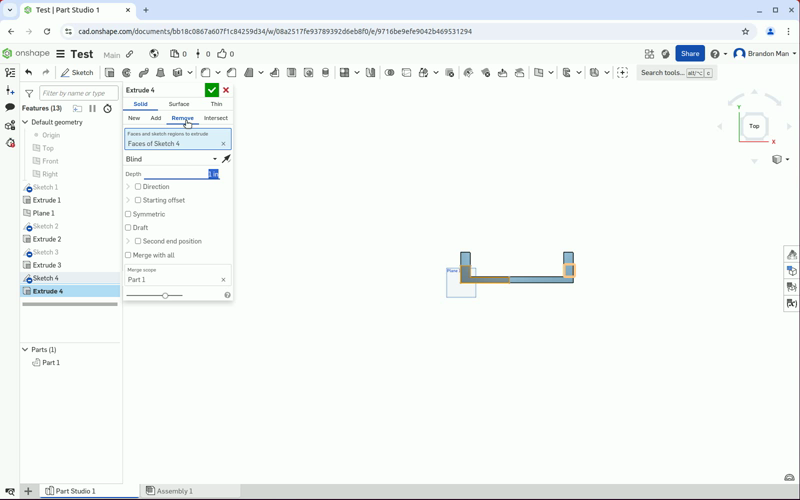
text(0.241)
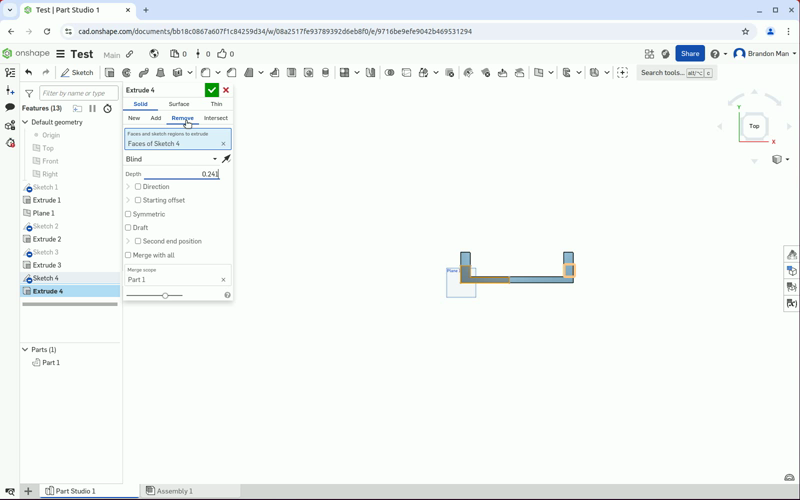
key(tab, 6)
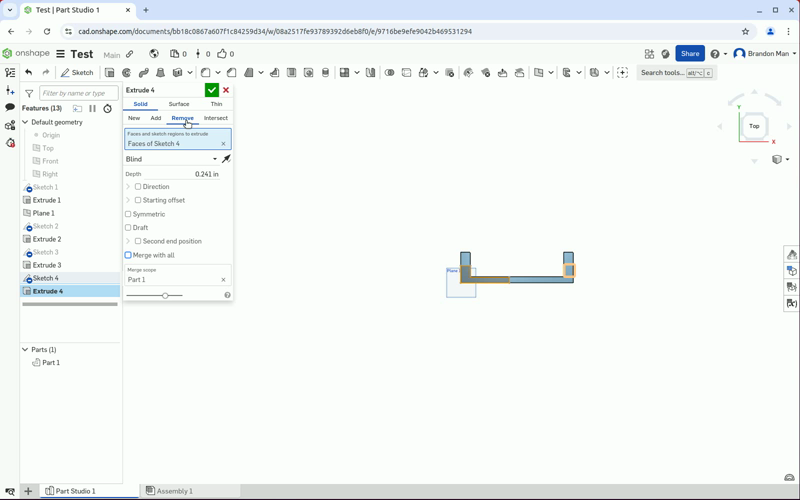
key(space)
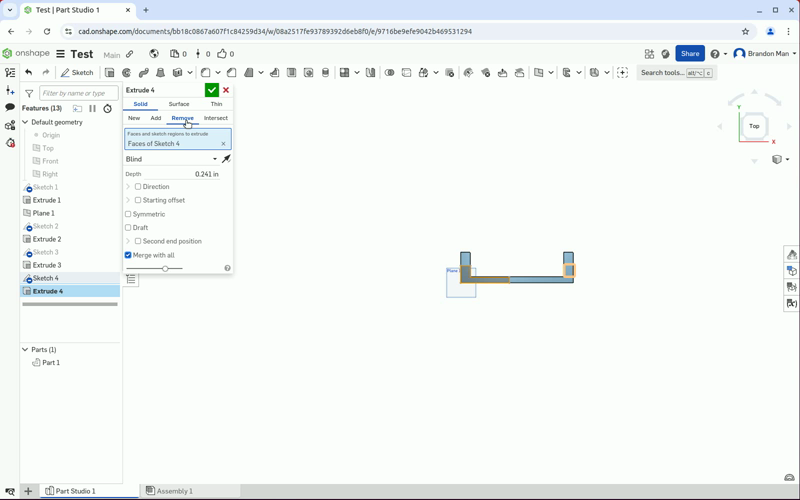
key(enter)
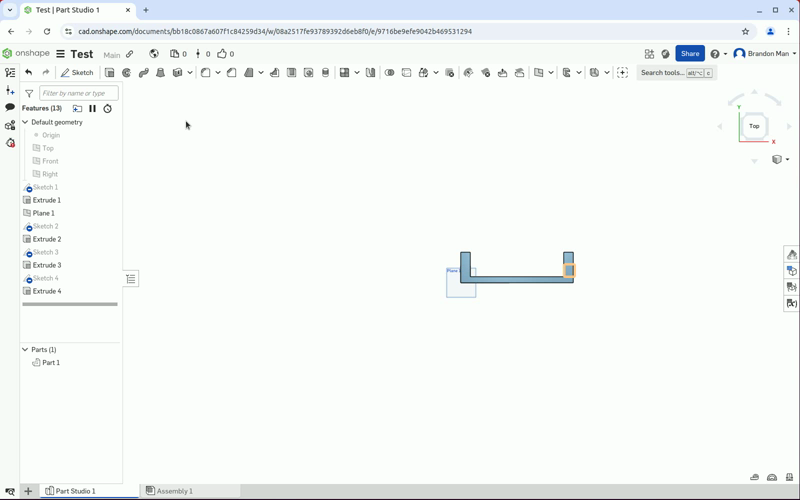
key(shift+h)
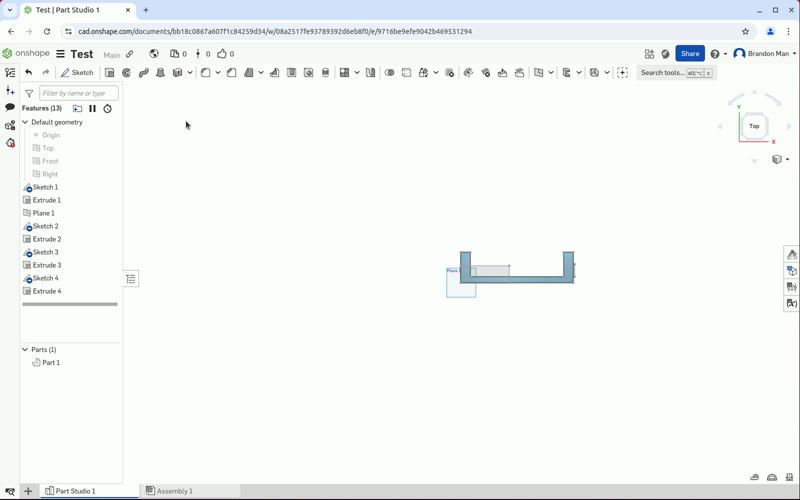
key(shift+h)
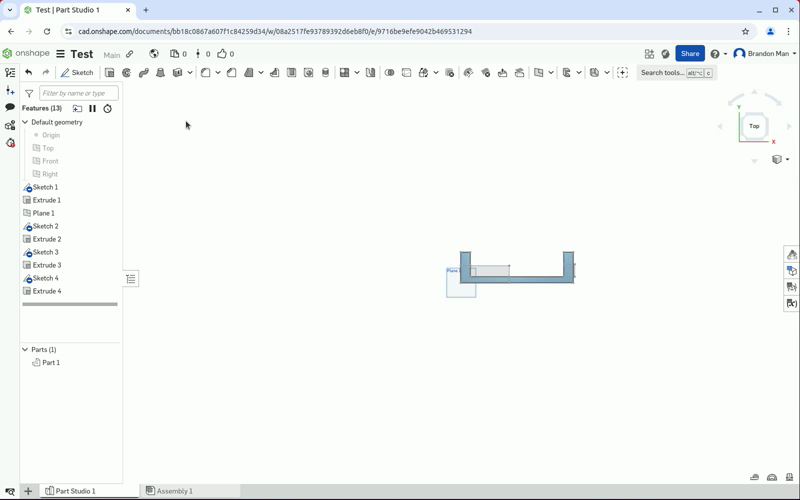
key(shift+7)
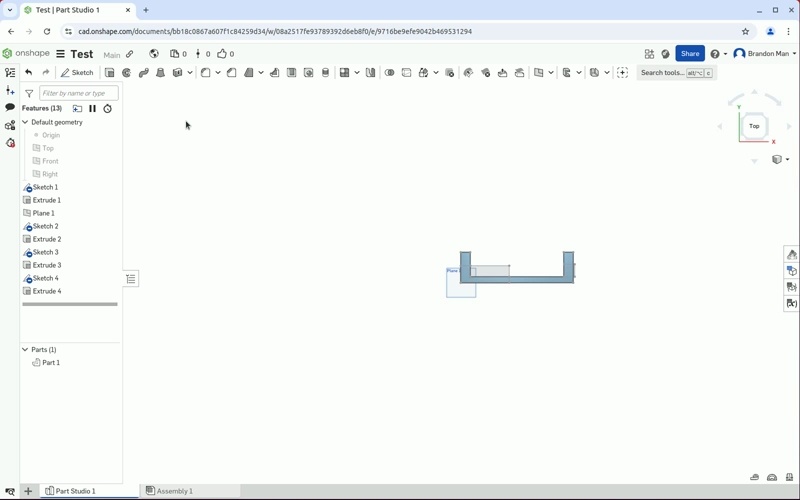
key(up, 3)
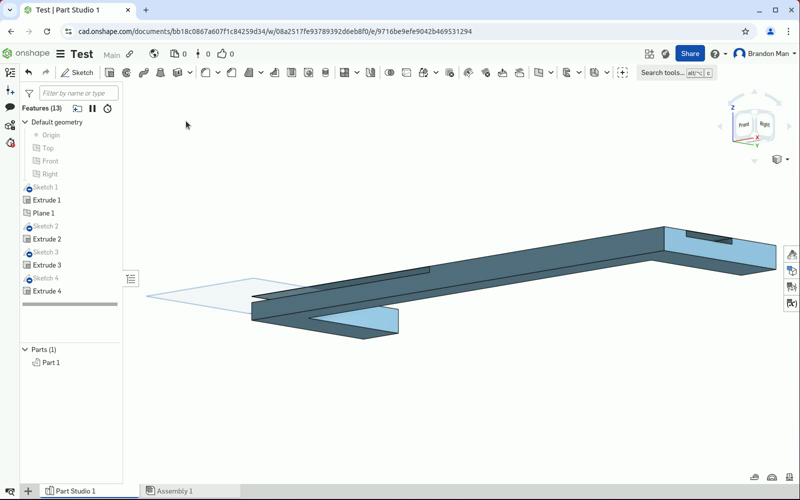
key(left, 3)
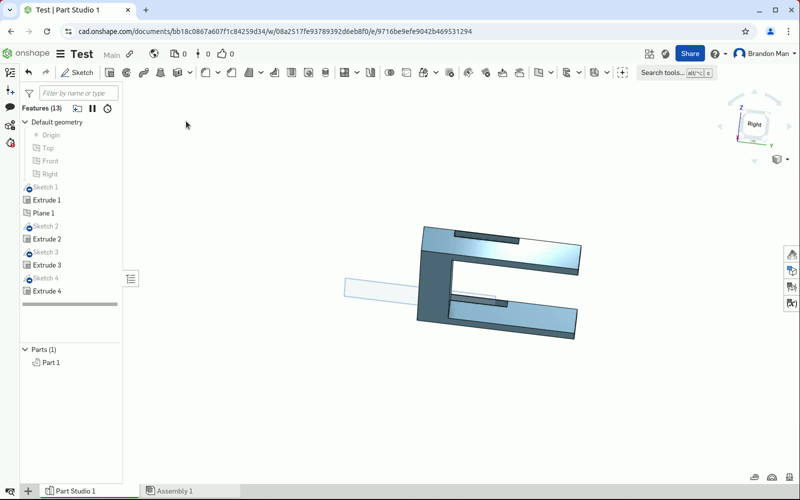
key(right, 3)
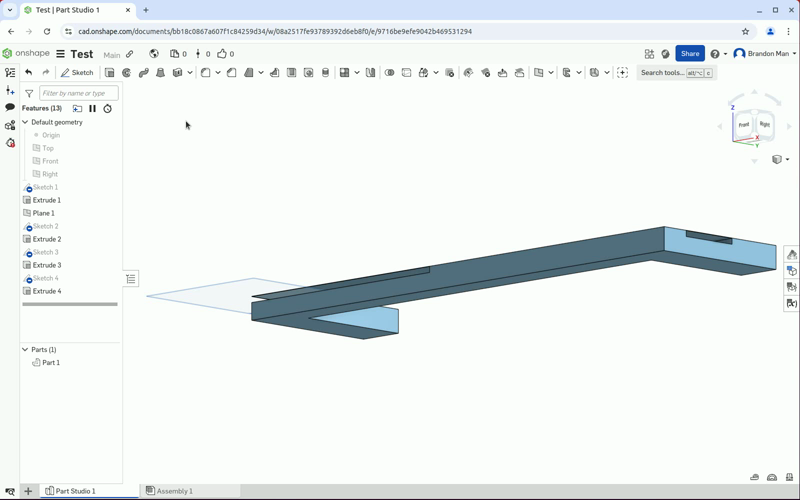
key(down, 3)
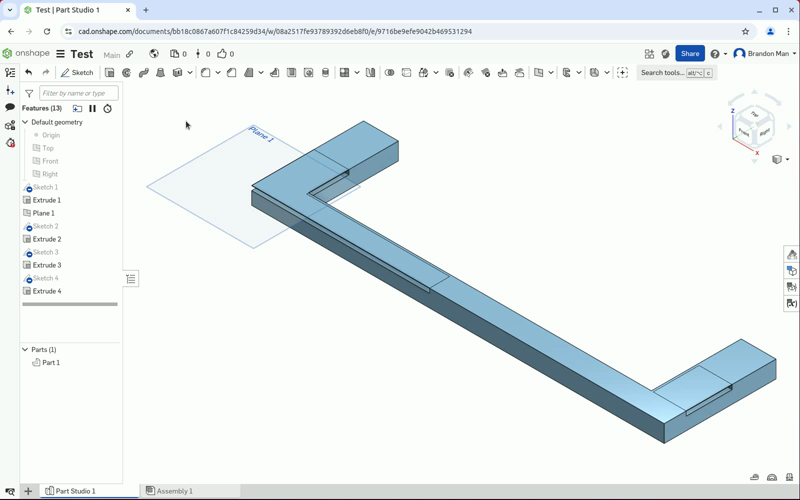
mouse_move(73, 189)
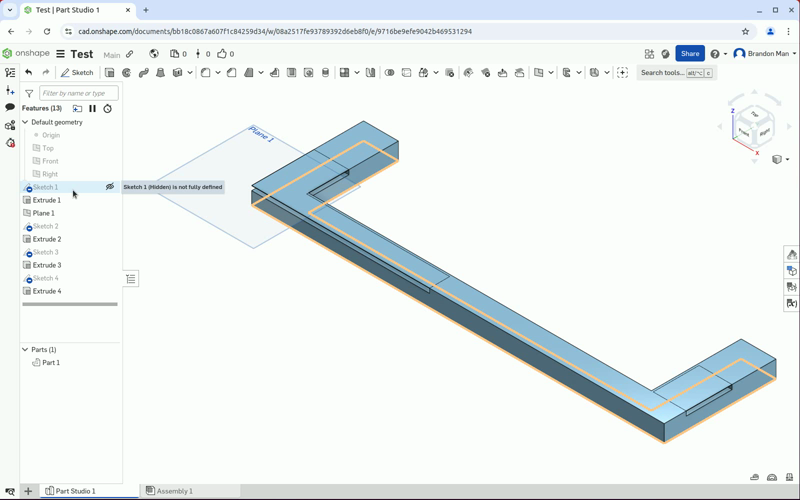
click(73, 189)